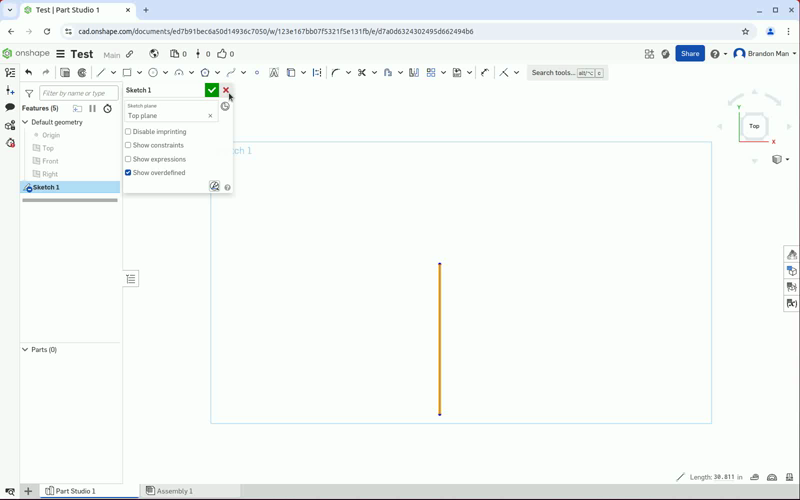
key(shift+h)
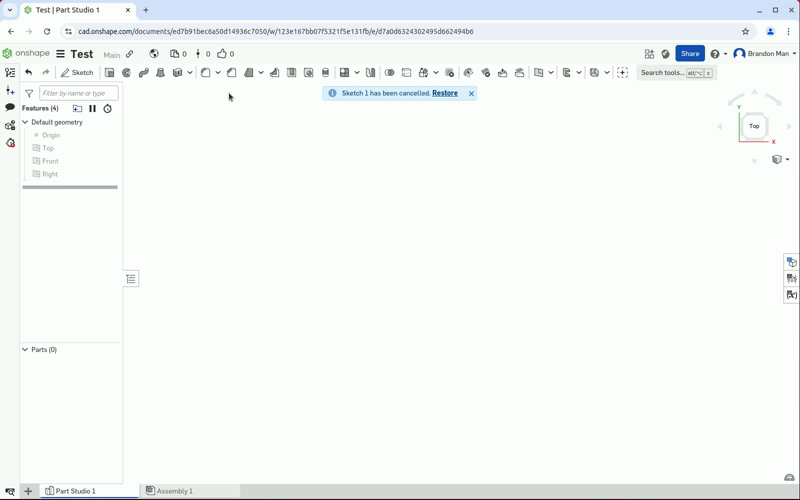
mouse_move(73, 352)
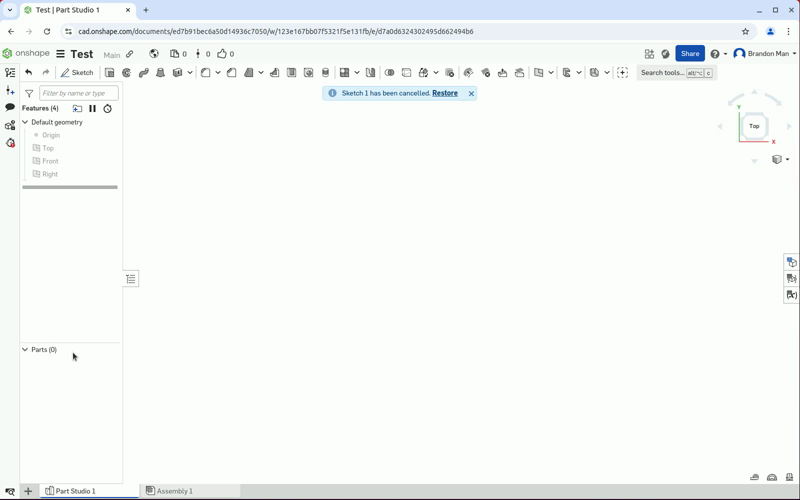
key(y)
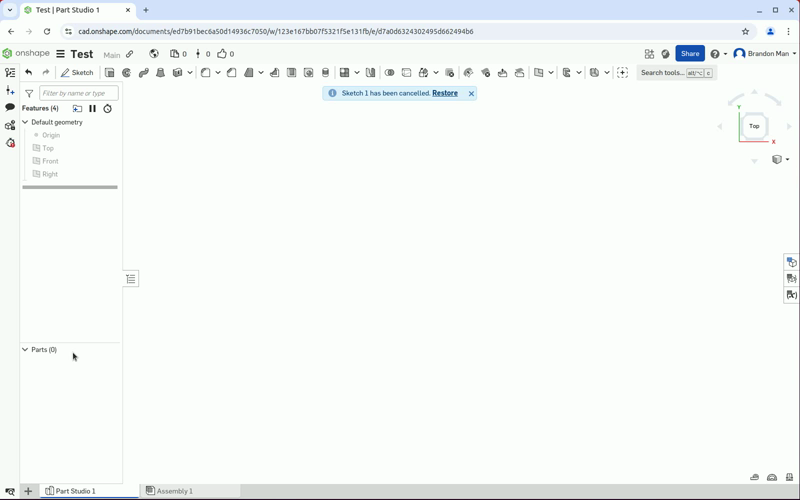
key(shift+p)
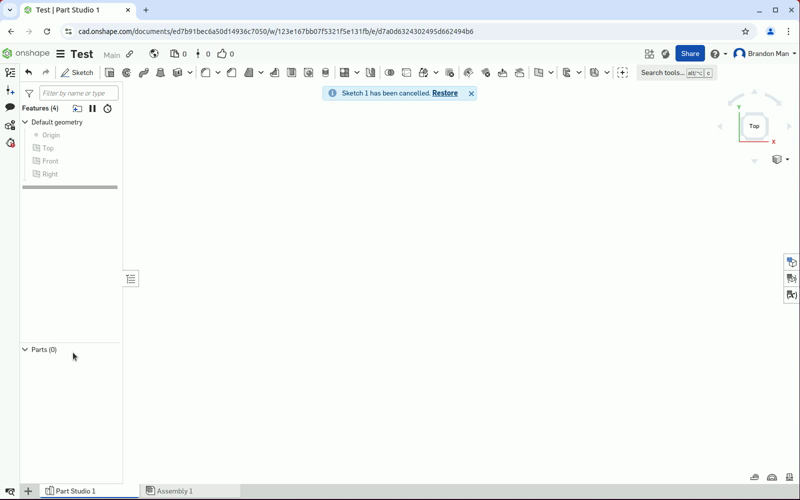
key(space)
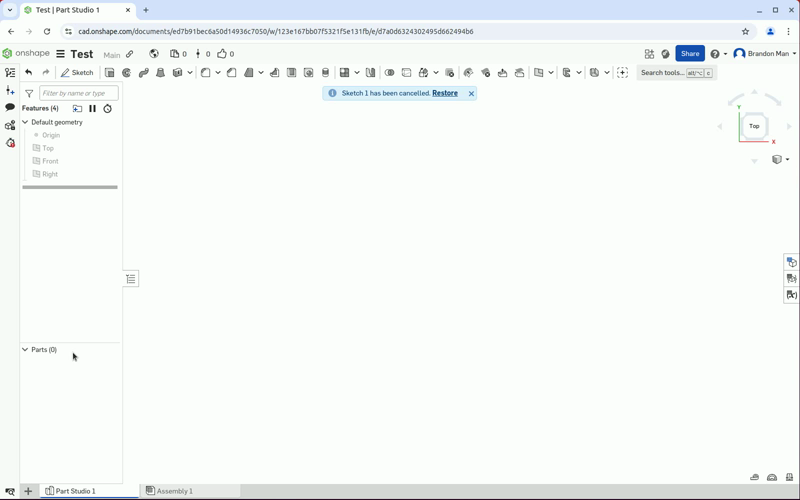
key_down(shift)
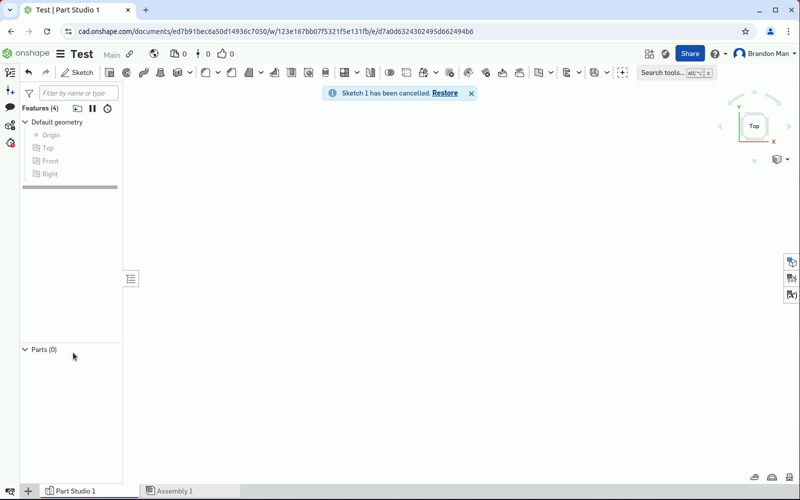
key(up)
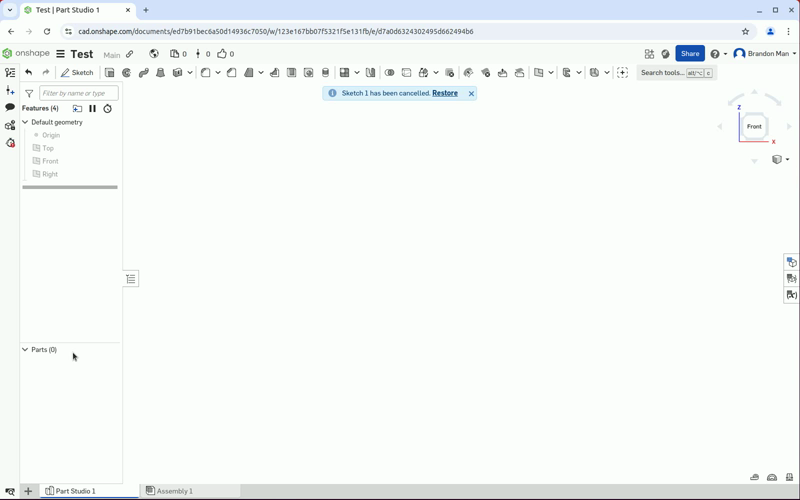
key_up(shift)
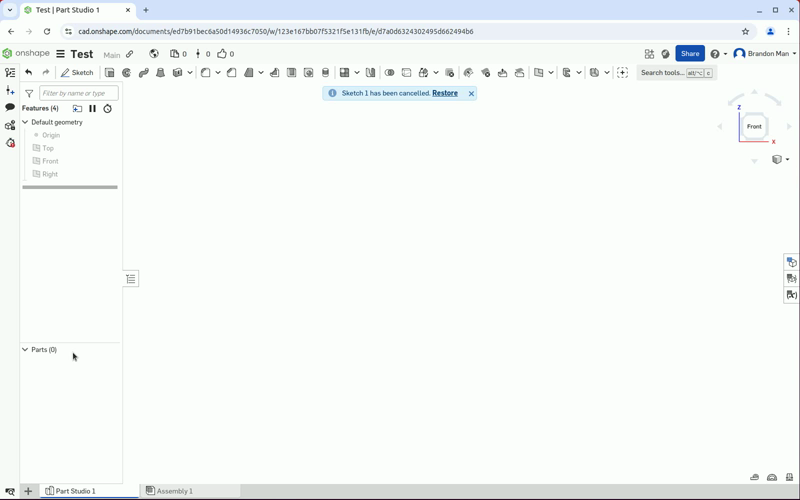
mouse_move(73, 352)
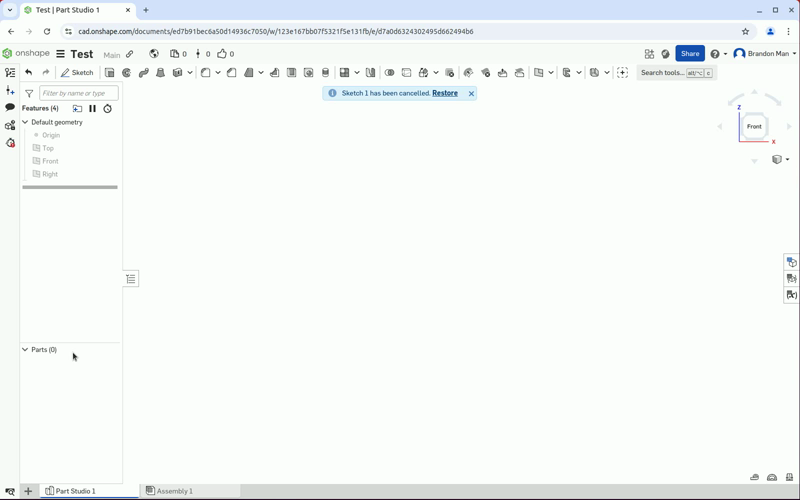
key(shift+y)
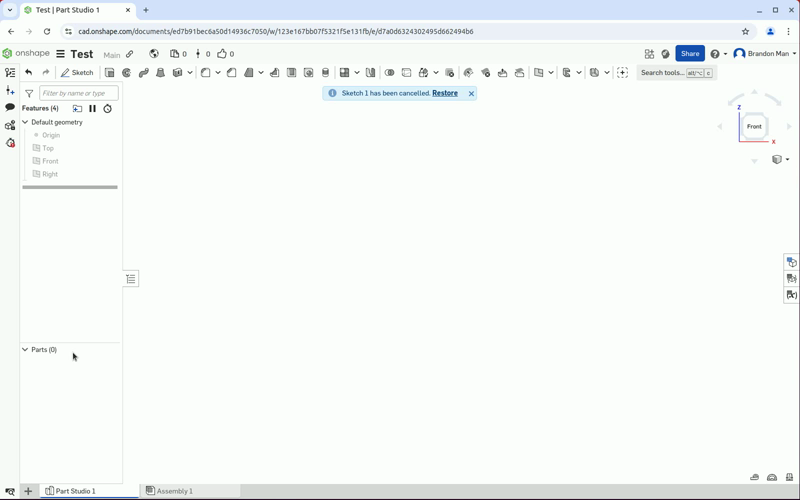
key(shift+s)
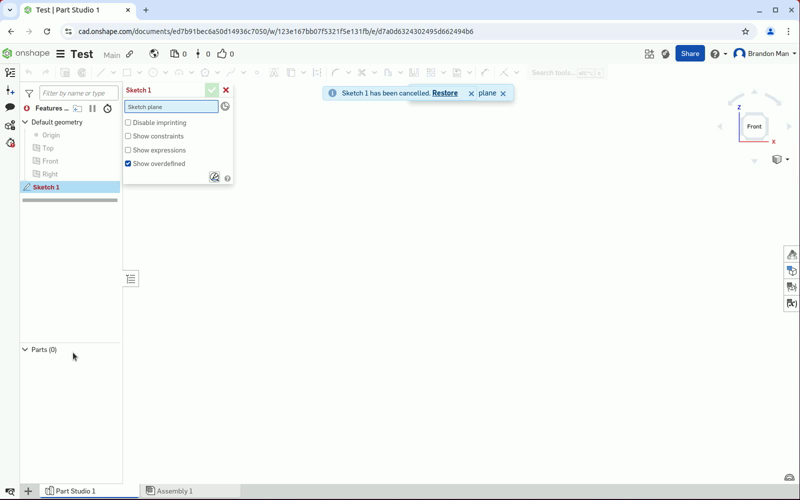
mouse_move(73, 163)
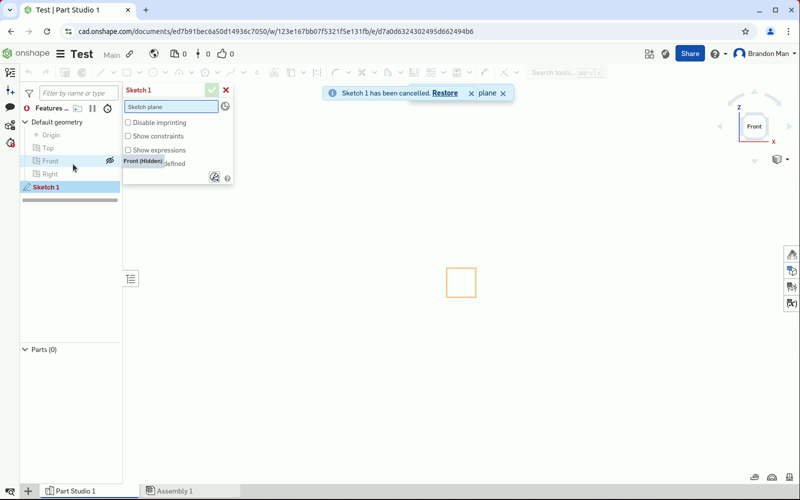
click(73, 163)
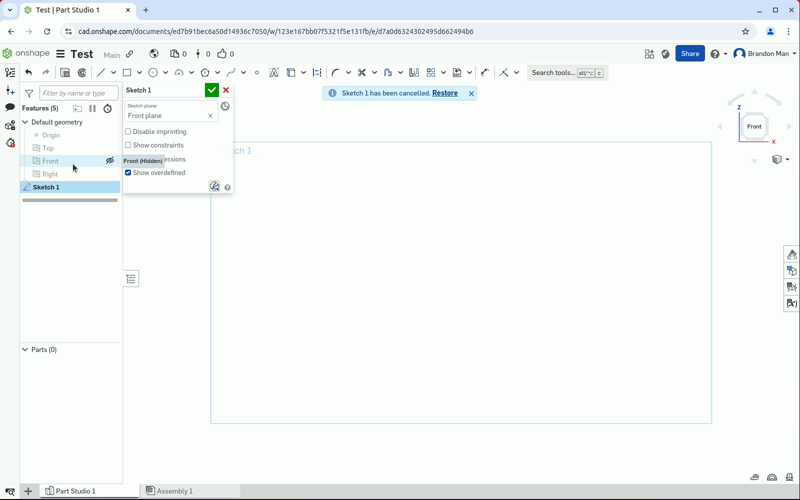
mouse_move(73, 352)
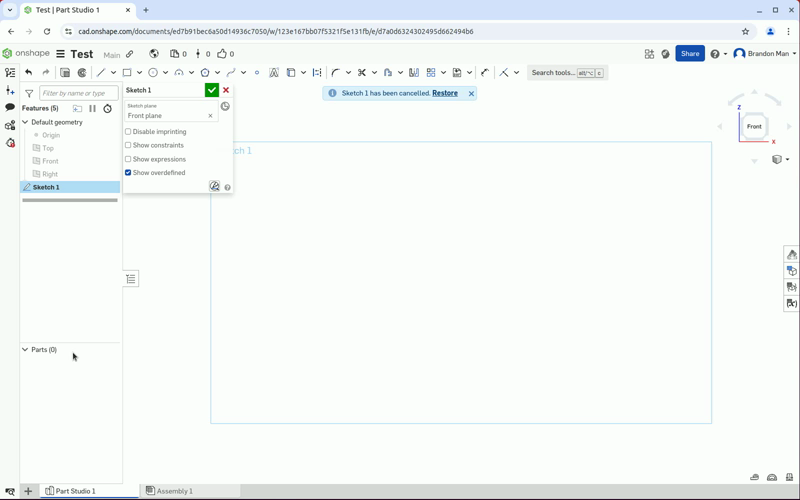
key(y)
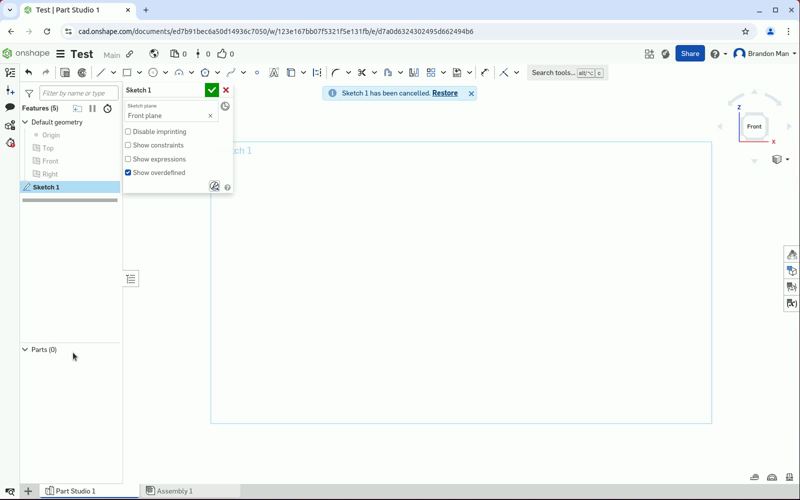
key(l)
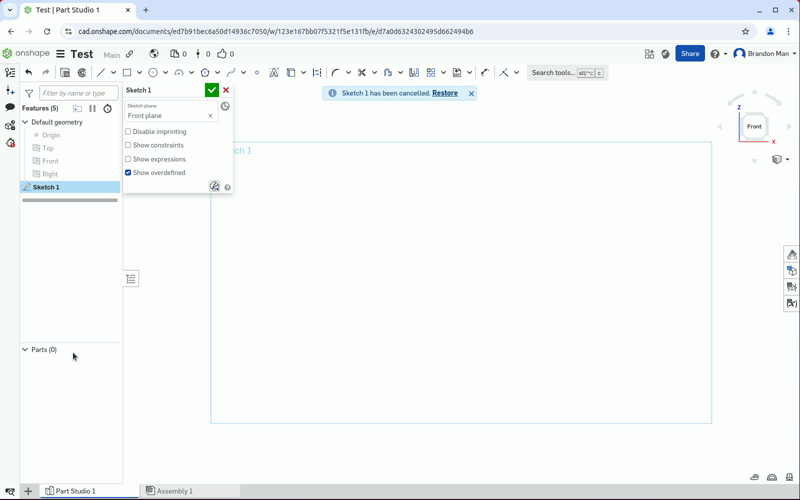
key_down(shift)
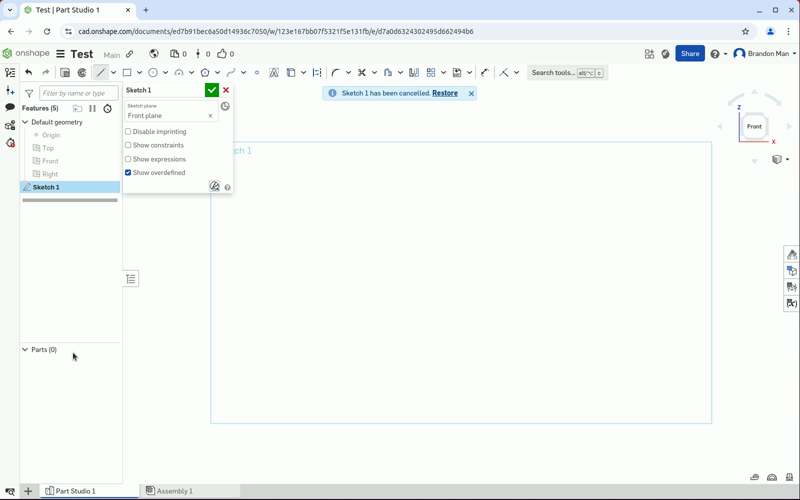
mouse_move(426, 204)
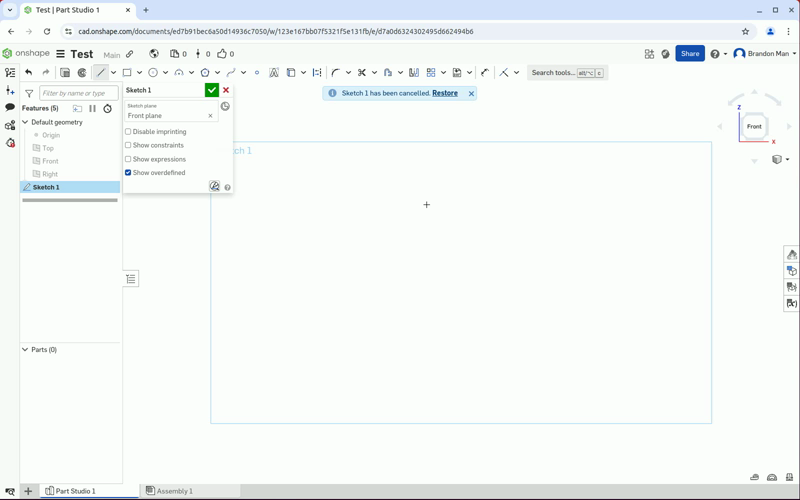
click(426, 204)
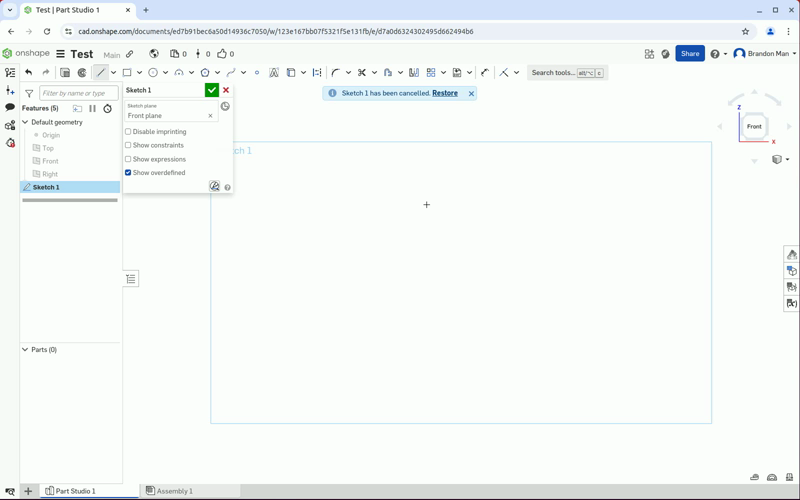
key_up(shift)
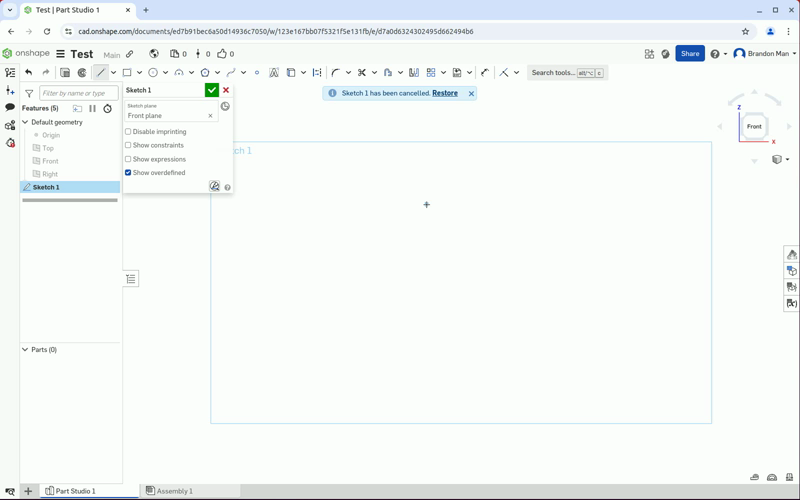
key_down(shift)
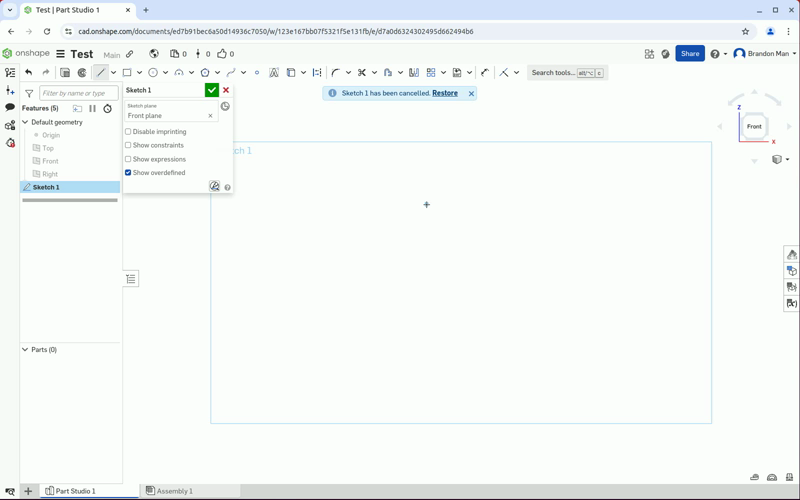
mouse_move(456, 204)
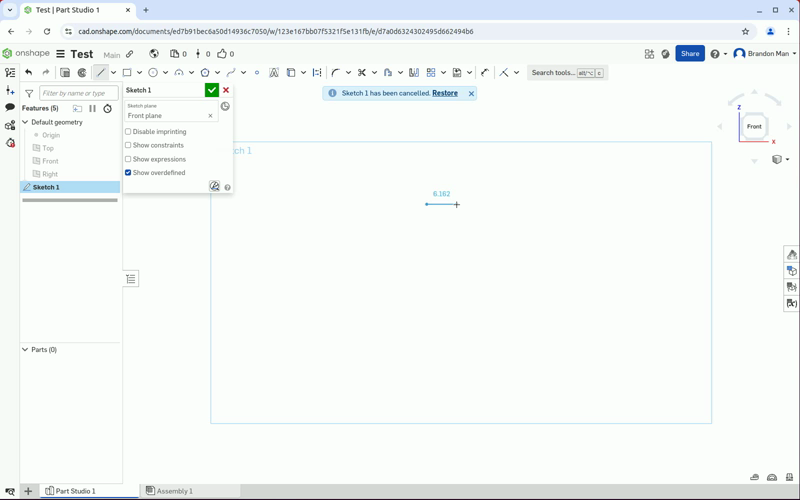
mouse_move(446, 204)
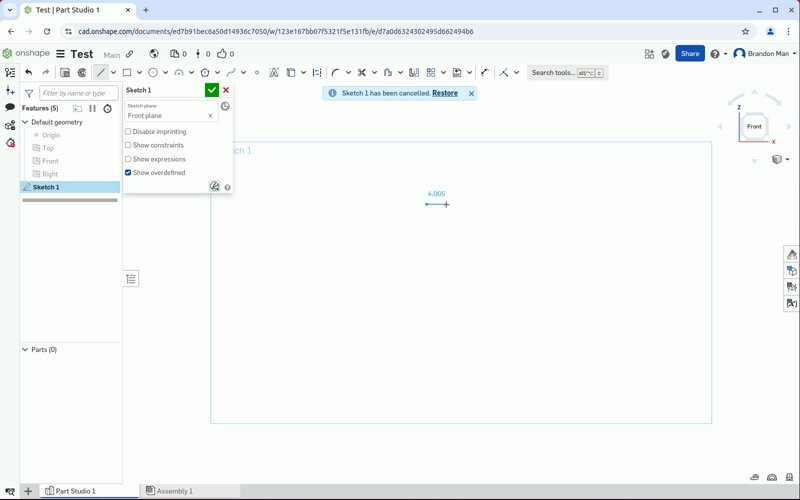
click(446, 204)
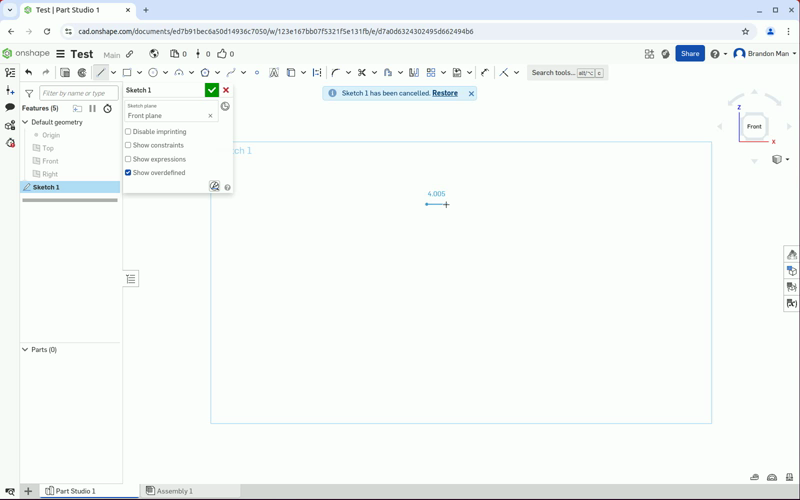
key_up(shift)
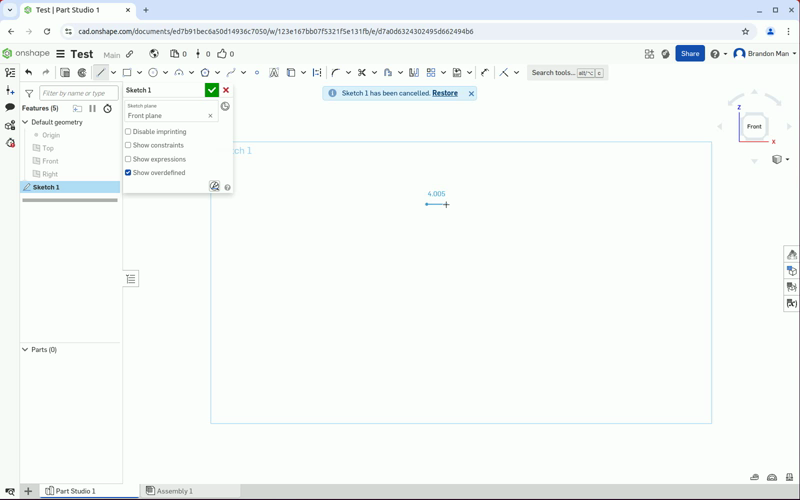
key(esc)
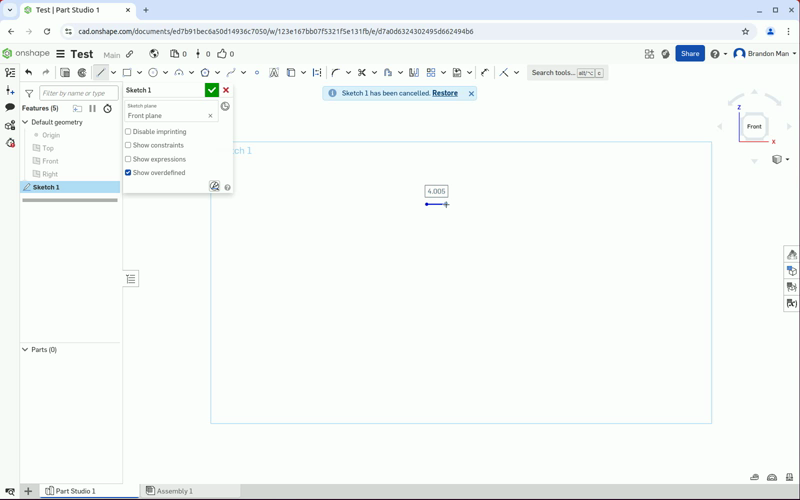
key(a)
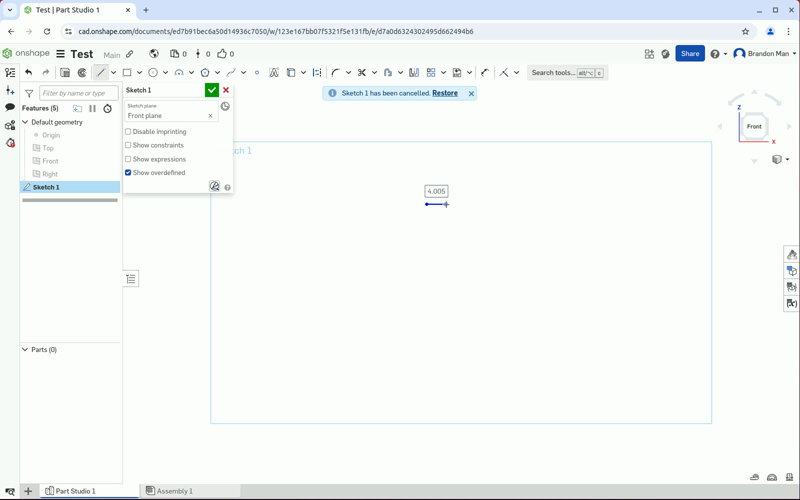
mouse_move(446, 204)
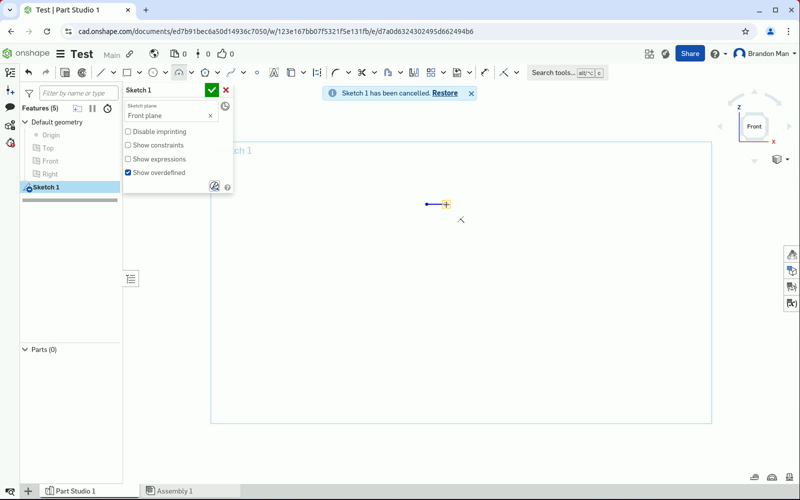
click(446, 204)
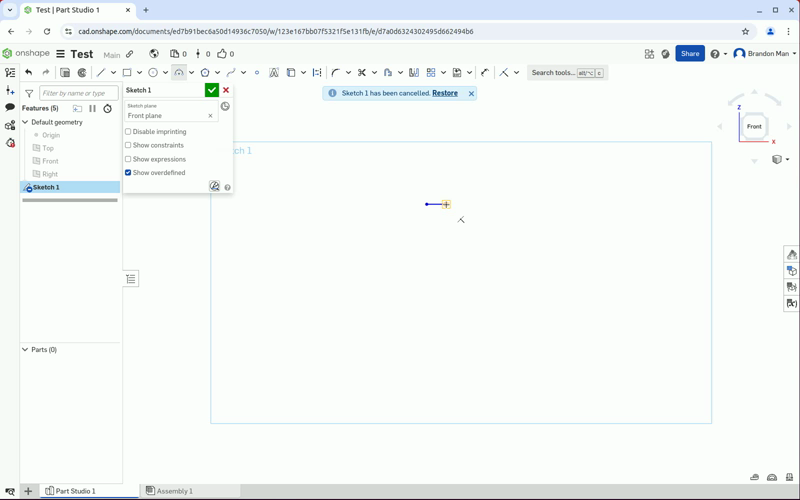
key_down(shift)
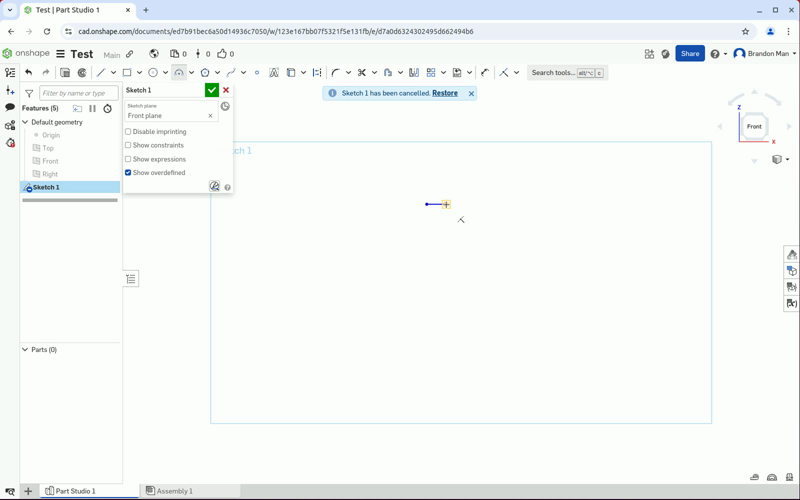
mouse_move(476, 204)
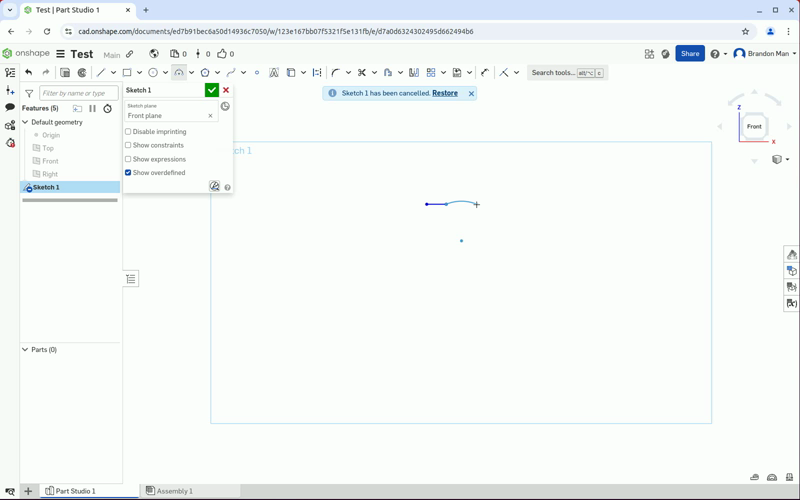
click(476, 204)
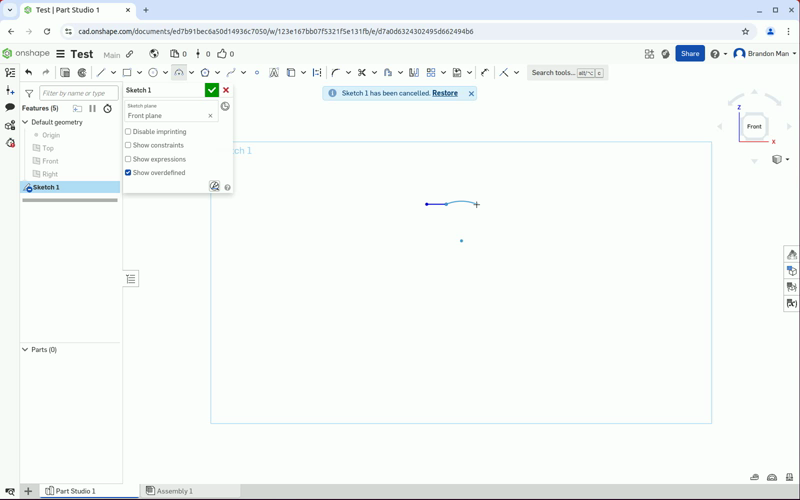
mouse_move(461, 189)
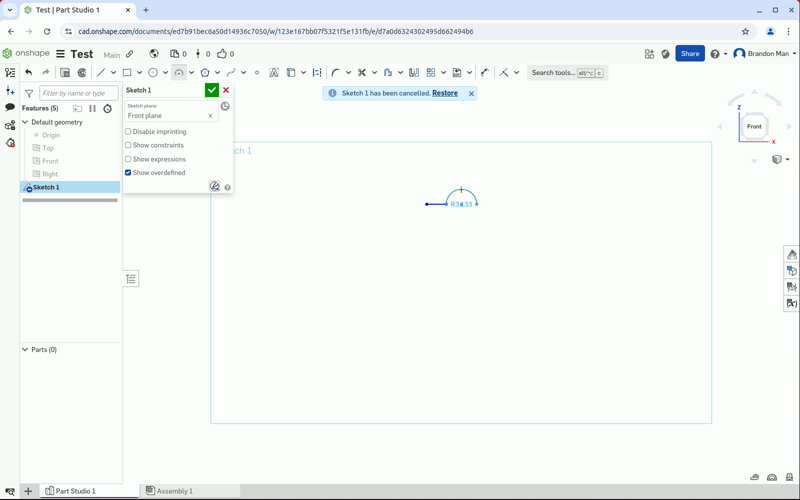
click(461, 189)
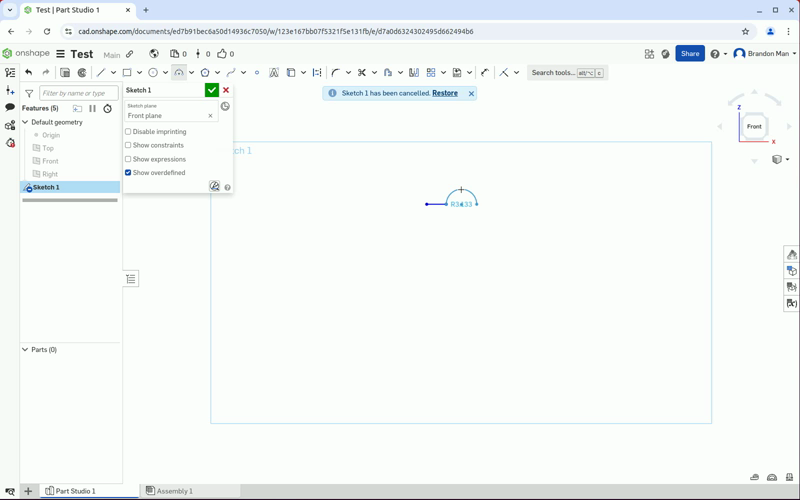
key_up(shift)
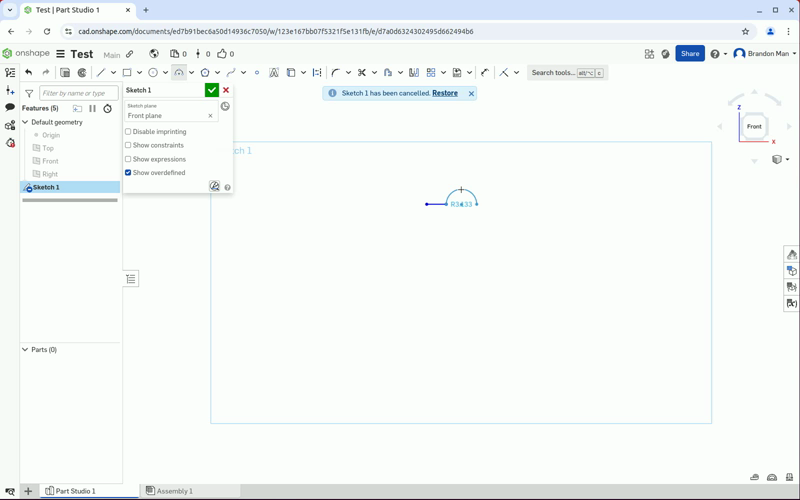
key(esc)
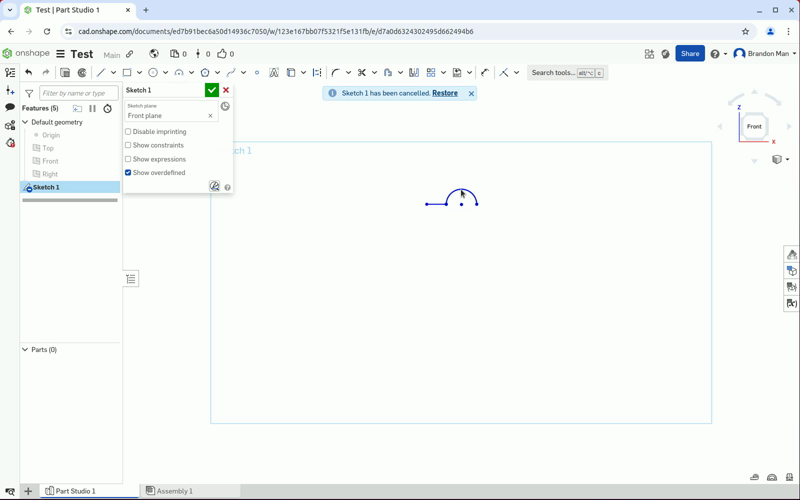
key(l)
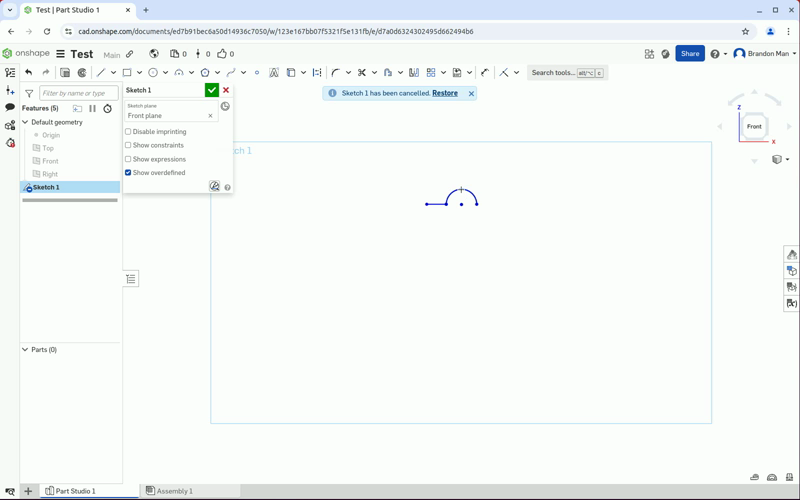
mouse_move(476, 204)
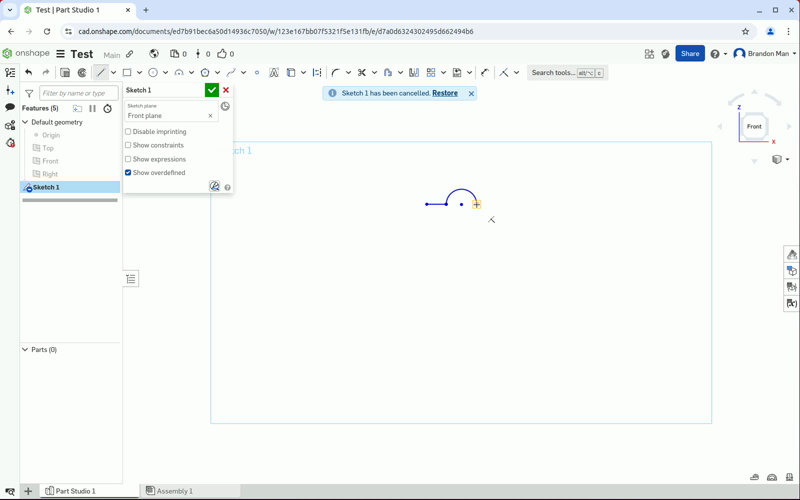
click(476, 204)
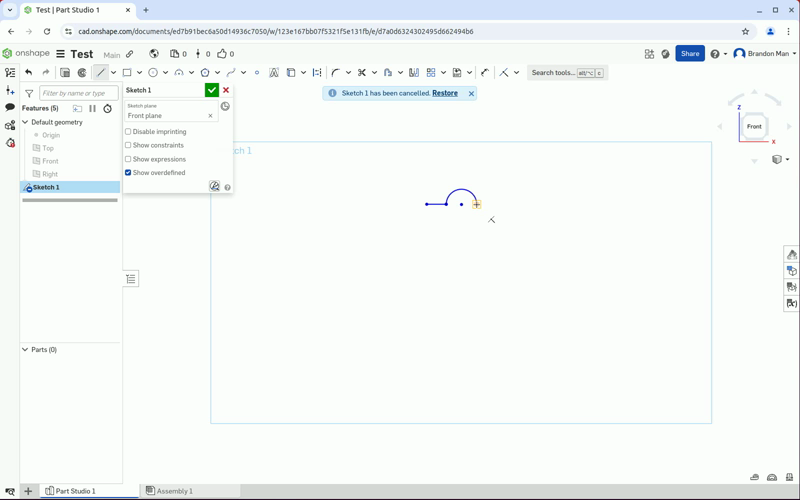
key_down(shift)
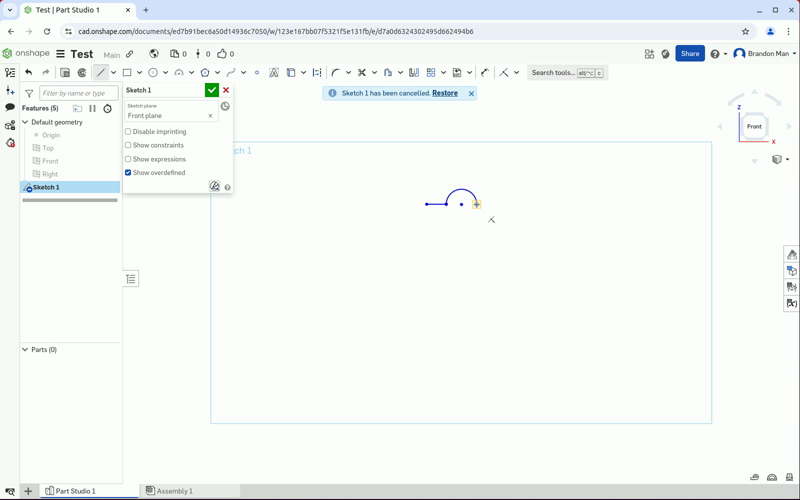
mouse_move(506, 204)
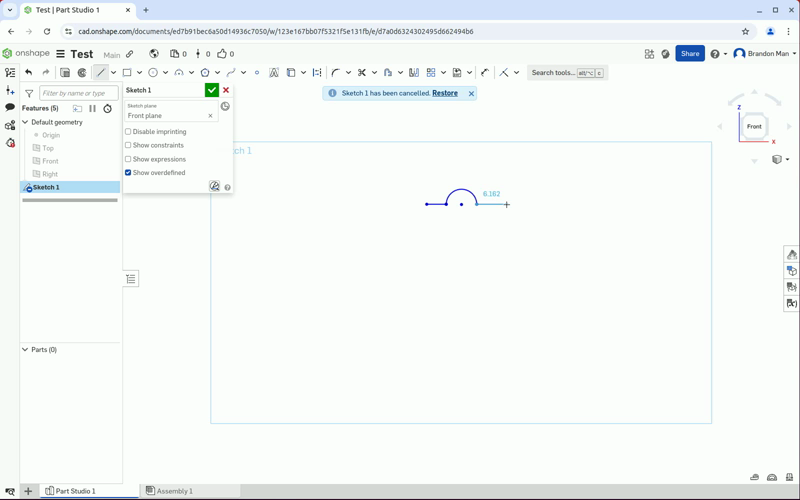
mouse_move(496, 204)
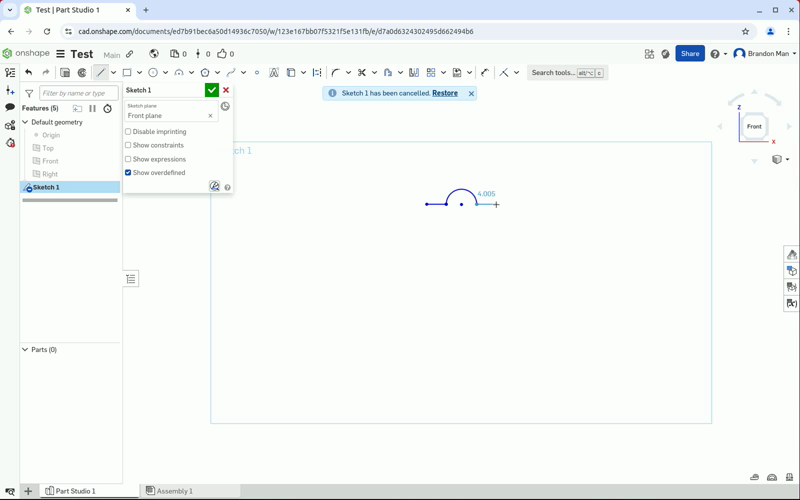
click(496, 204)
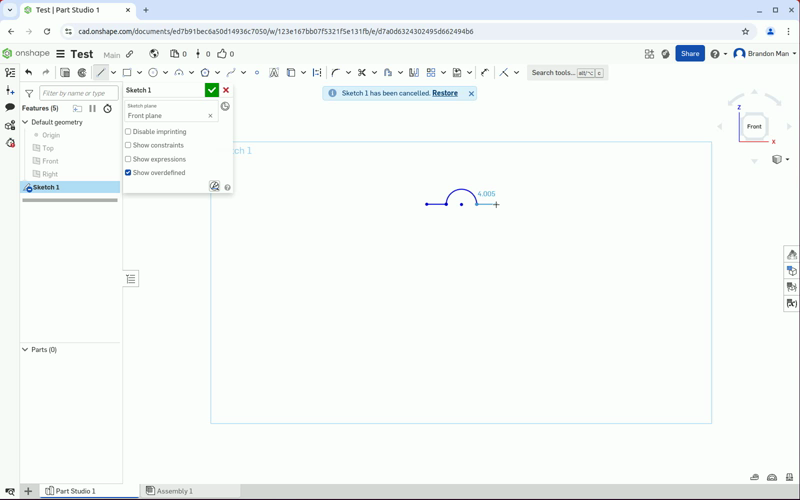
key_up(shift)
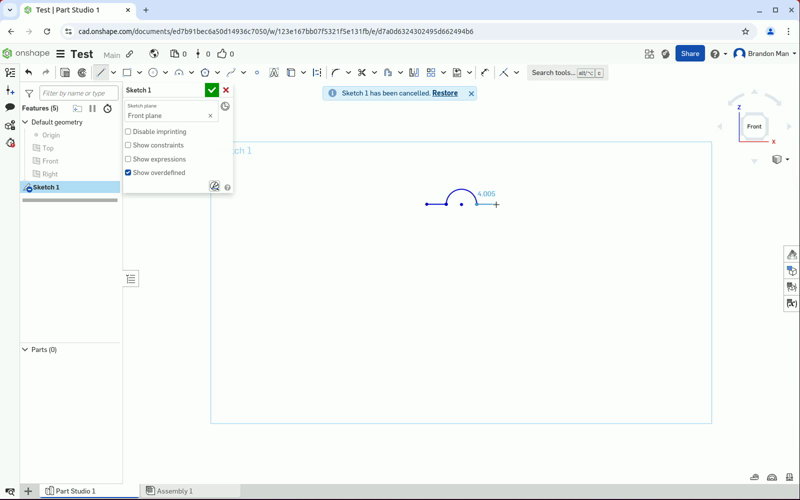
key(esc)
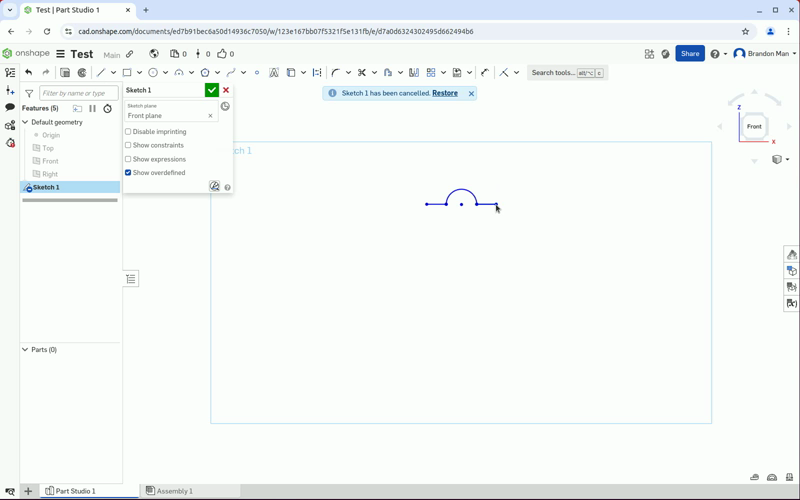
key(a)
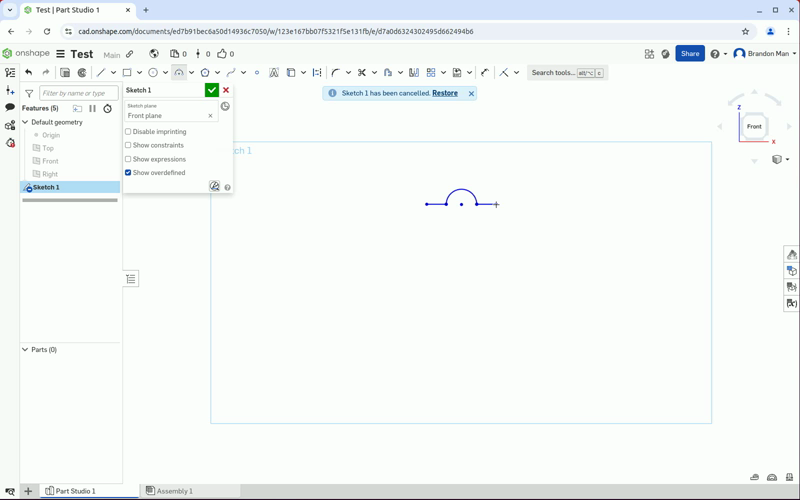
mouse_move(496, 204)
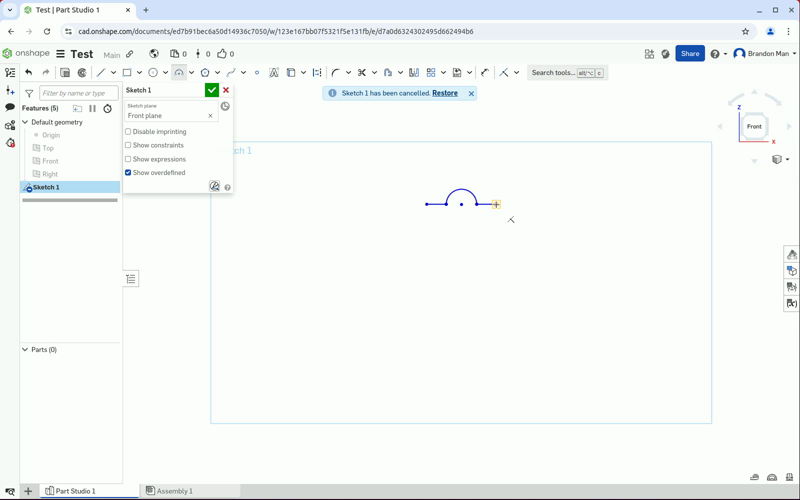
click(496, 204)
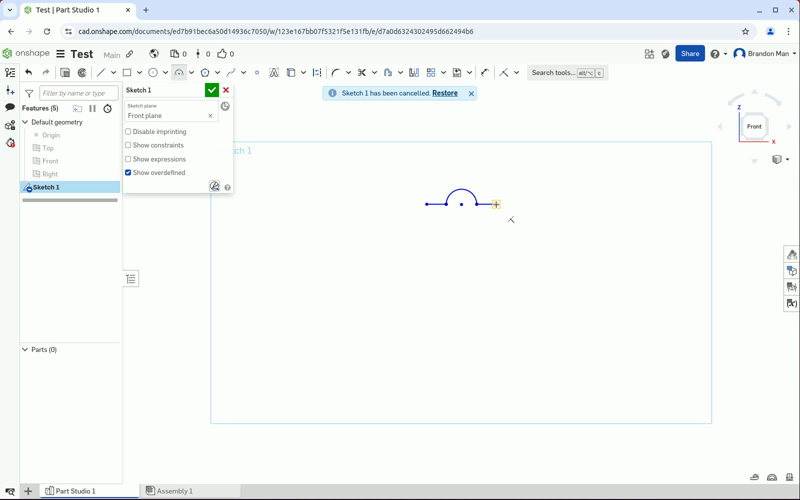
mouse_move(426, 204)
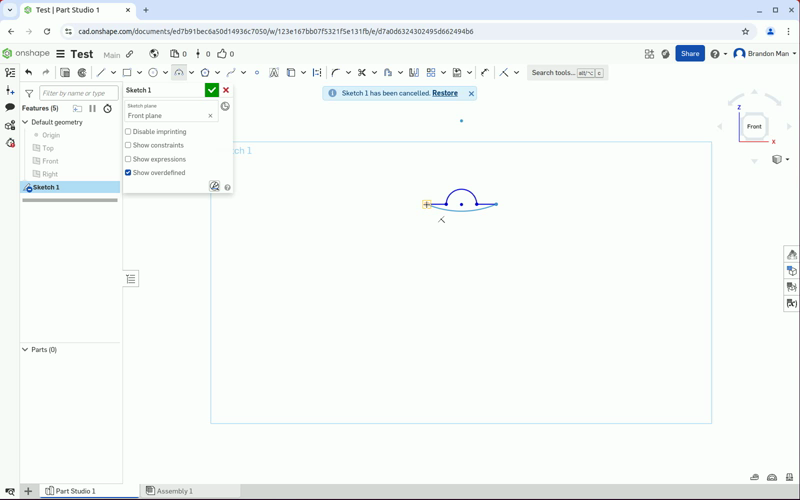
click(426, 204)
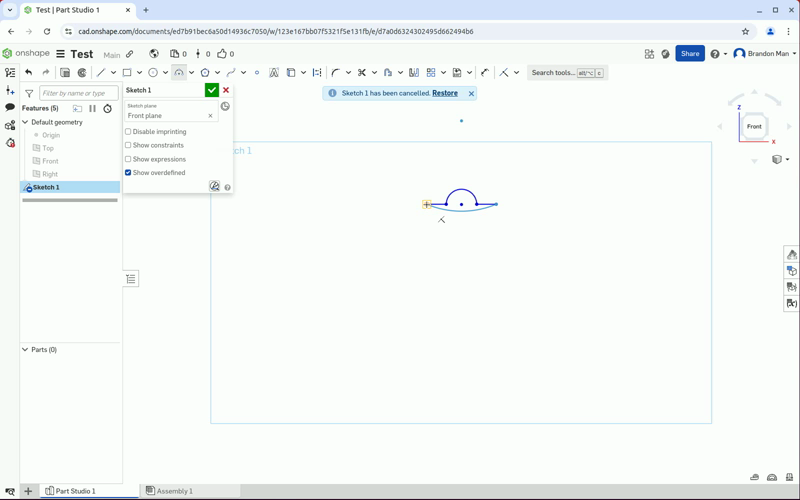
key_down(shift)
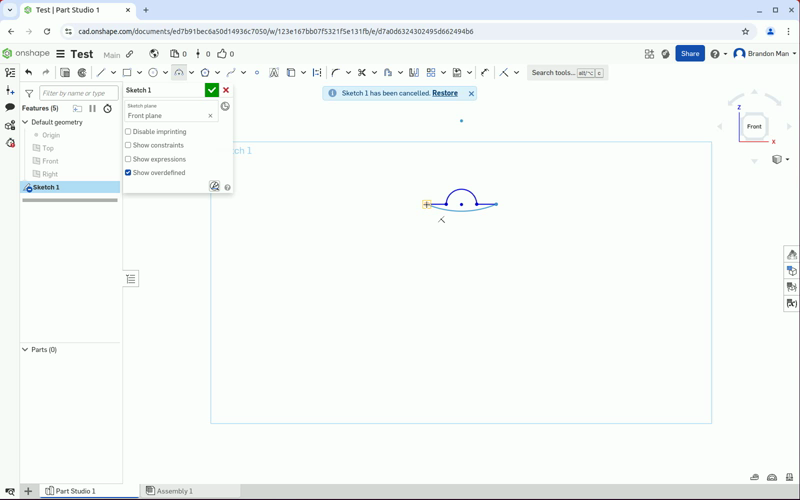
mouse_move(461, 169)
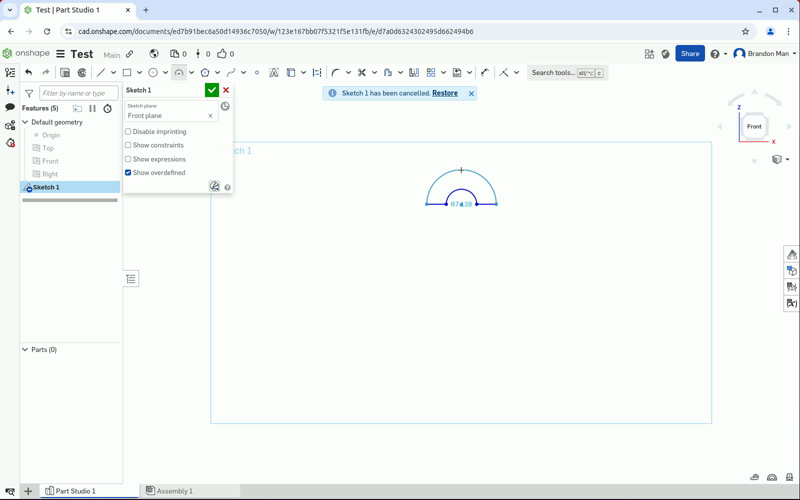
click(461, 169)
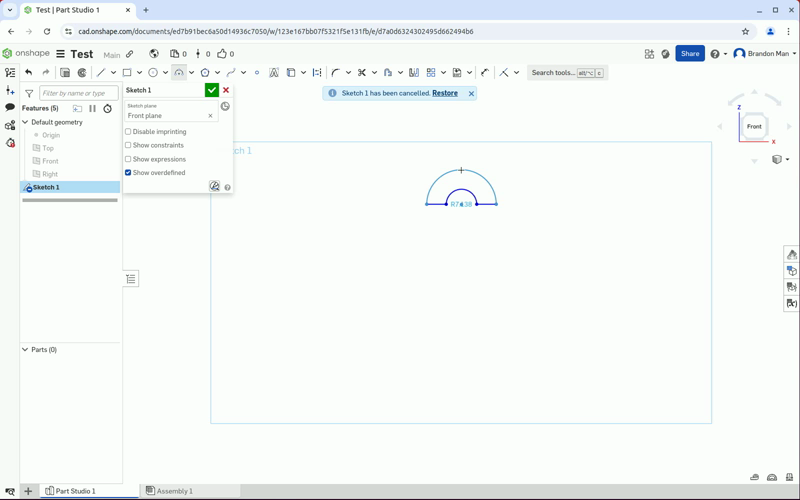
key_up(shift)
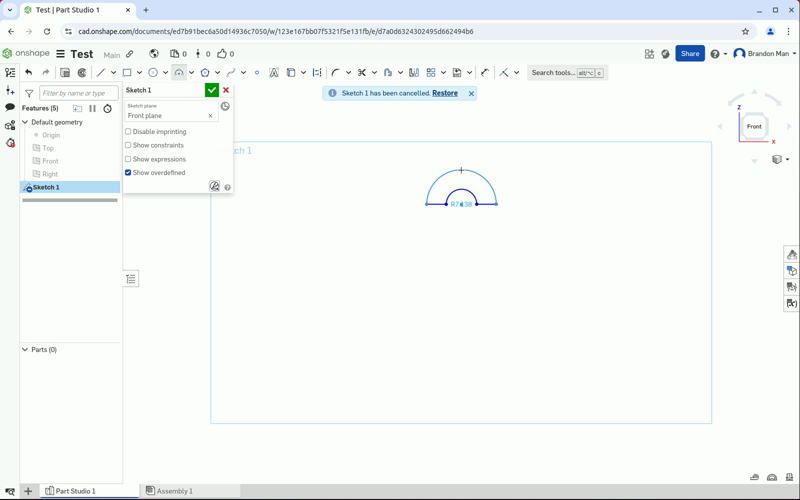
key(esc)
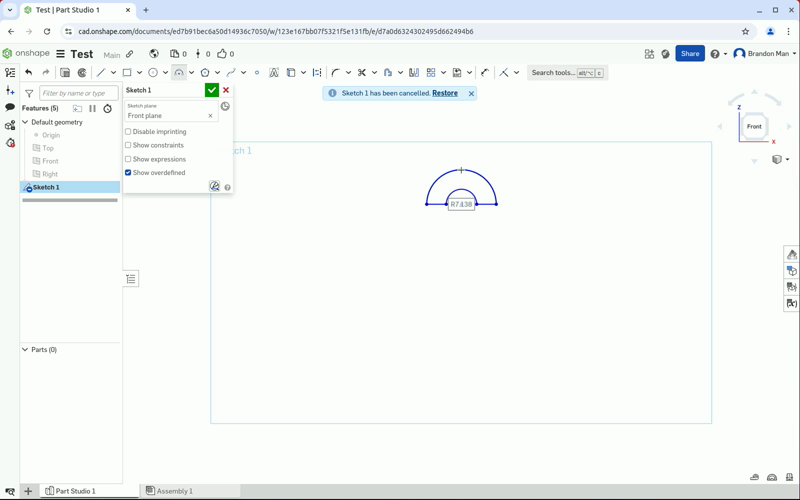
mouse_move(463, 191)
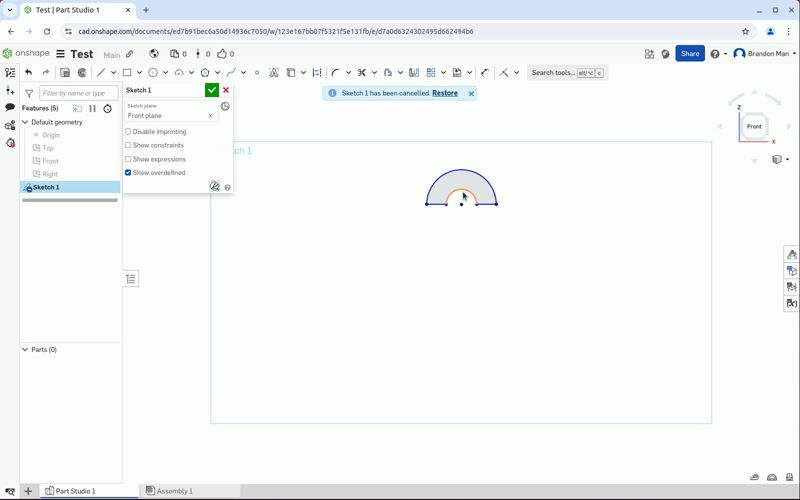
scroll(6)
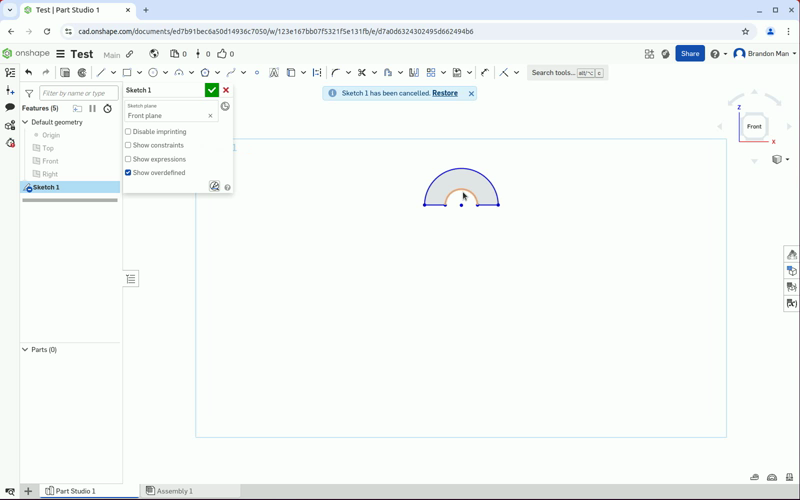
scroll(6)
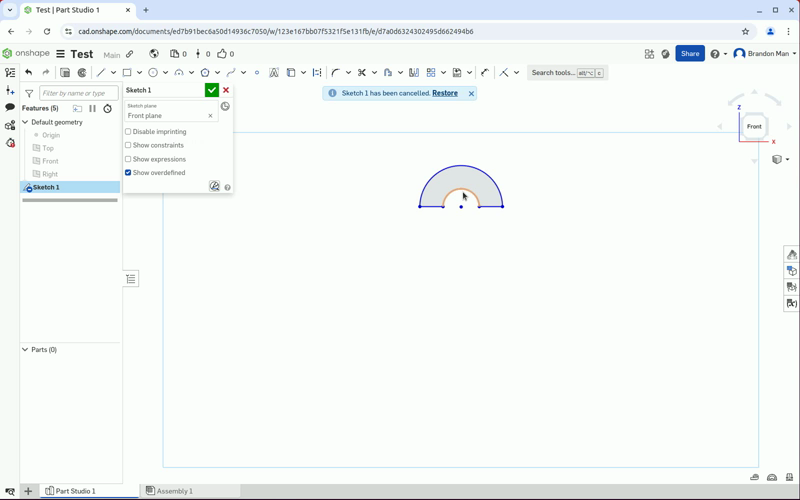
scroll(6)
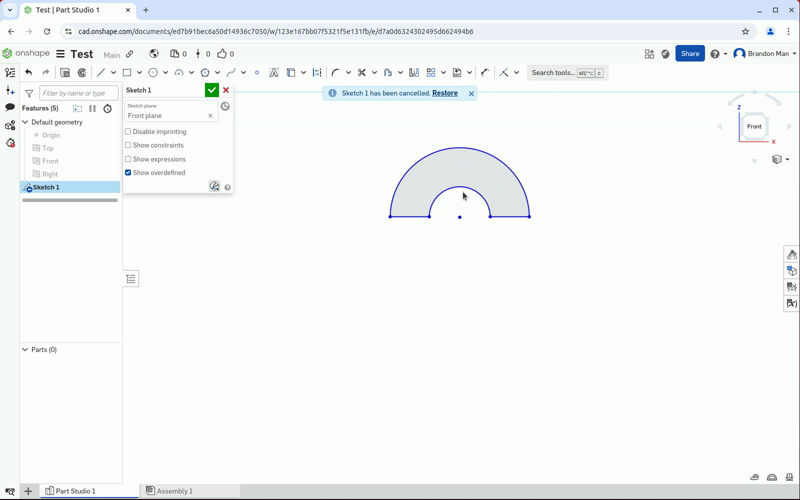
scroll(6)
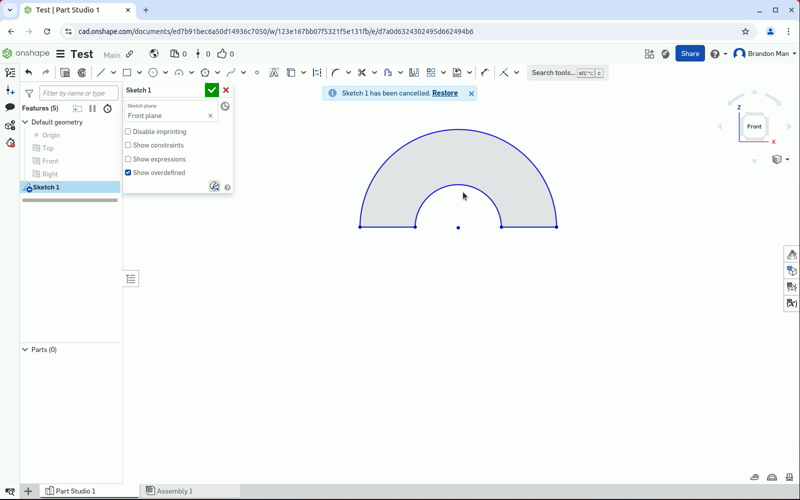
scroll(6)
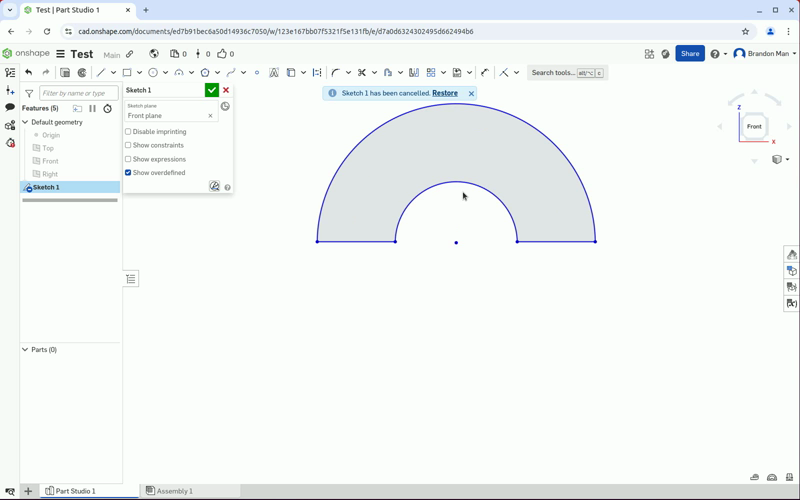
scroll(6)
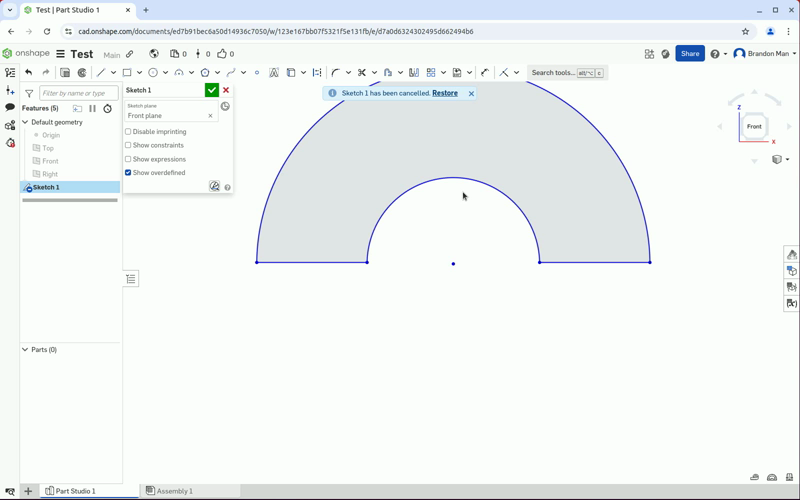
scroll(6)
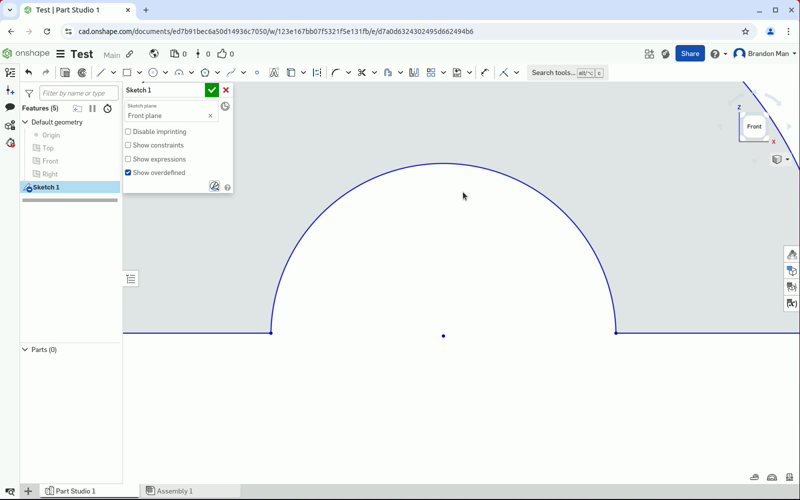
click(463, 191)
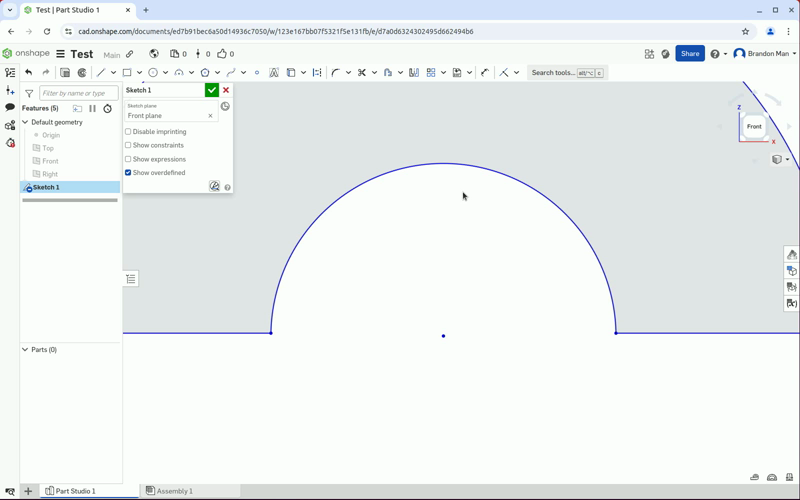
scroll(-6)
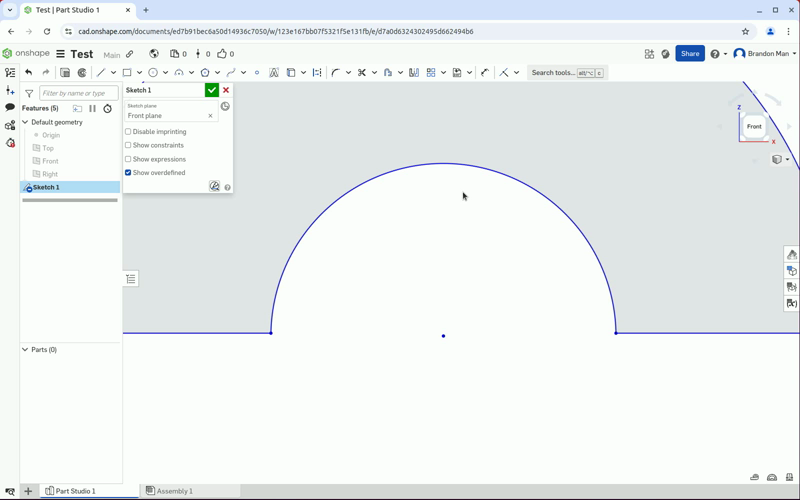
scroll(-6)
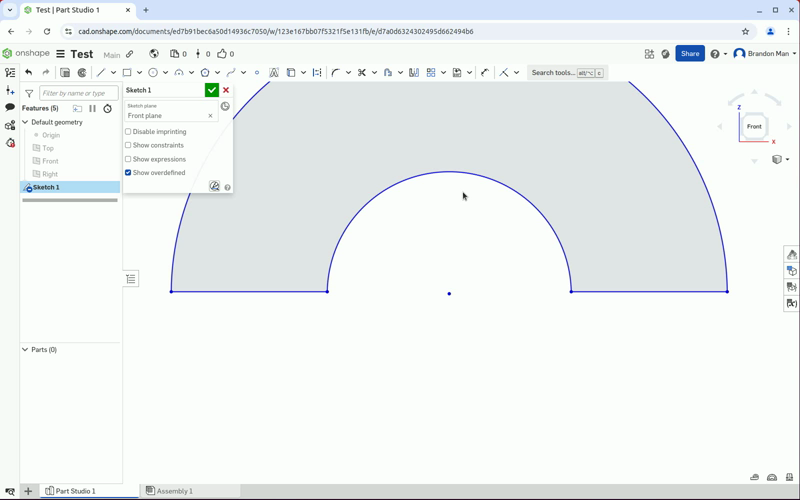
scroll(-6)
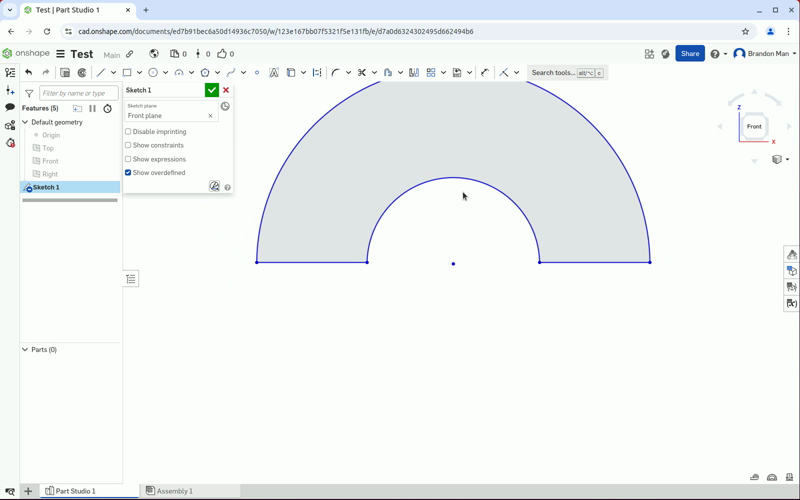
scroll(-6)
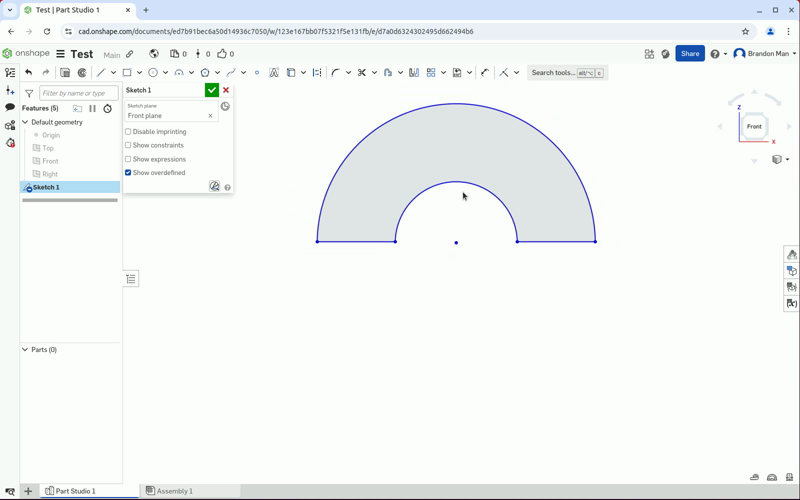
scroll(-6)
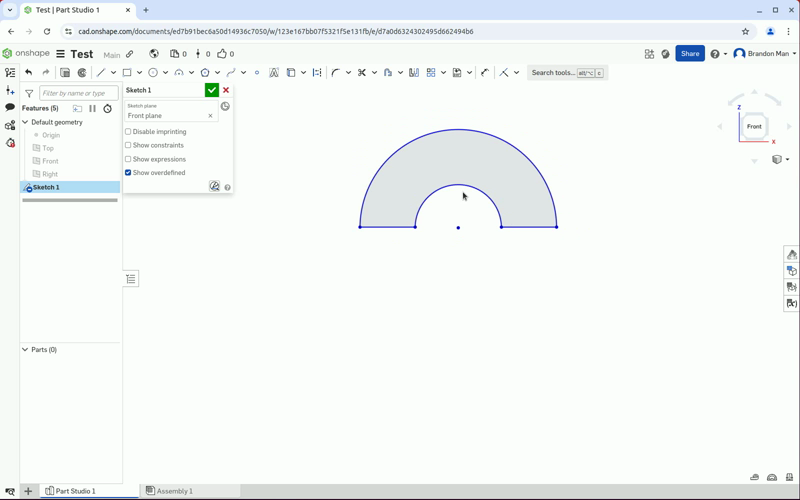
scroll(-6)
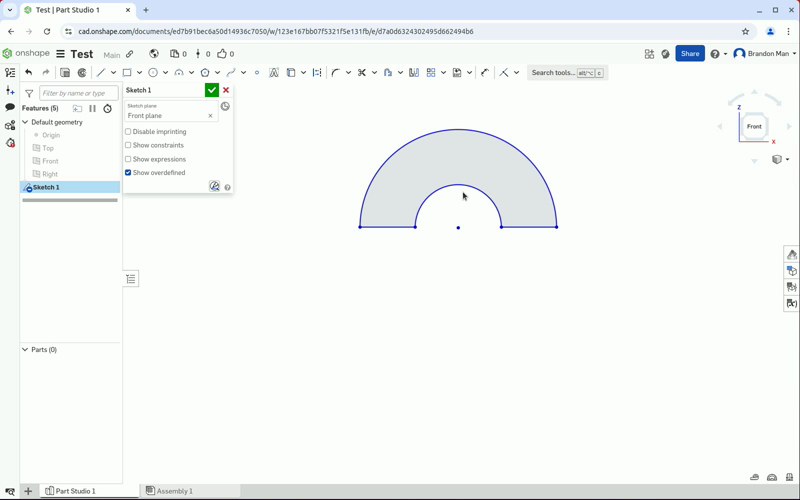
scroll(-6)
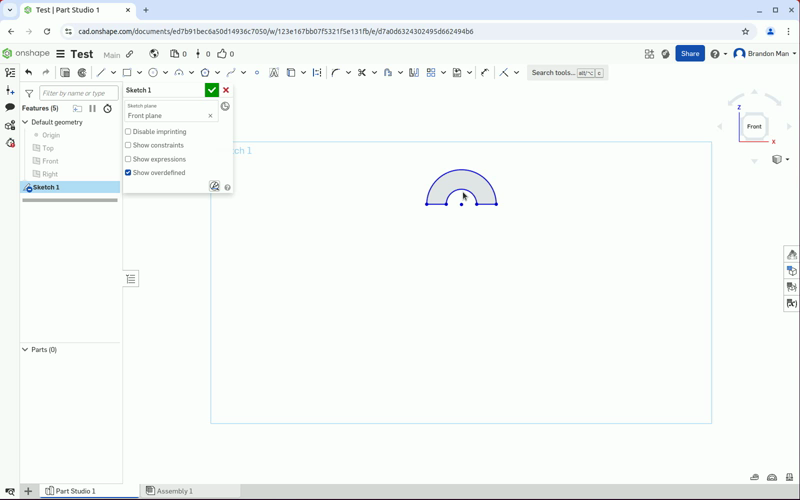
mouse_move(73, 352)
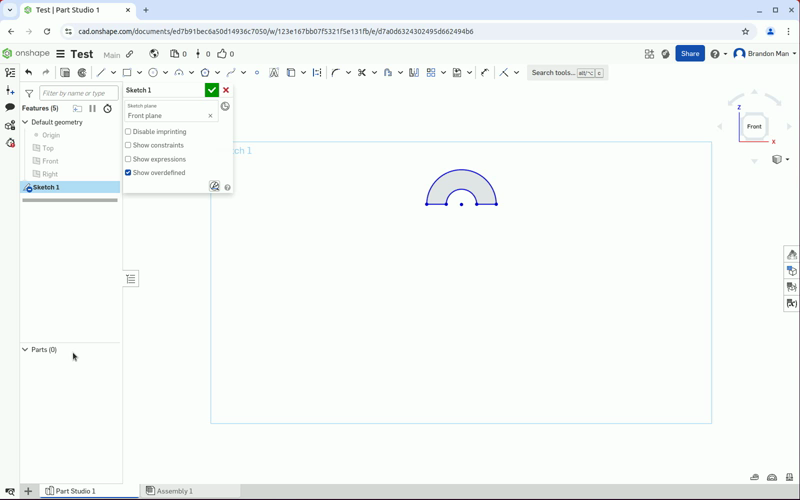
key(shift+y)
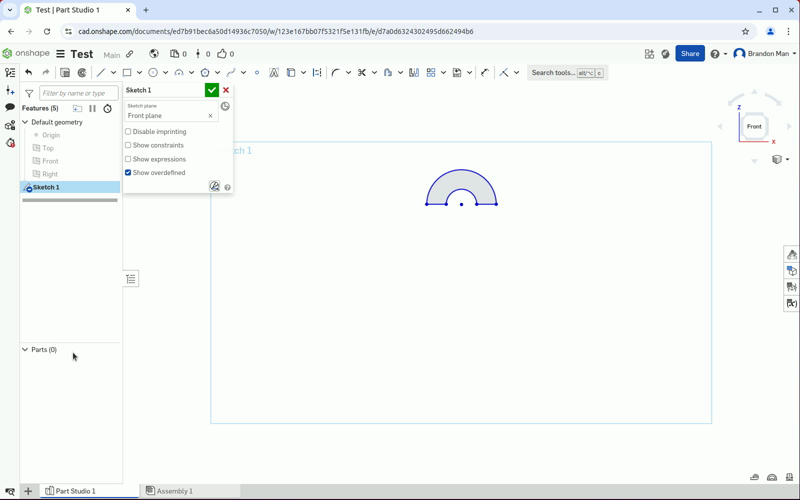
key(shift+e)
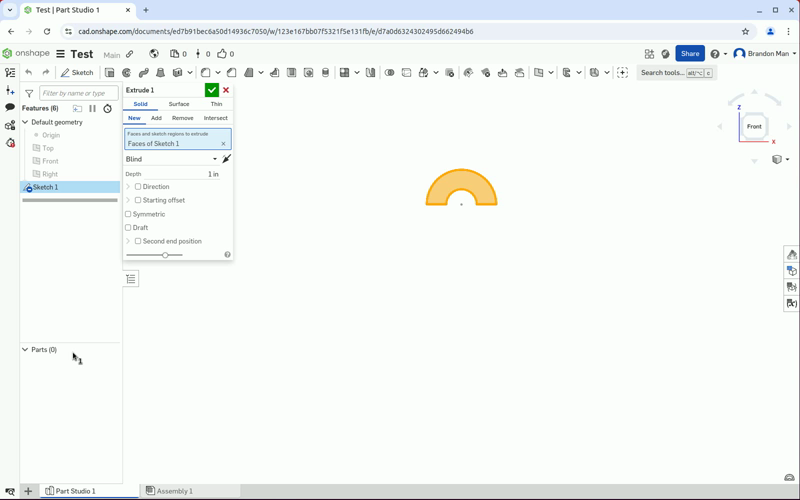
mouse_move(143, 106)
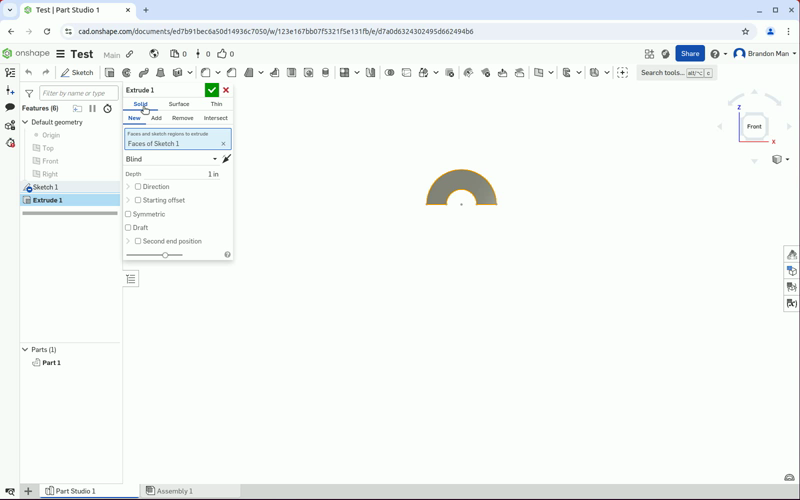
click(143, 106)
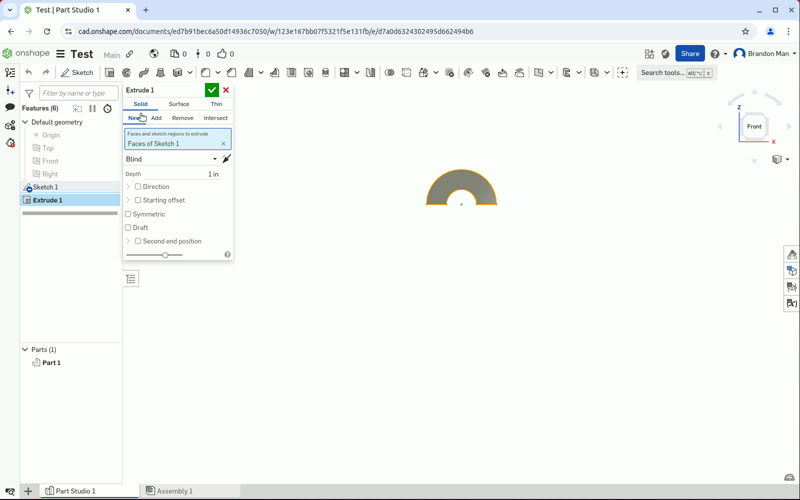
mouse_move(137, 120)
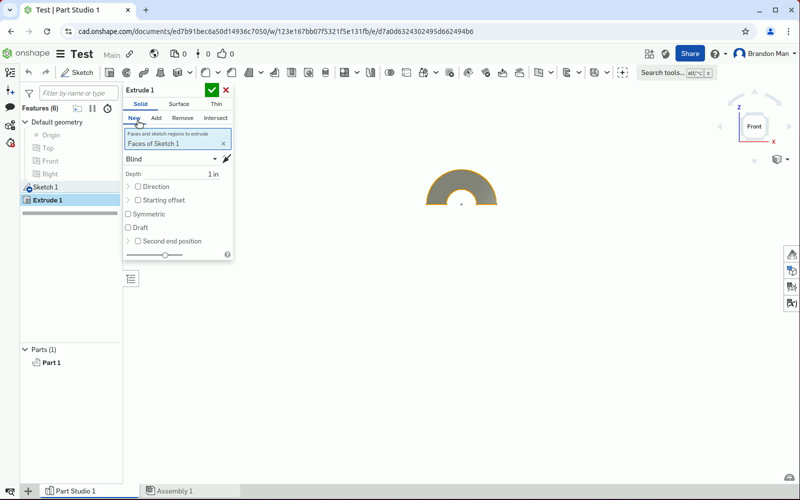
click(137, 120)
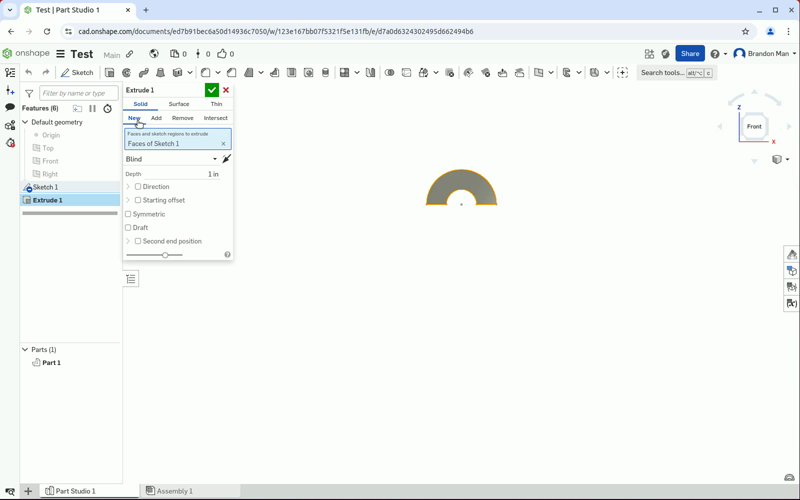
key(tab, 4)
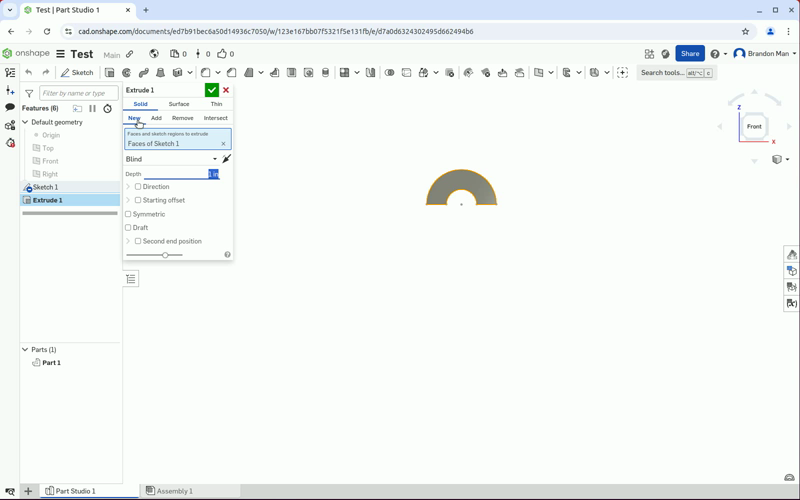
text(9.628)
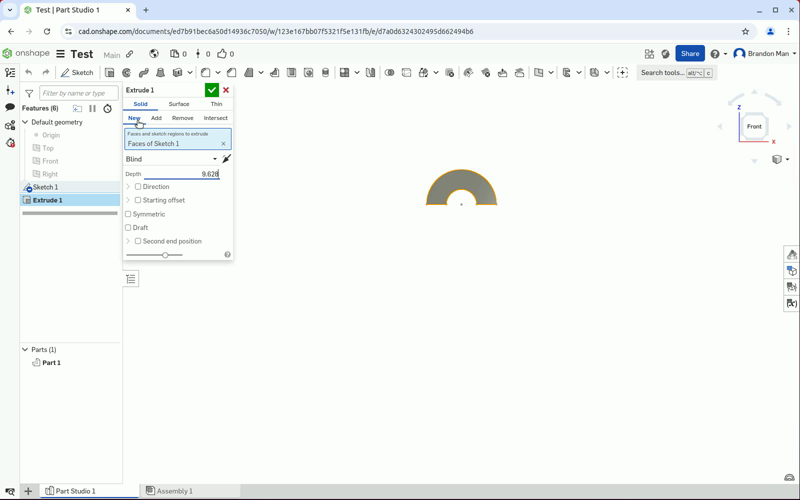
key(enter)
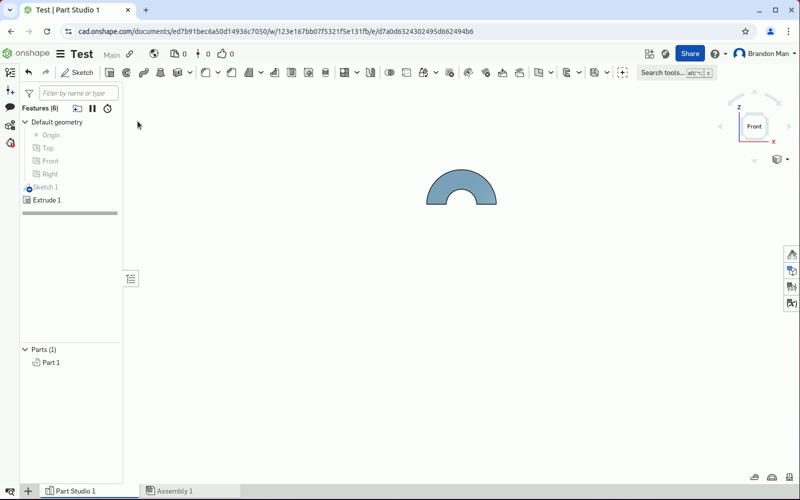
key(shift+h)
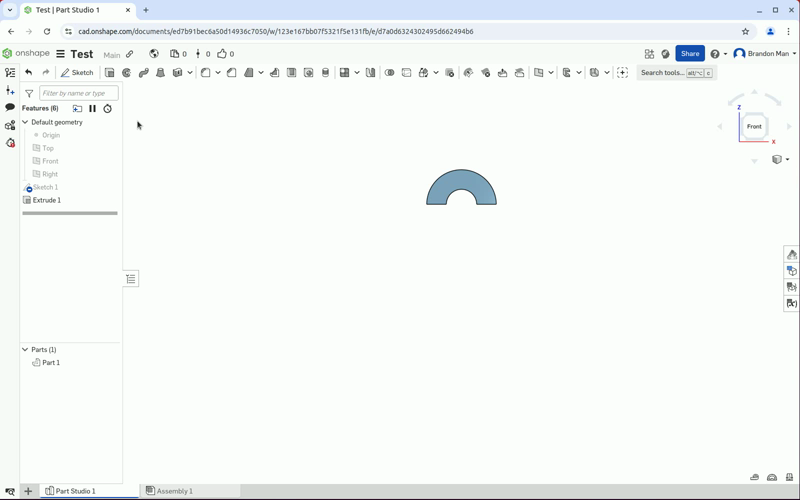
key(shift+h)
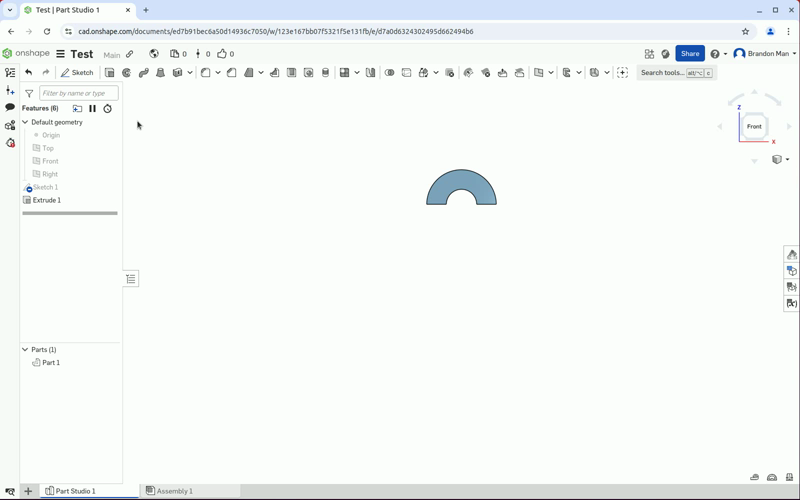
mouse_move(73, 189)
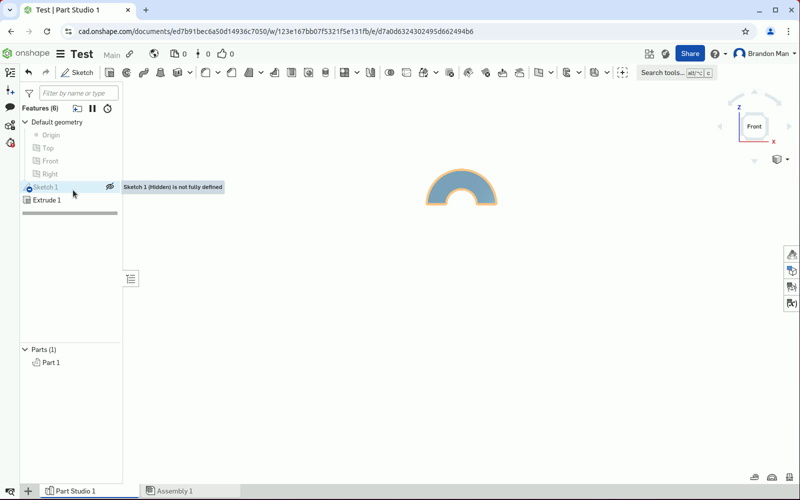
click(73, 189)
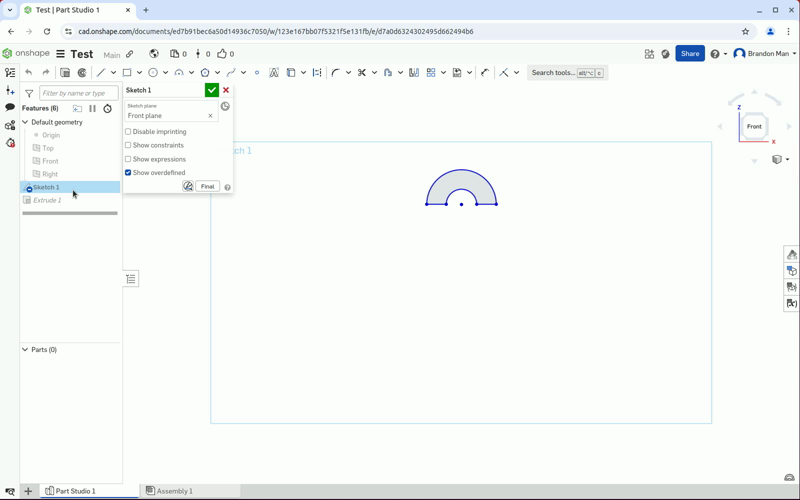
mouse_move(229, 92)
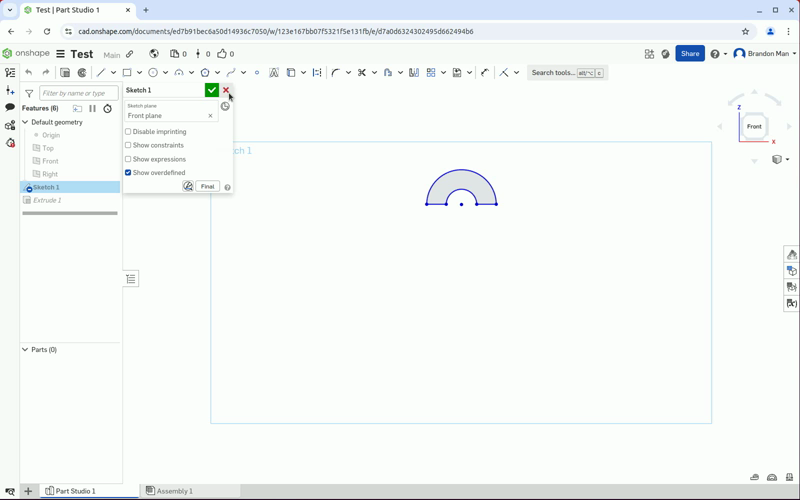
click(229, 92)
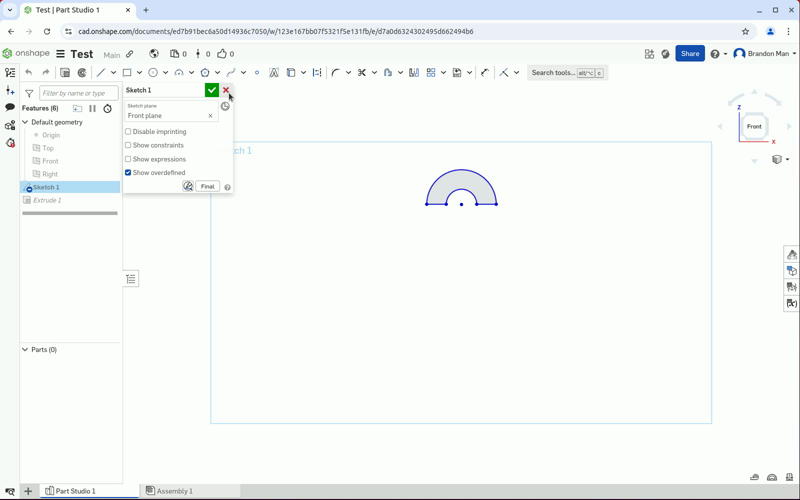
key(shift+s)
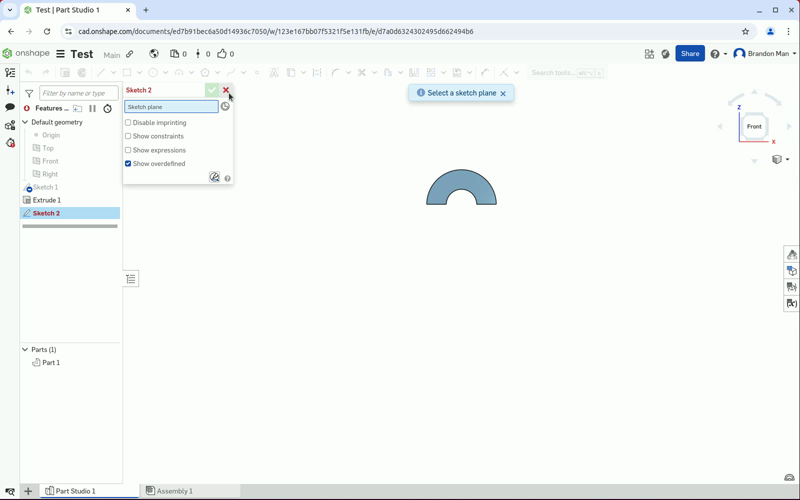
mouse_move(73, 163)
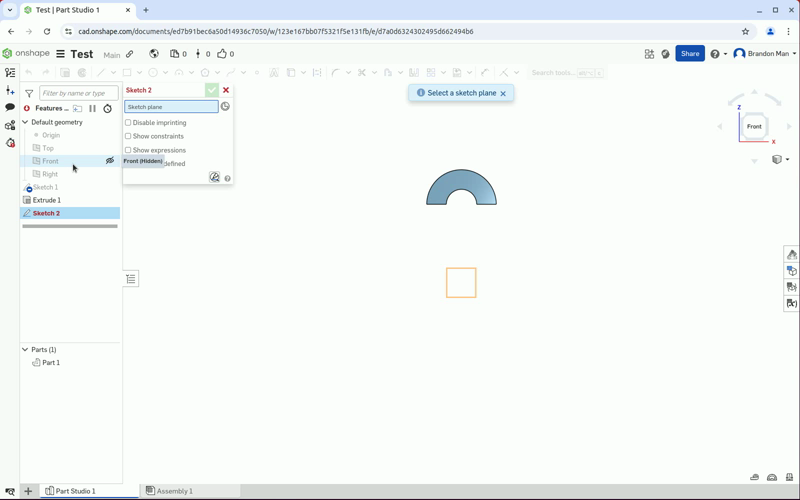
click(73, 163)
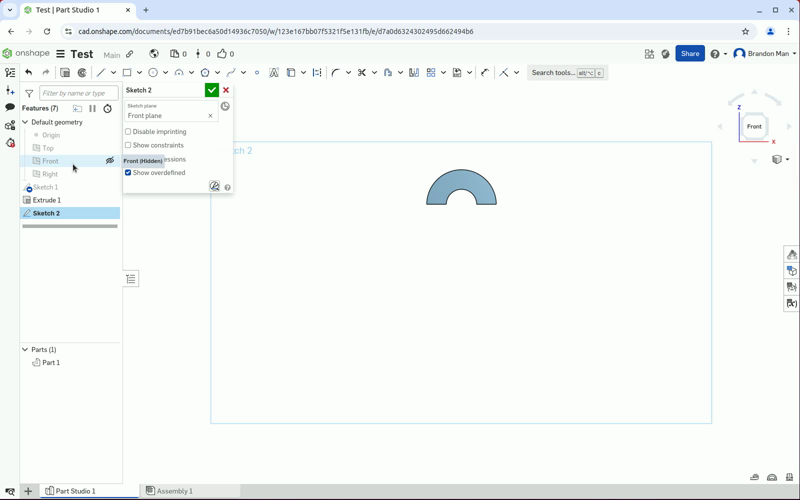
mouse_move(73, 352)
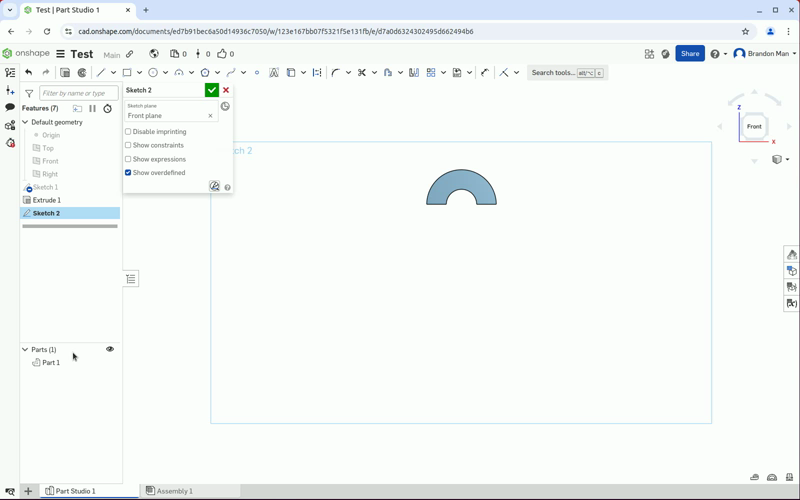
key(y)
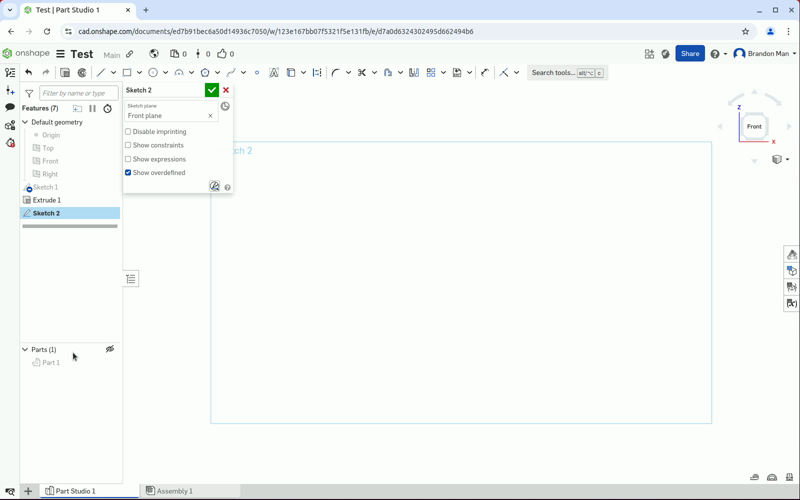
key(a)
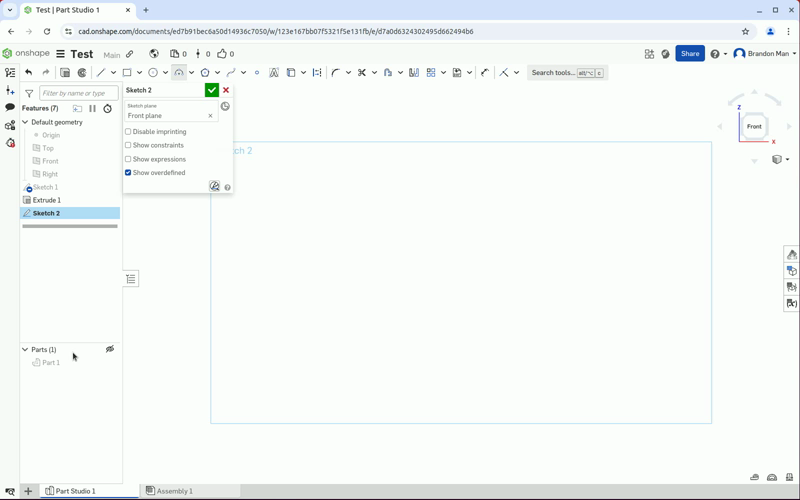
key_down(shift)
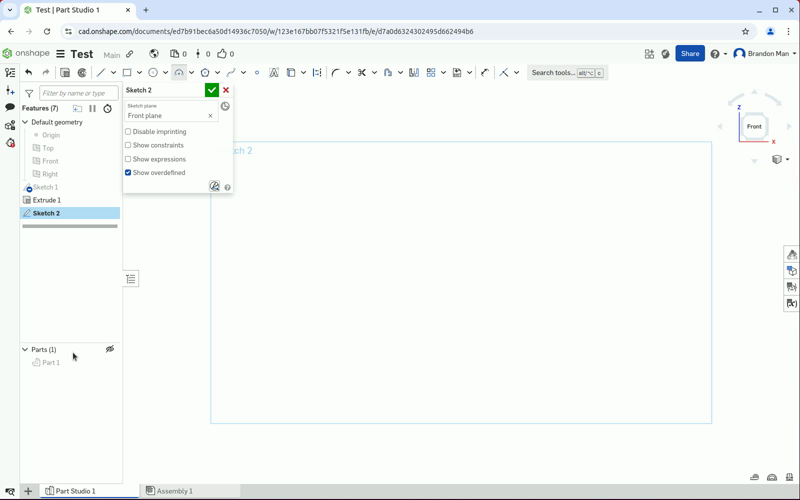
mouse_move(426, 204)
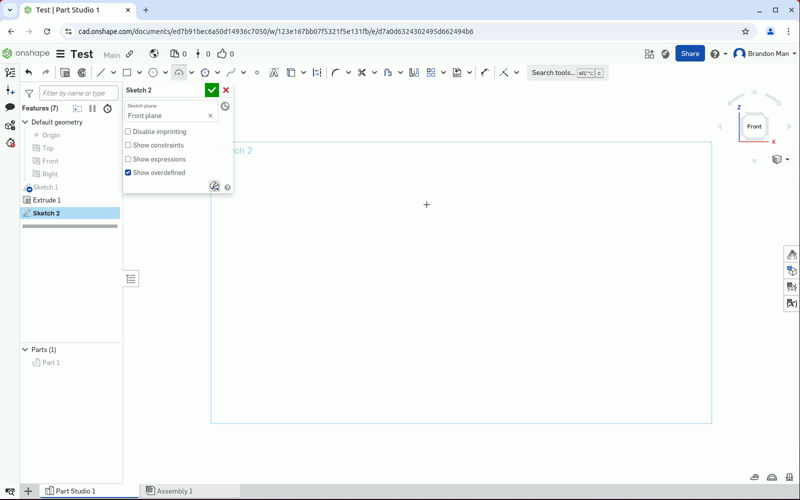
click(426, 204)
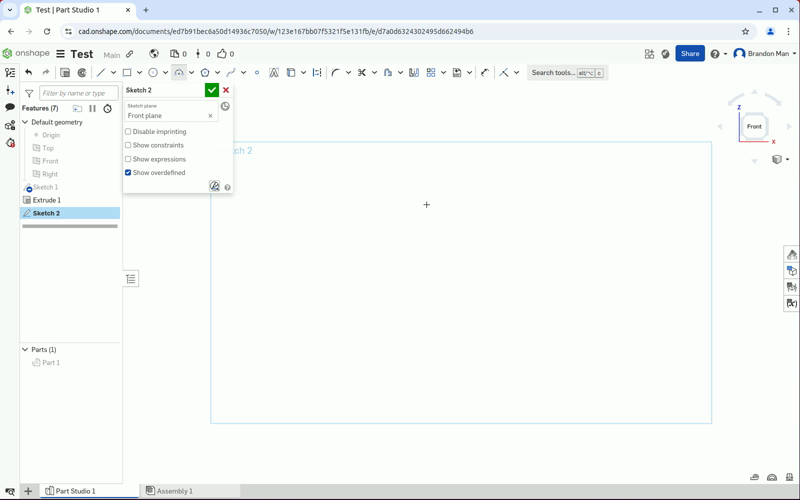
key_up(shift)
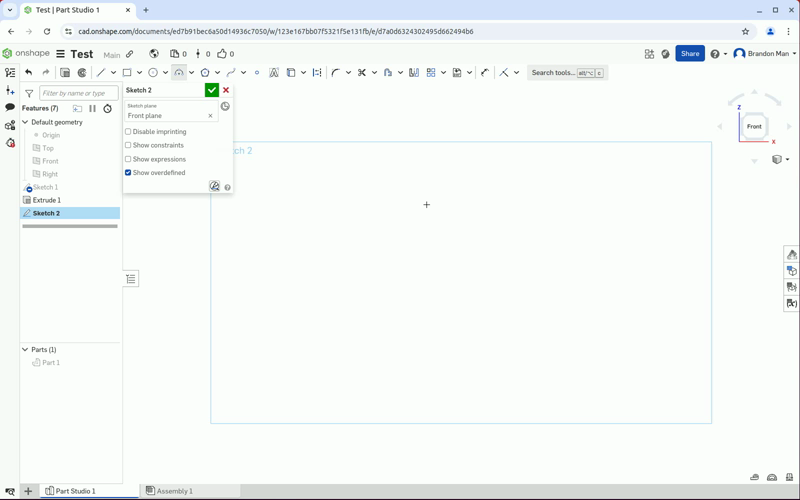
key_down(shift)
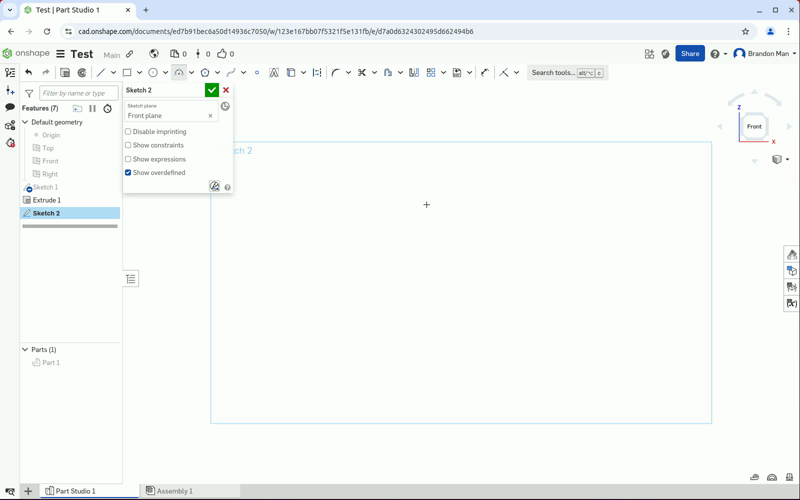
mouse_move(496, 204)
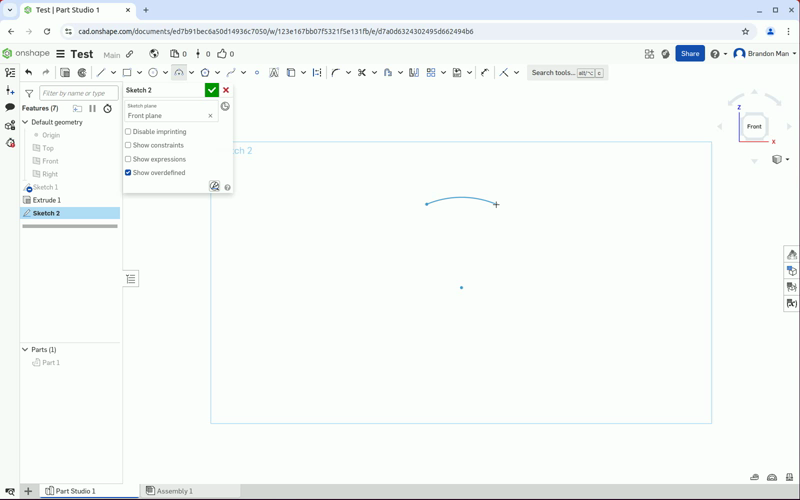
click(496, 204)
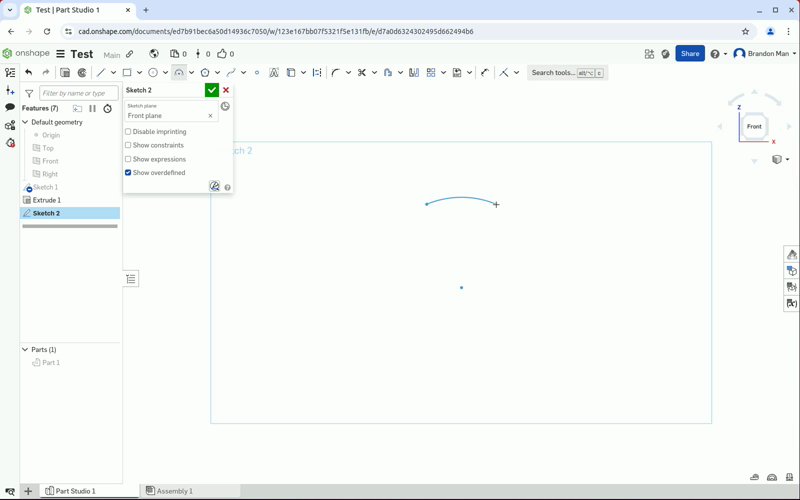
mouse_move(461, 239)
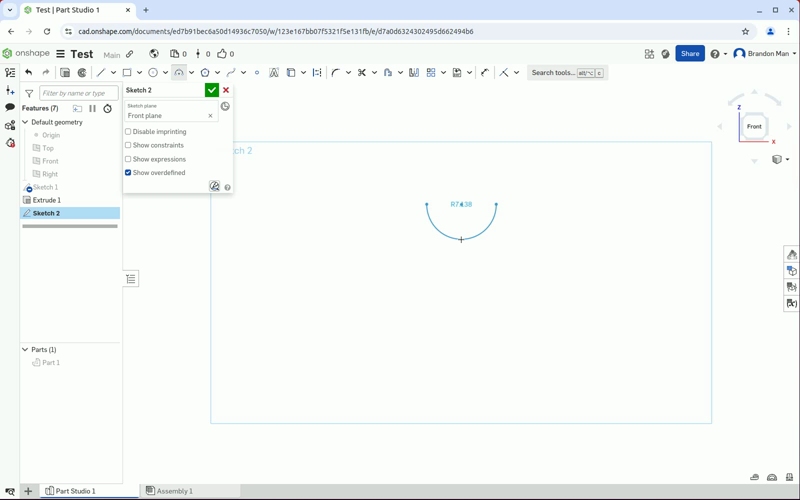
click(461, 239)
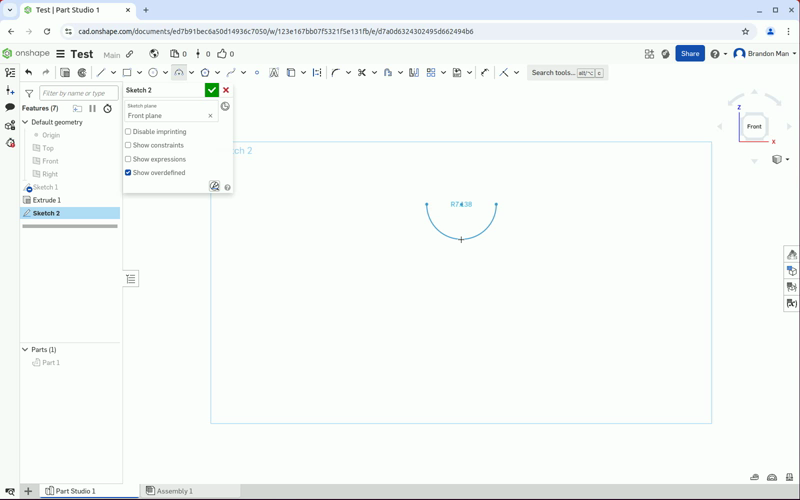
key_up(shift)
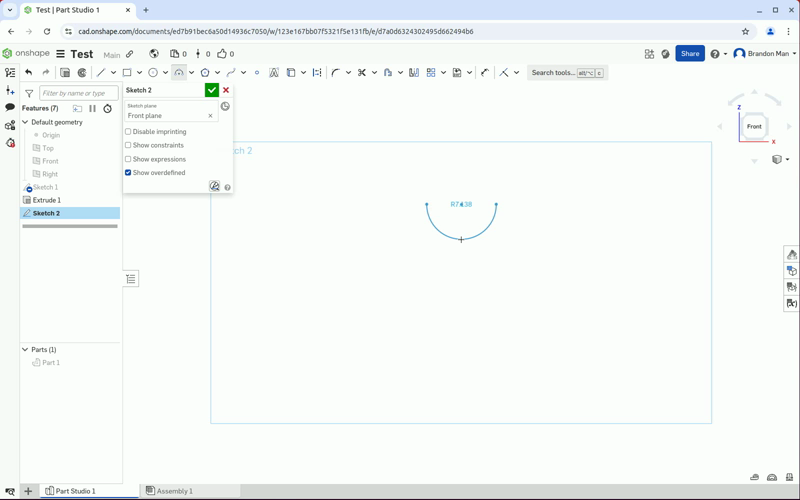
key(esc)
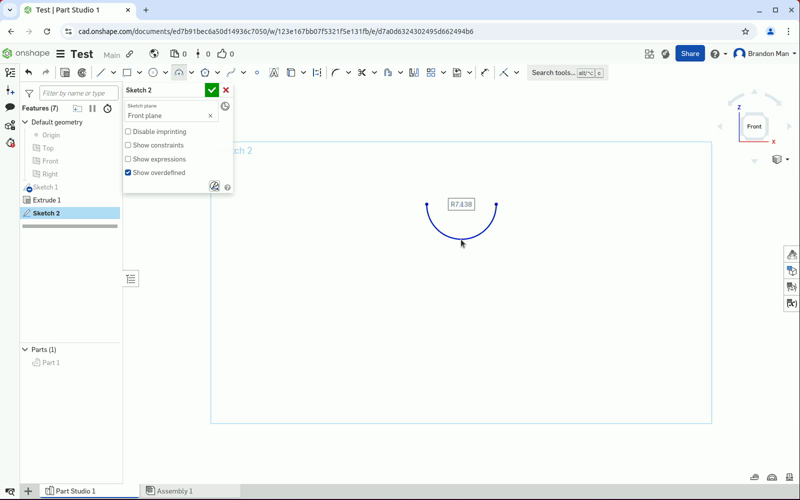
key(l)
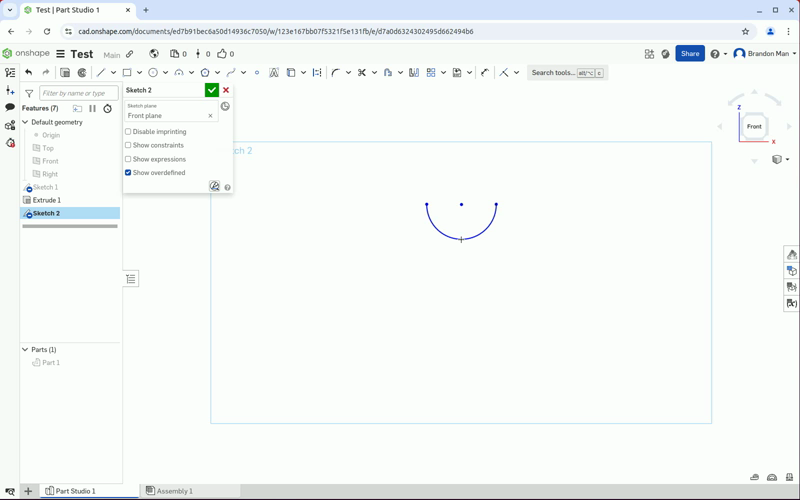
mouse_move(496, 204)
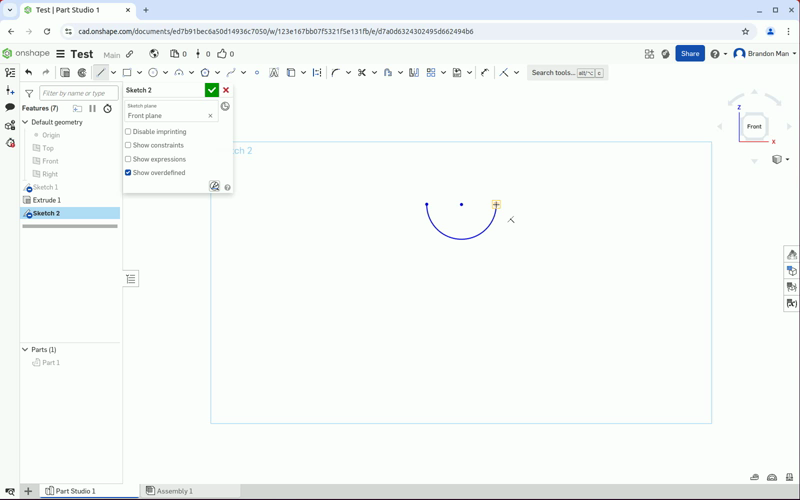
click(496, 204)
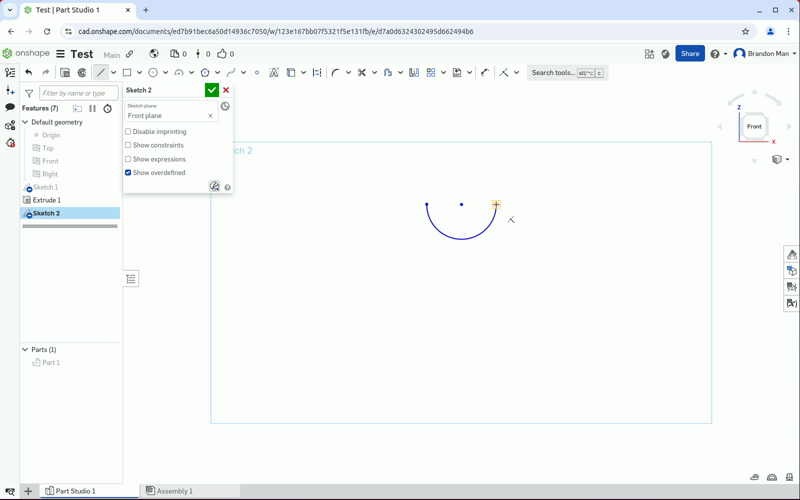
key_down(shift)
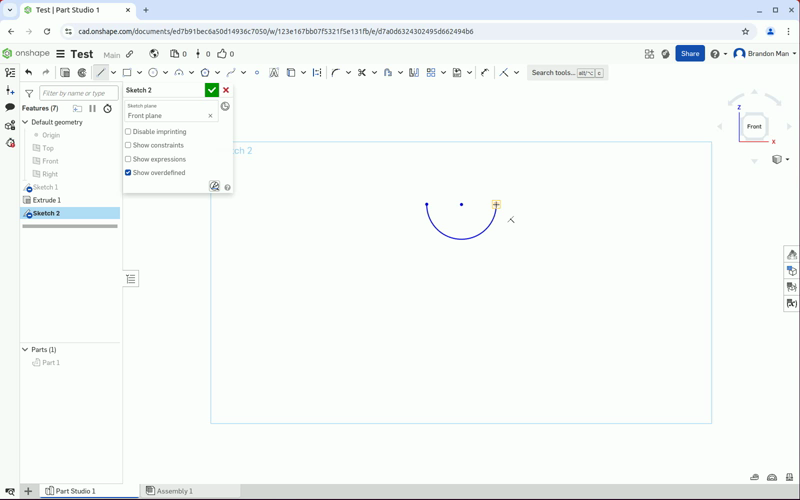
mouse_move(526, 204)
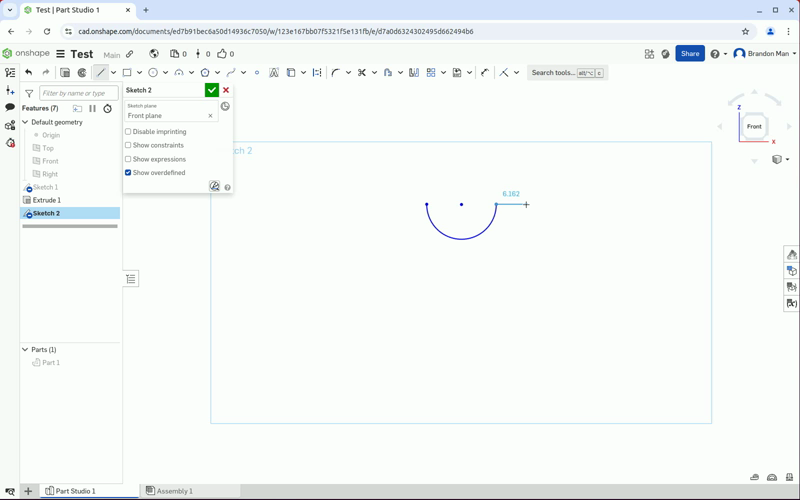
mouse_move(476, 204)
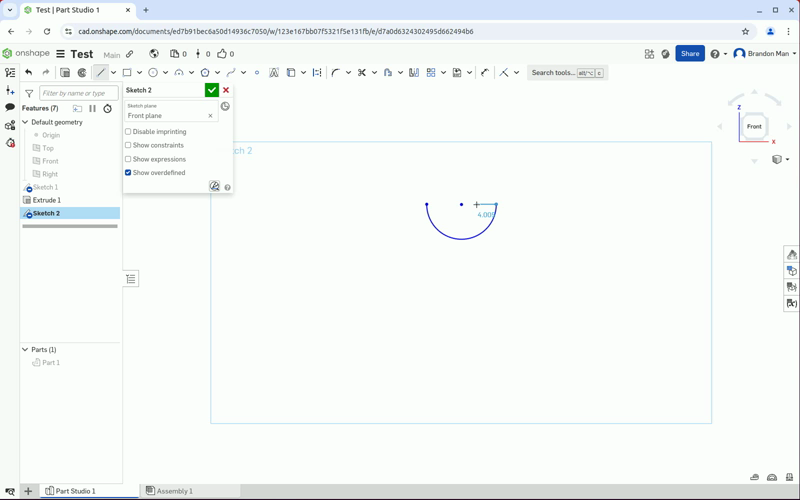
click(476, 204)
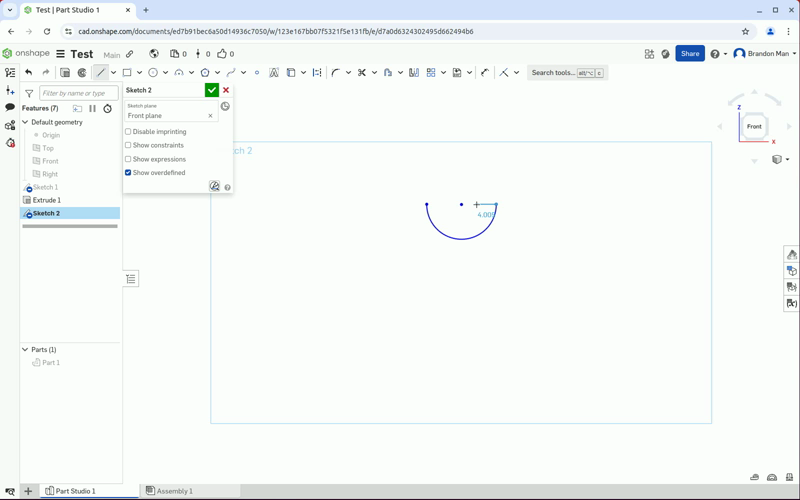
key_up(shift)
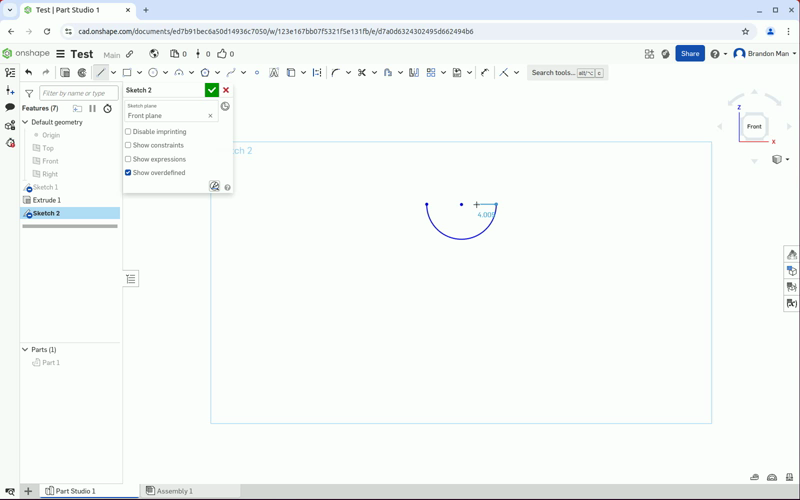
key(esc)
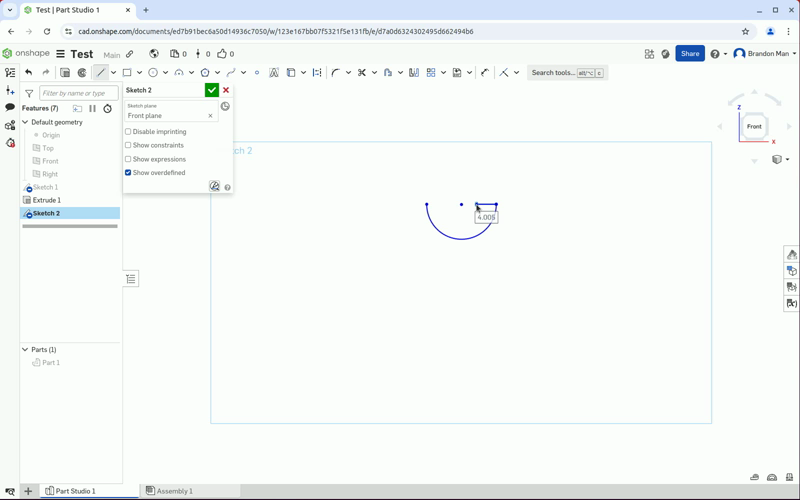
key(a)
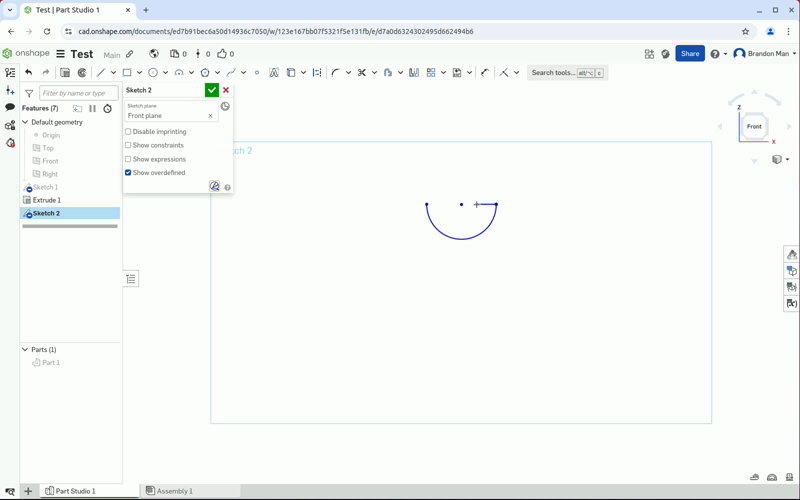
mouse_move(476, 204)
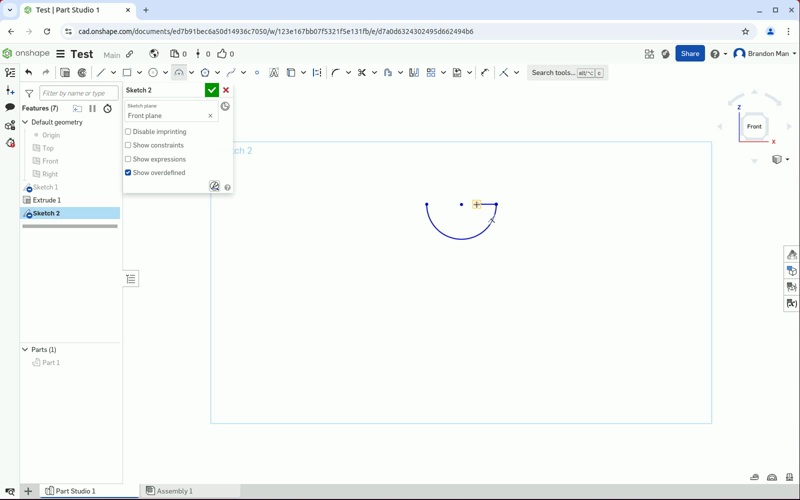
click(476, 204)
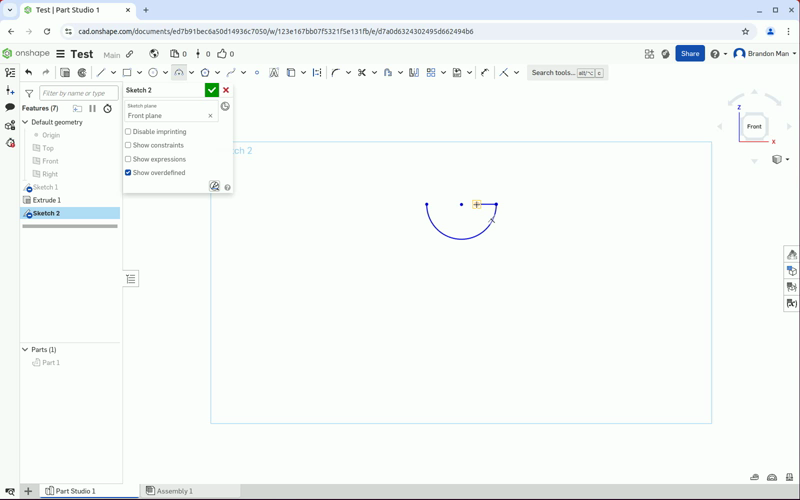
key_down(shift)
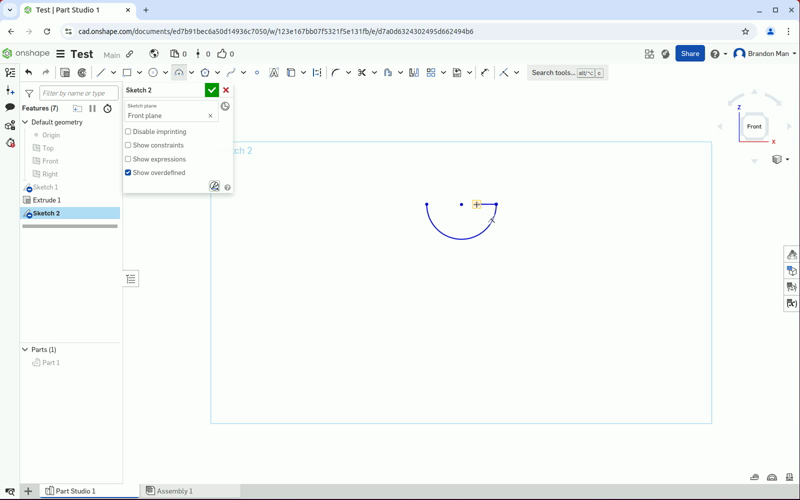
mouse_move(446, 204)
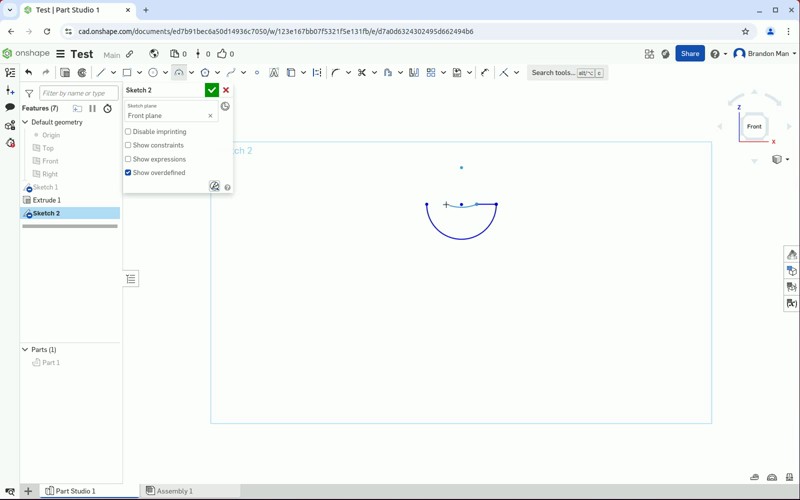
click(446, 204)
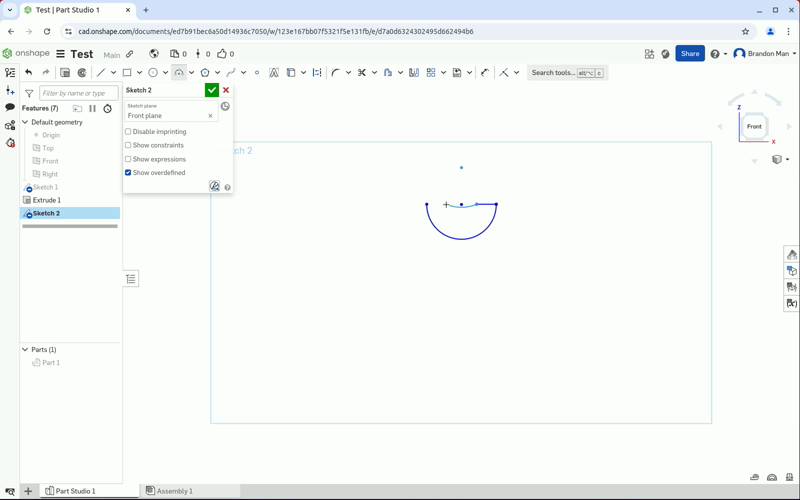
mouse_move(461, 219)
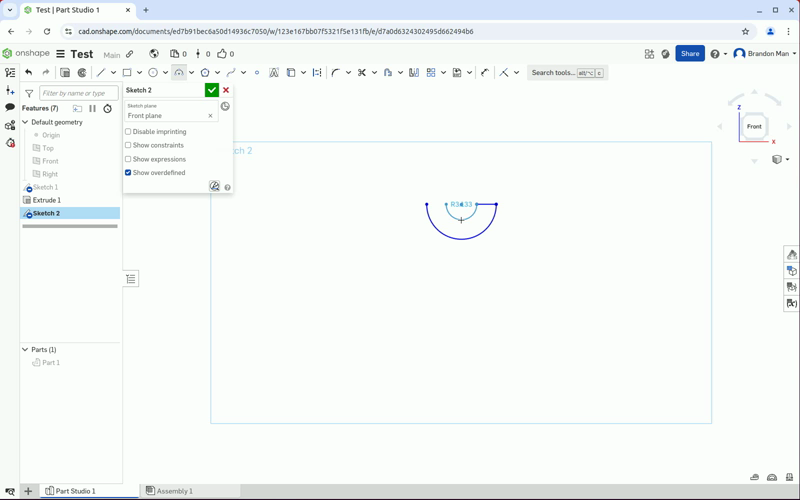
click(461, 219)
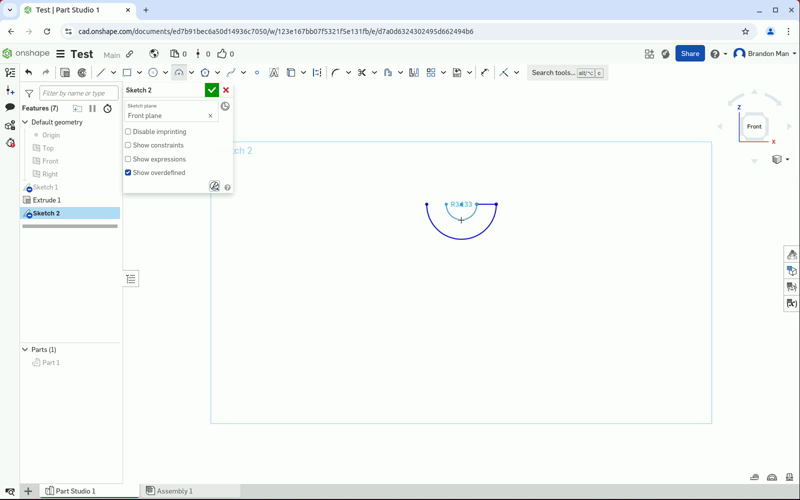
key_up(shift)
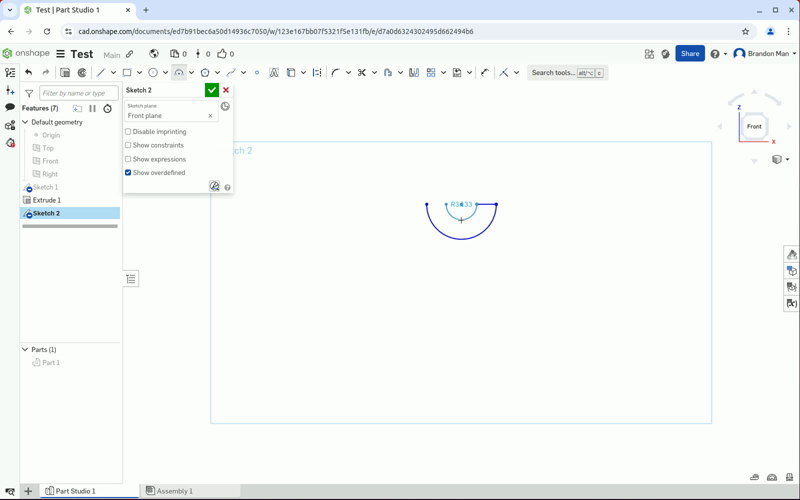
key(esc)
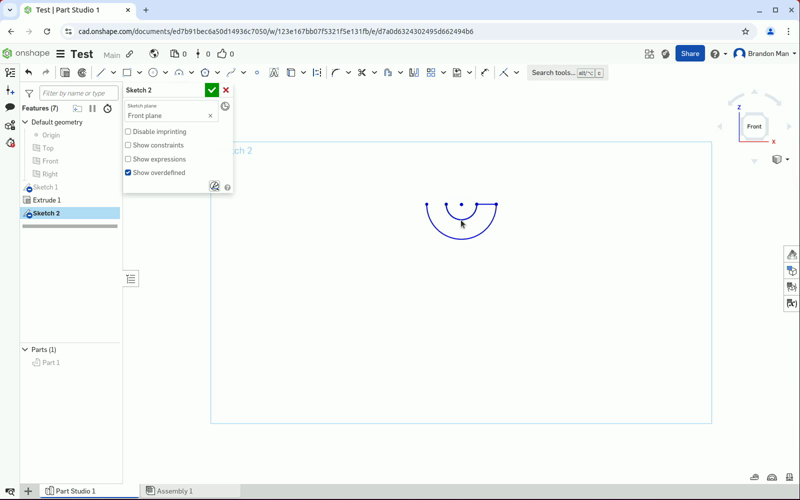
key(l)
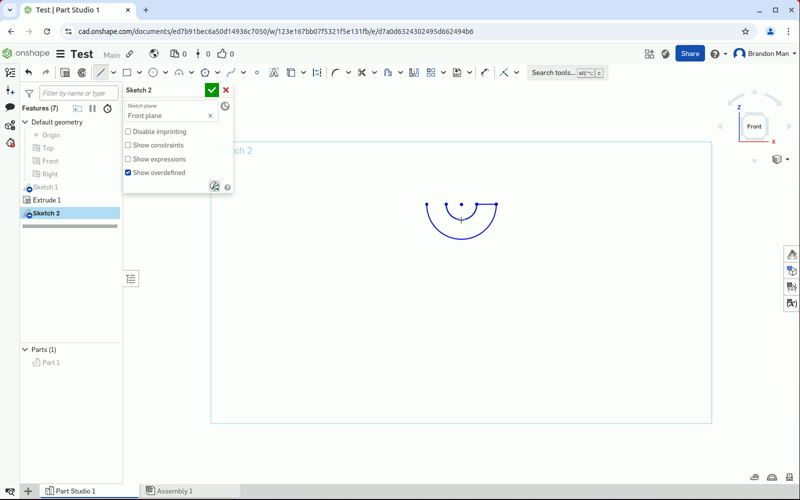
mouse_move(446, 204)
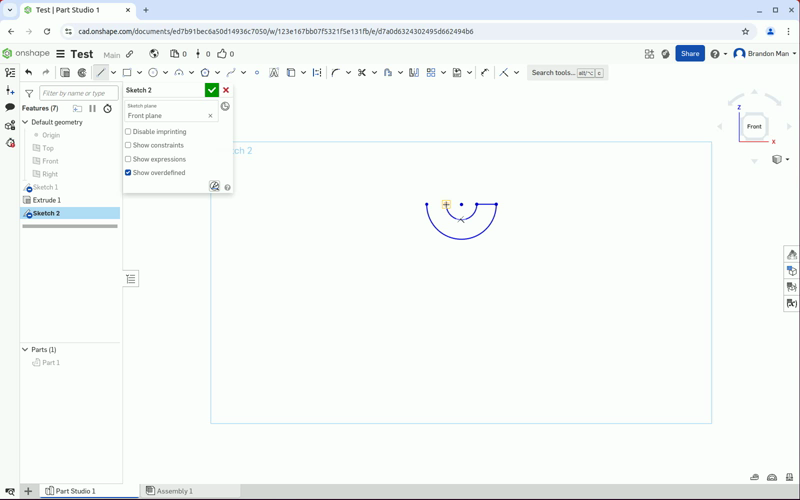
click(446, 204)
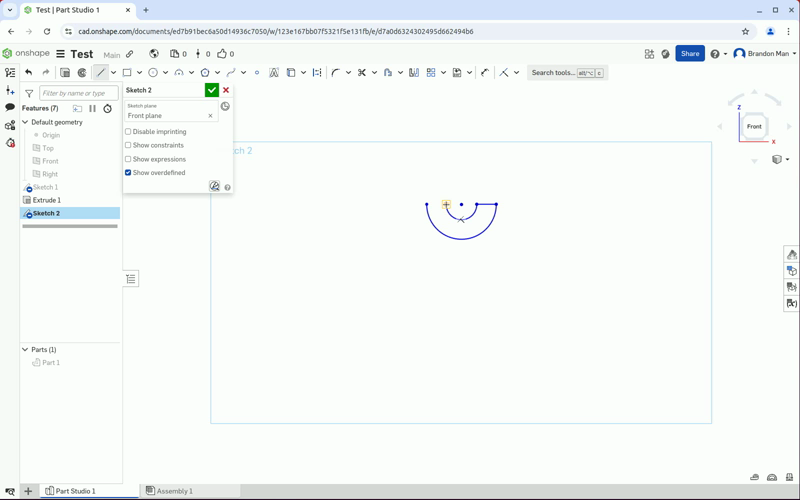
mouse_move(476, 204)
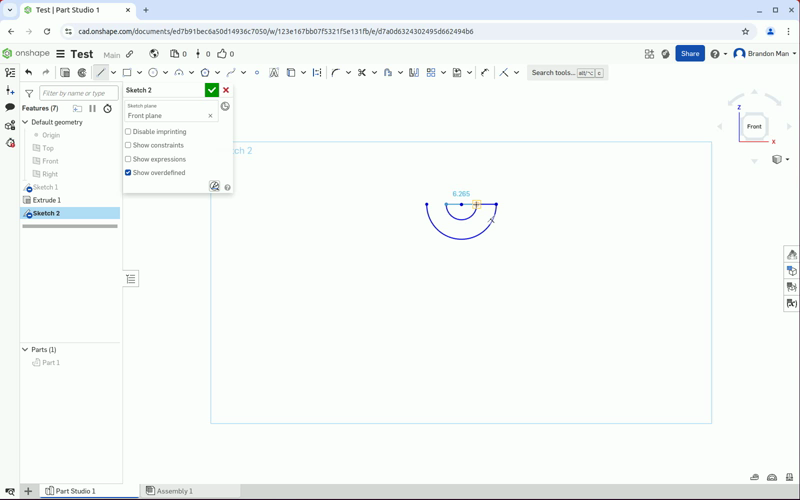
key_down(shift)
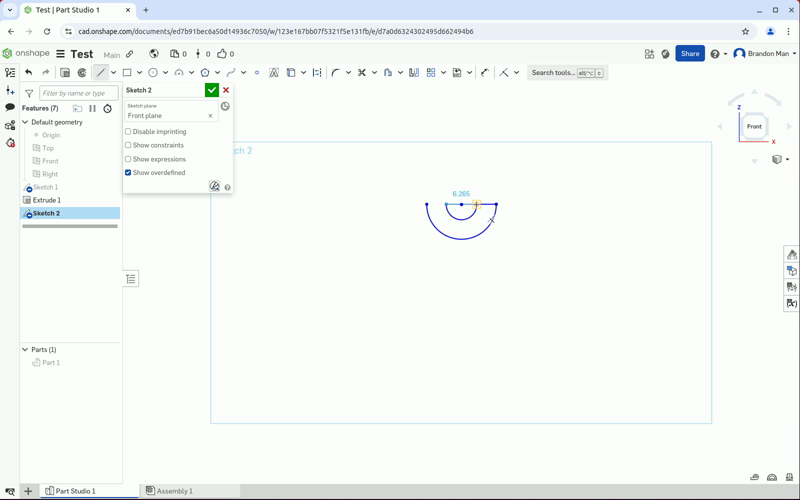
mouse_move(426, 204)
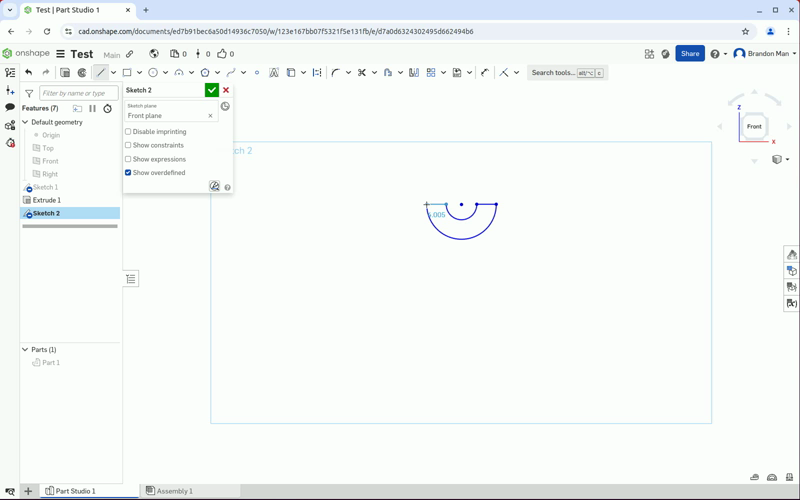
key_up(shift)
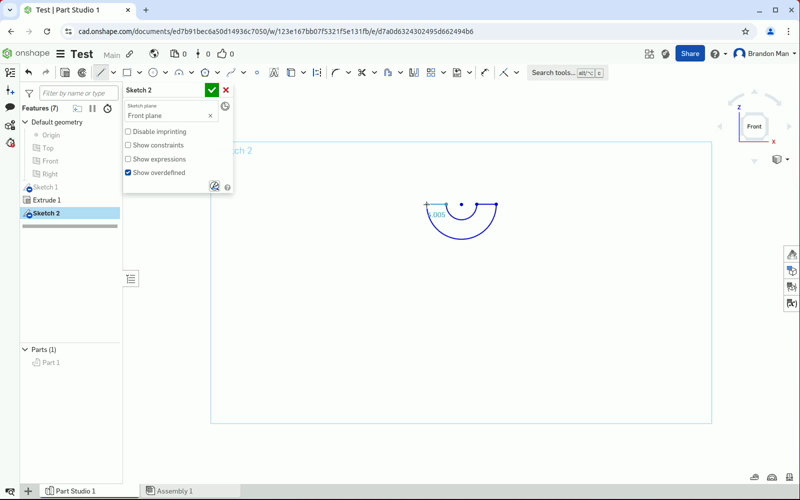
click(426, 204)
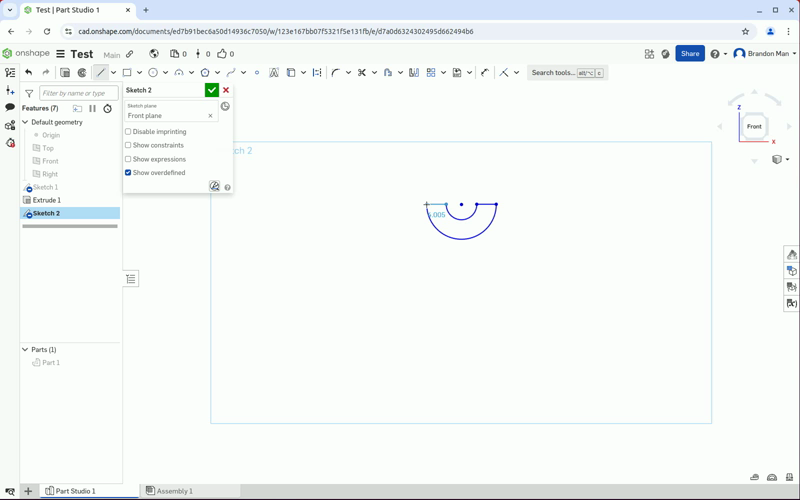
key(esc)
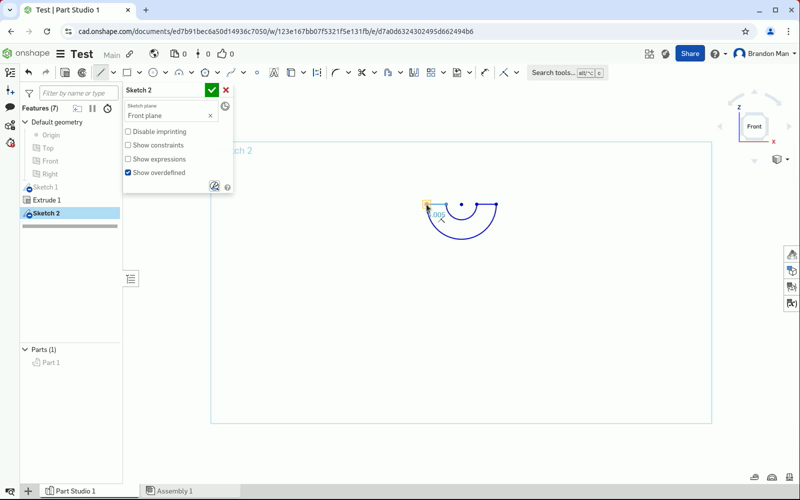
mouse_move(441, 211)
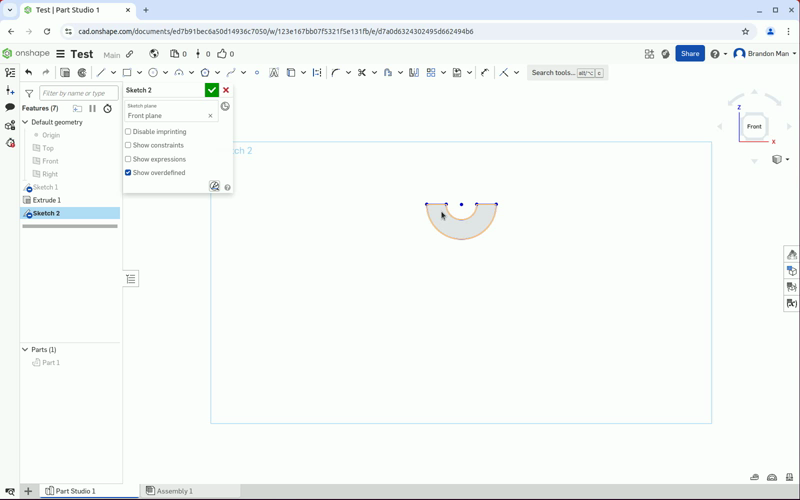
scroll(6)
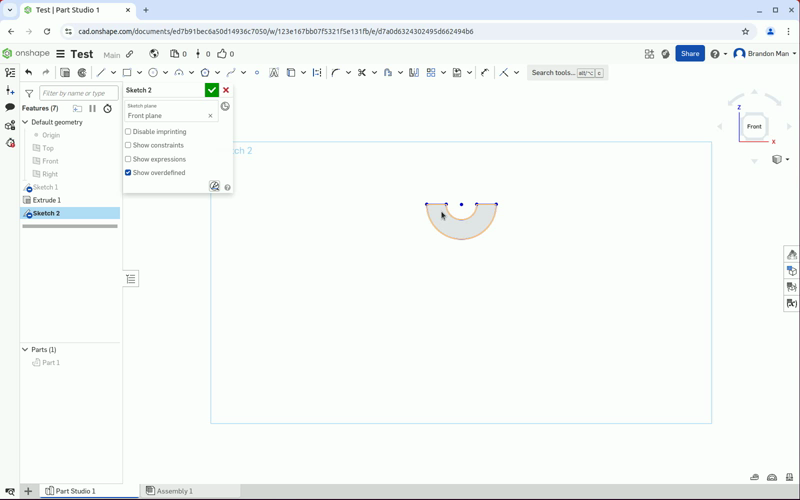
scroll(6)
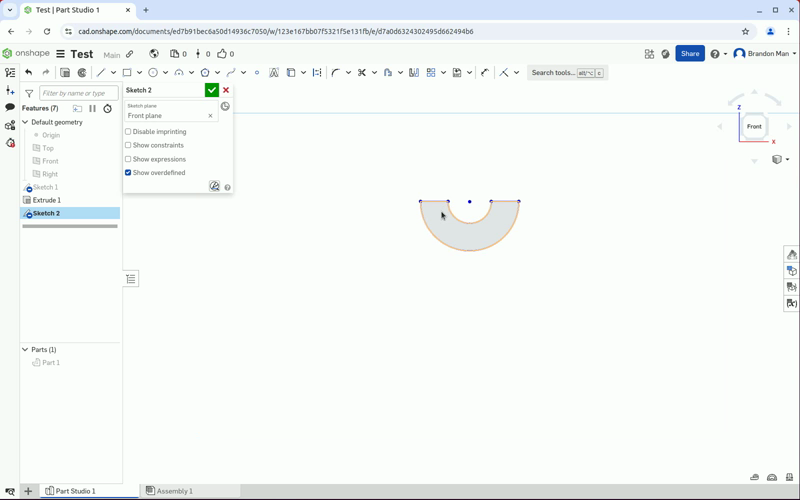
scroll(6)
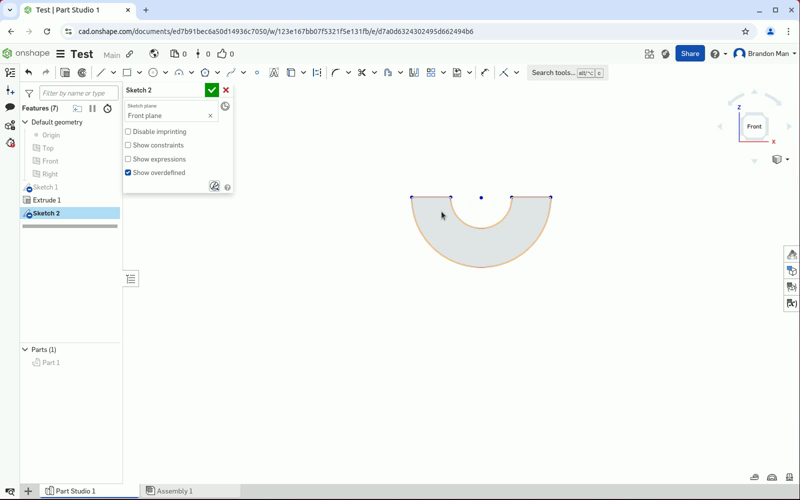
scroll(6)
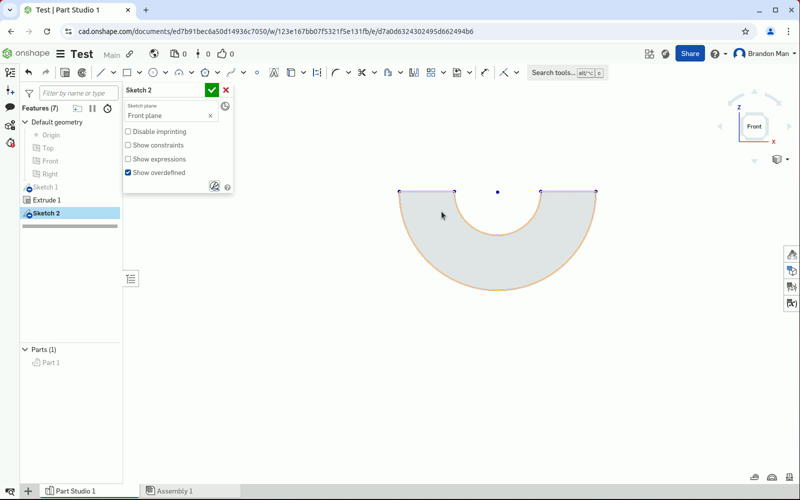
scroll(6)
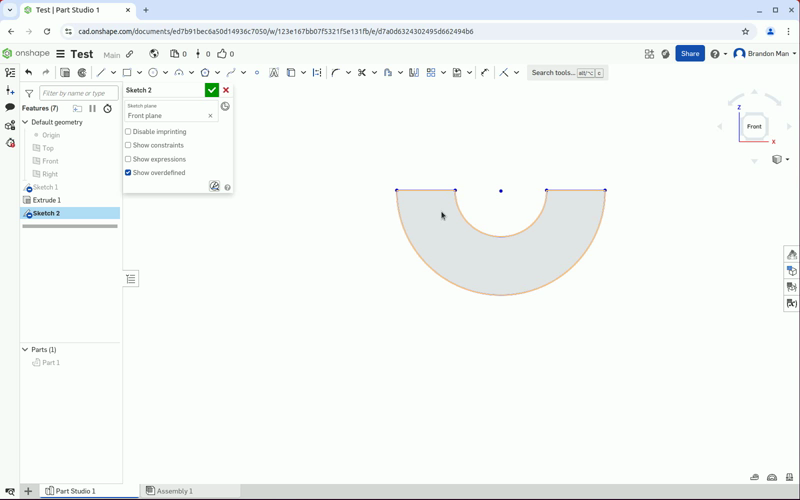
scroll(6)
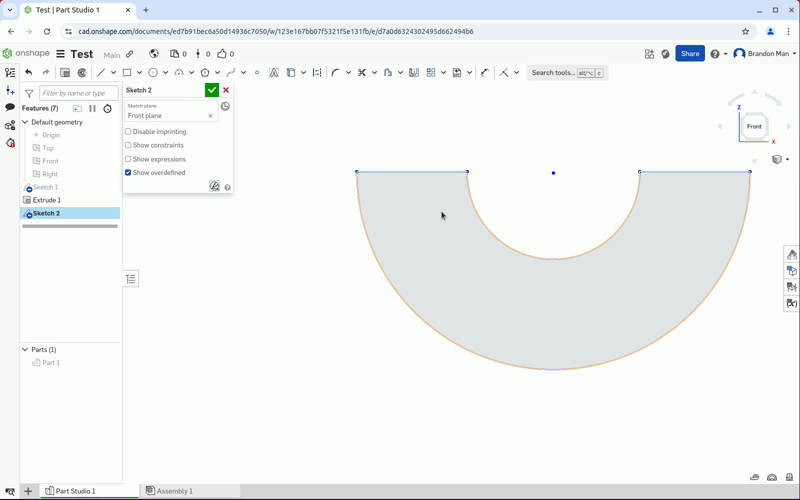
scroll(6)
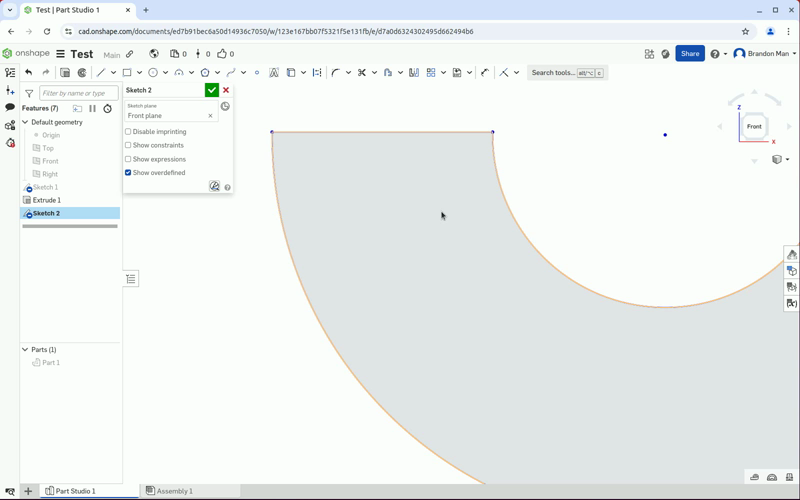
click(441, 211)
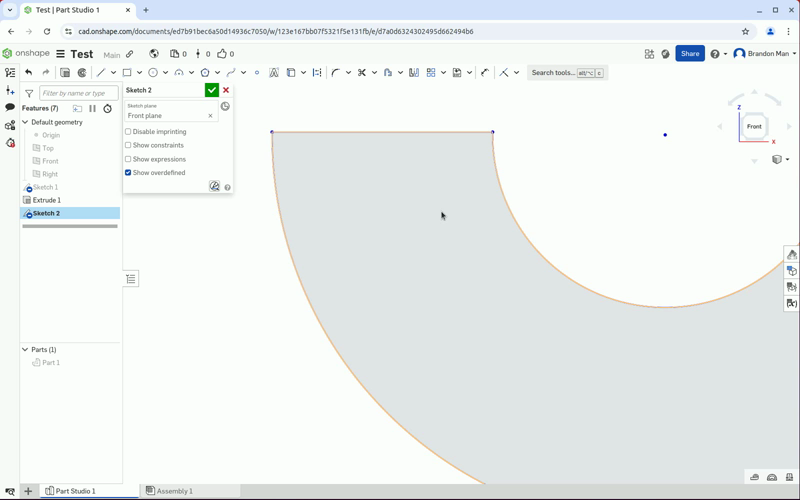
scroll(-6)
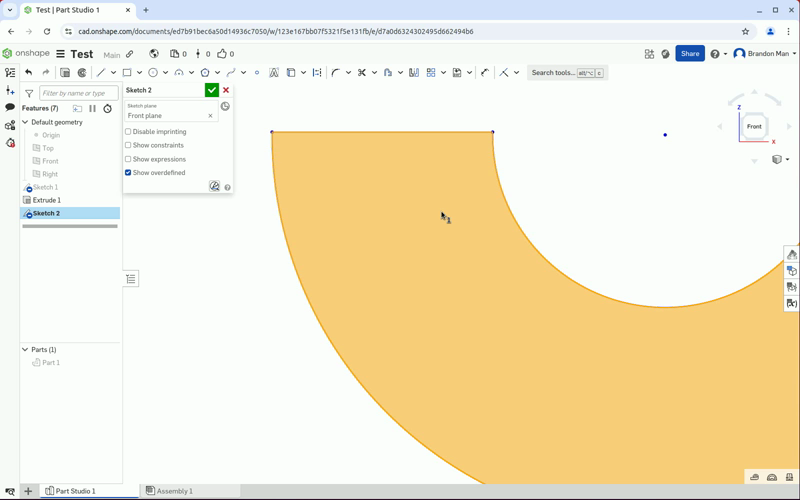
scroll(-6)
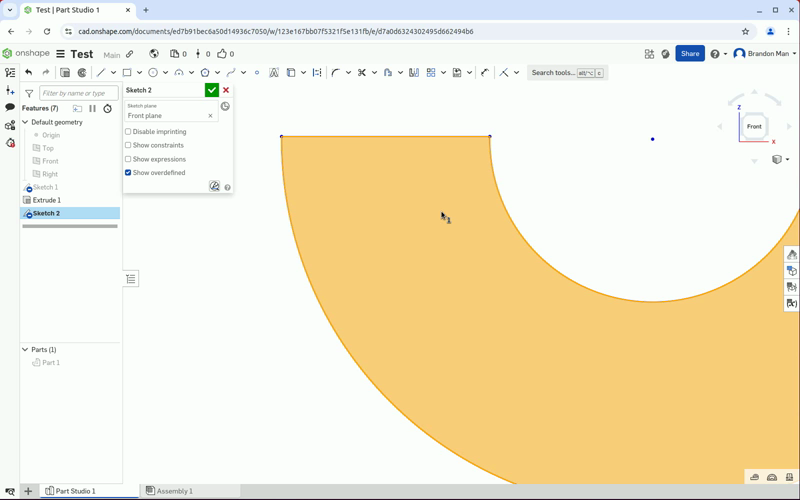
scroll(-6)
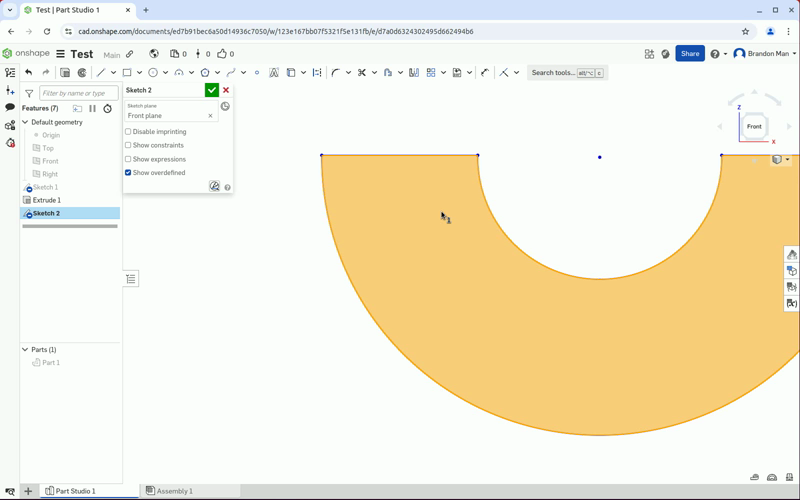
scroll(-6)
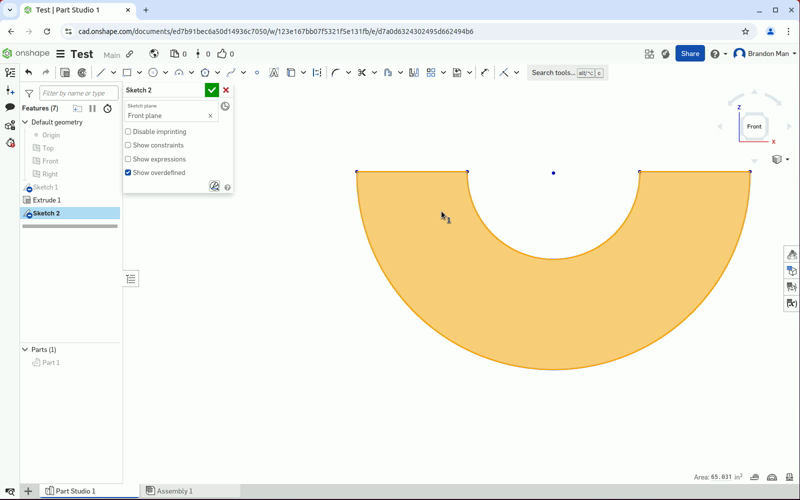
scroll(-6)
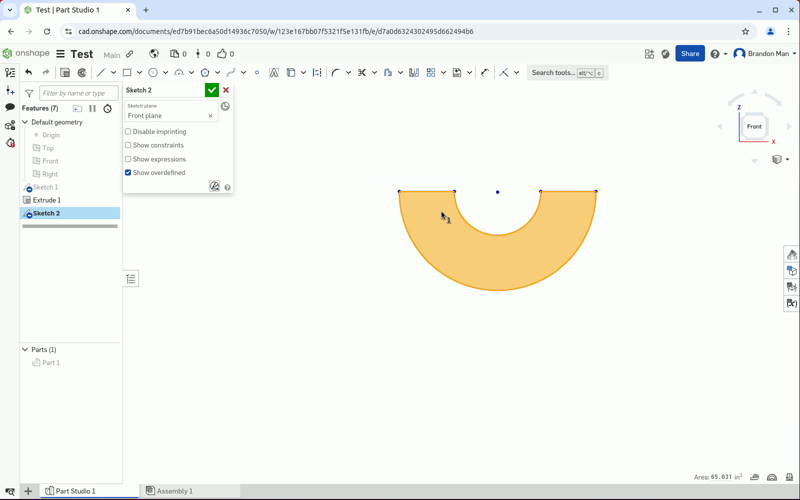
scroll(-6)
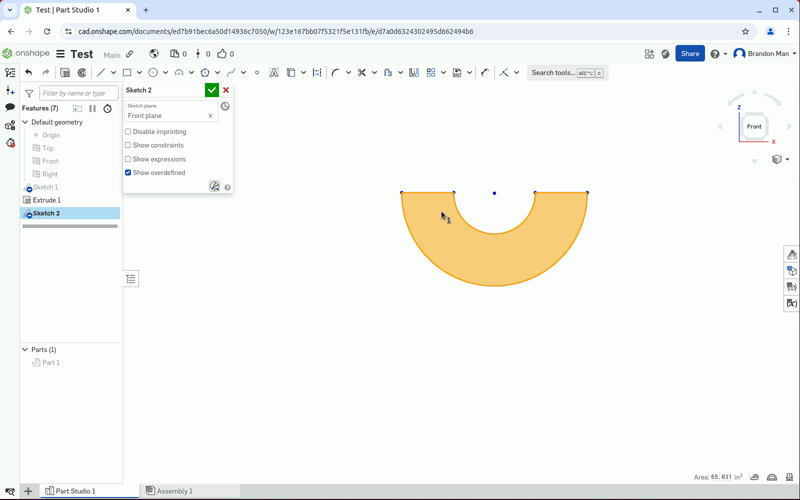
scroll(-6)
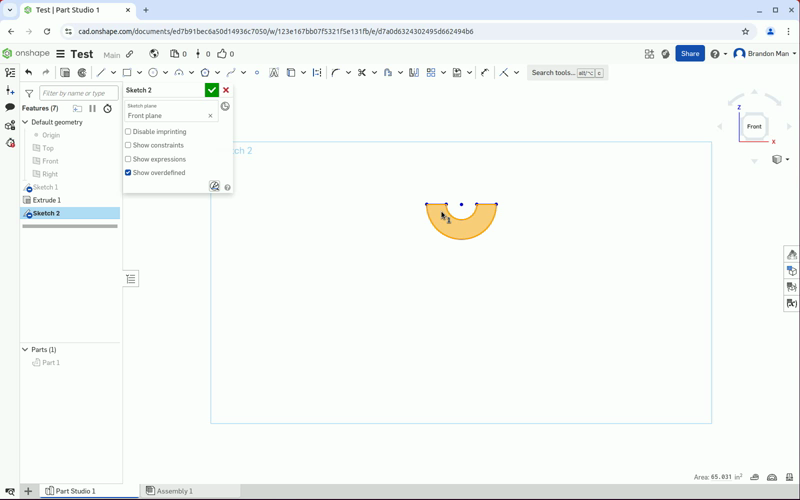
mouse_move(73, 352)
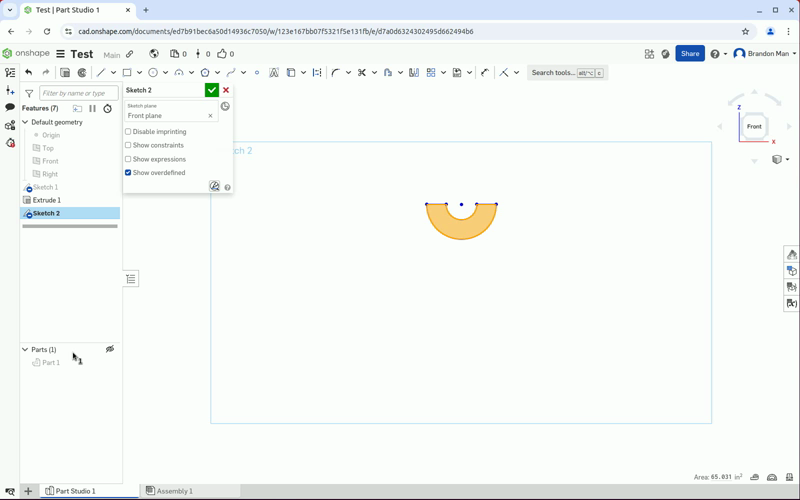
key(shift+y)
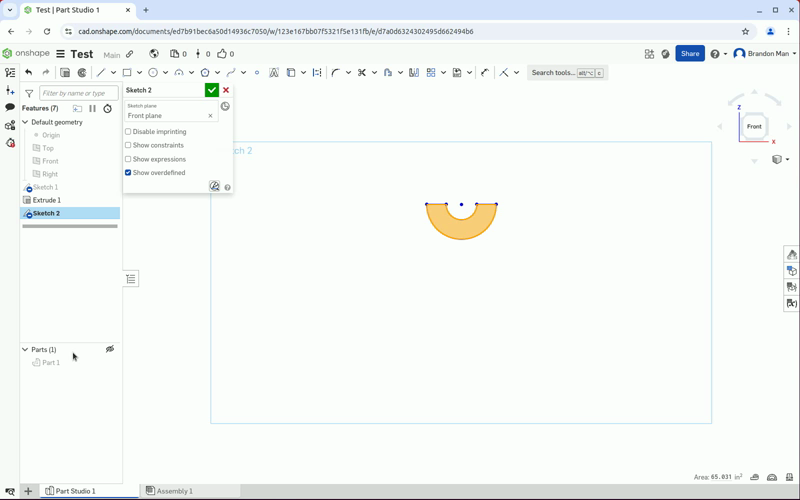
key(shift+e)
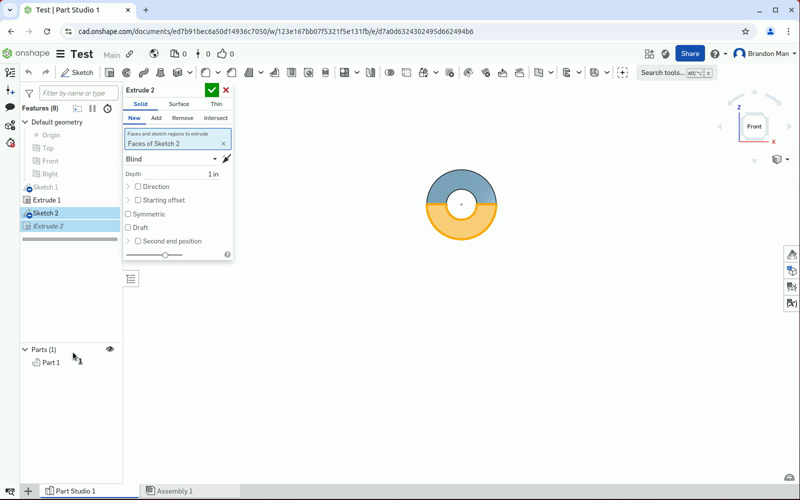
mouse_move(143, 106)
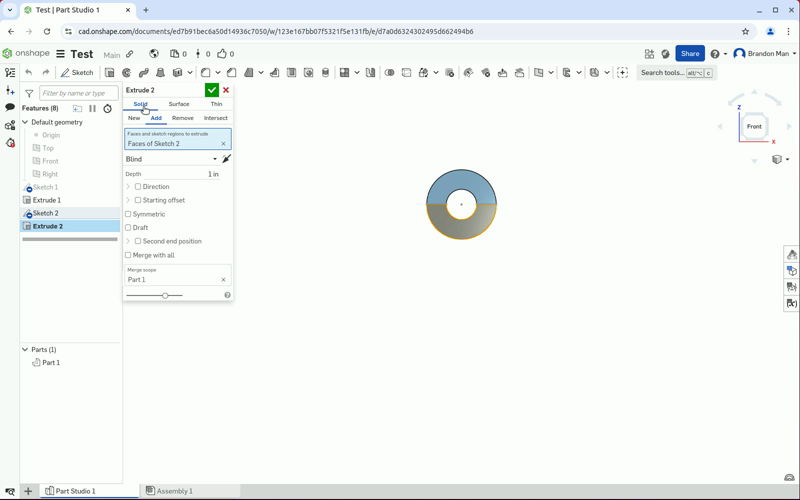
click(143, 106)
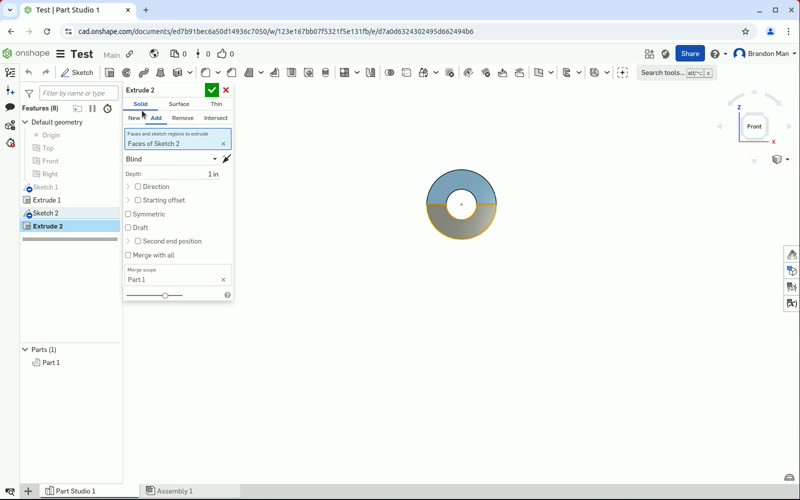
mouse_move(137, 120)
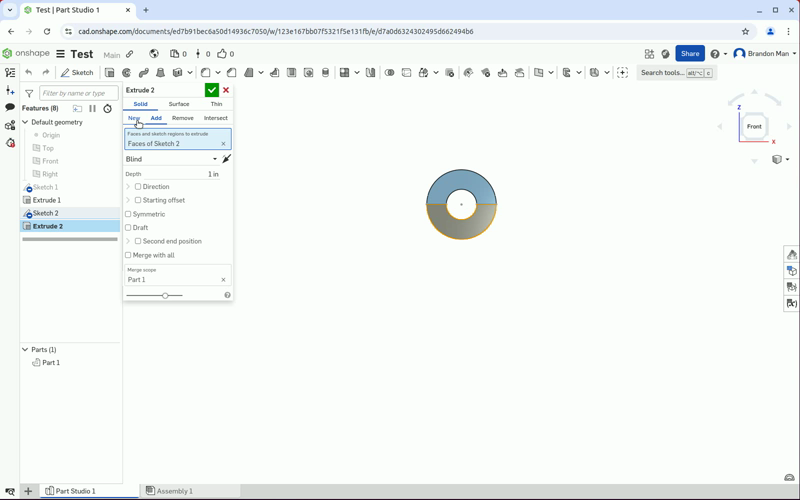
click(137, 120)
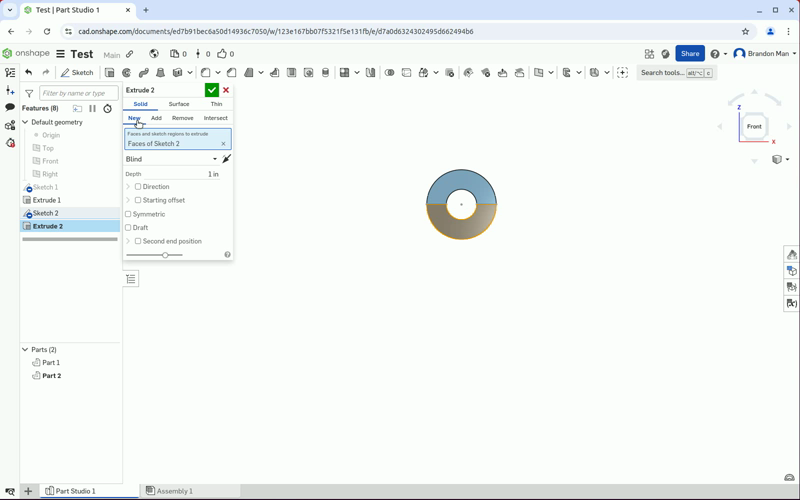
key(tab, 4)
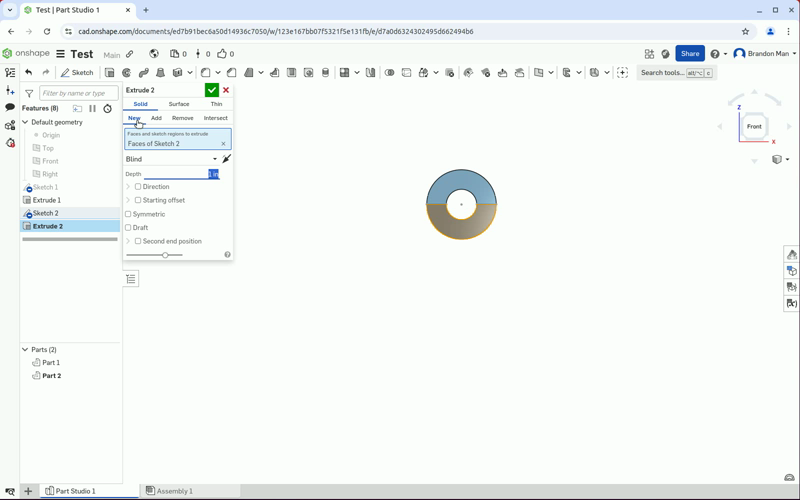
text(9.628)
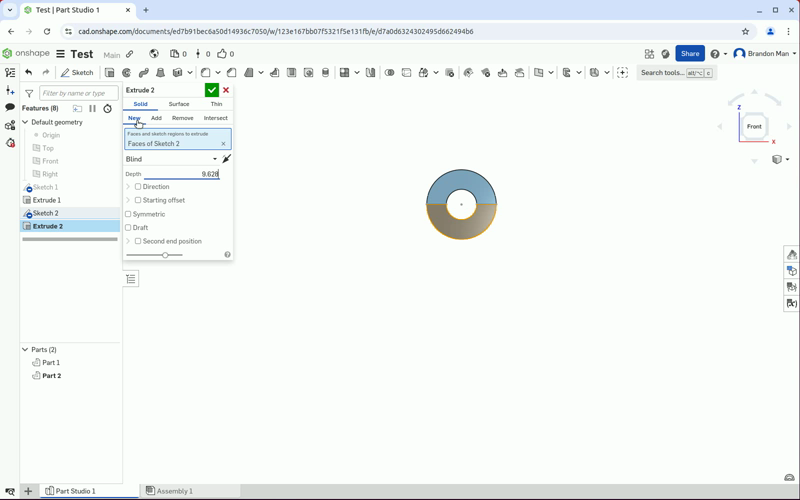
key(enter)
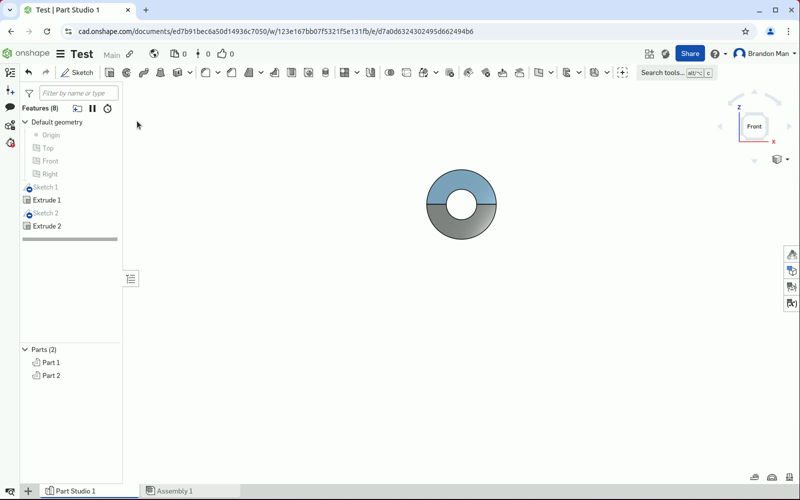
key(shift+h)
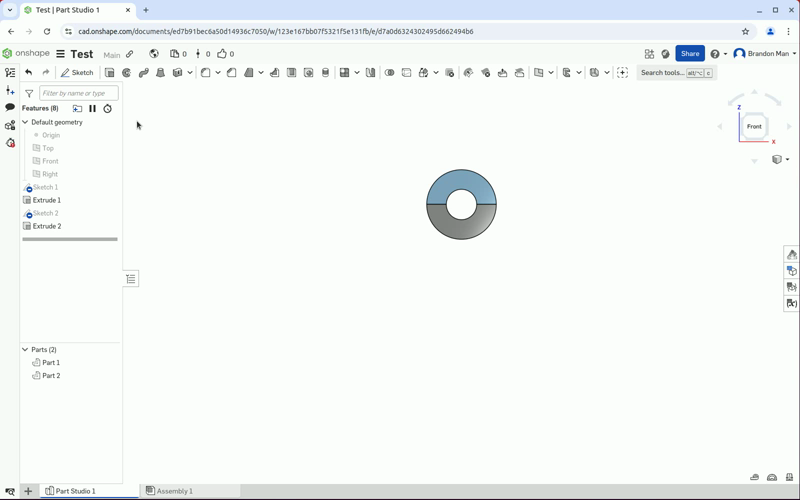
key(shift+h)
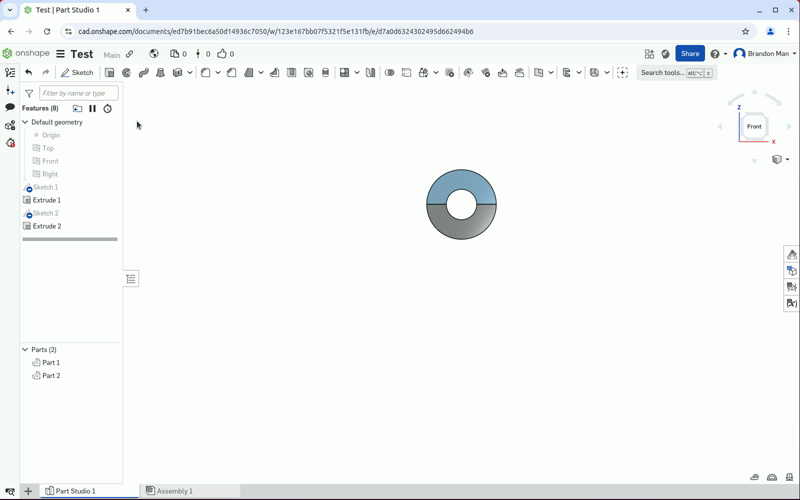
mouse_move(73, 189)
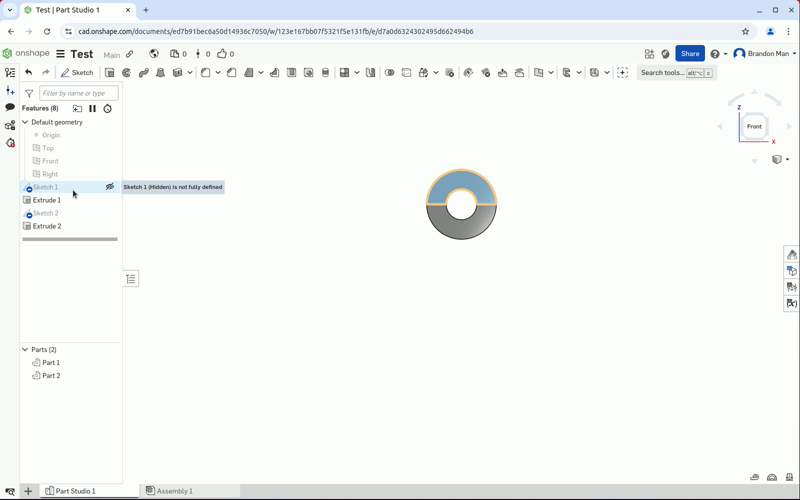
click(73, 189)
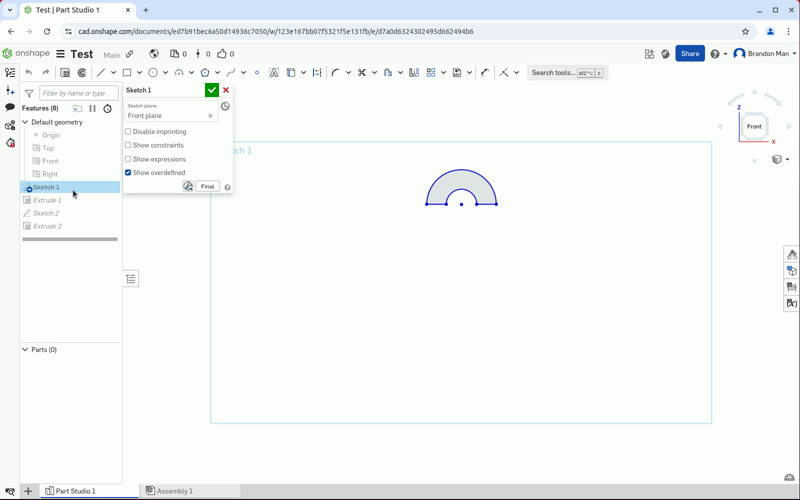
mouse_move(229, 92)
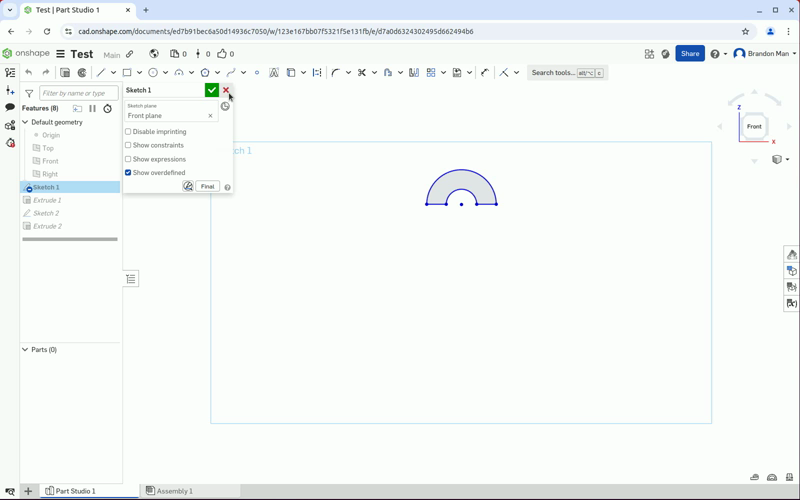
click(229, 92)
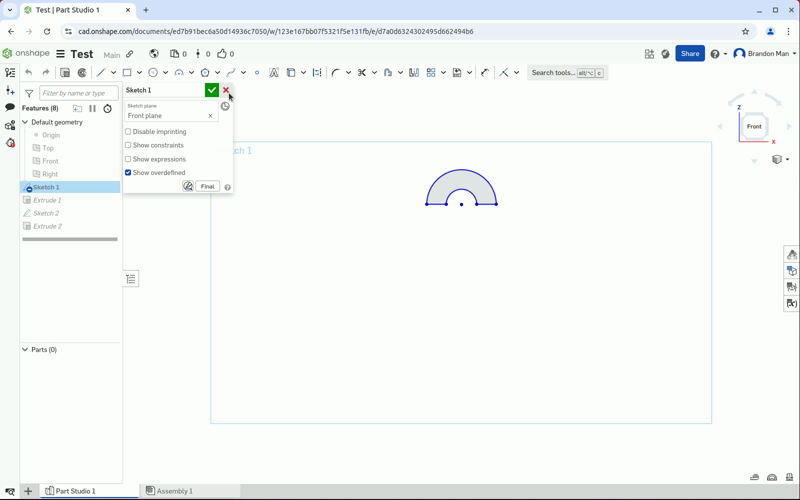
key(shift+s)
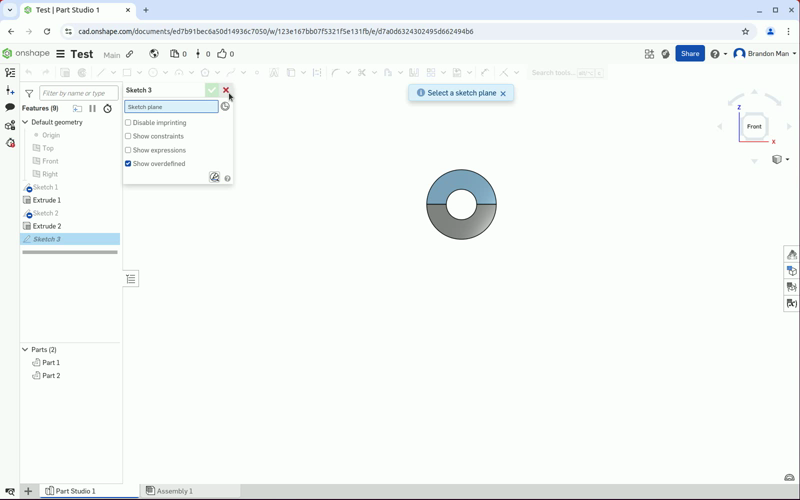
mouse_move(73, 163)
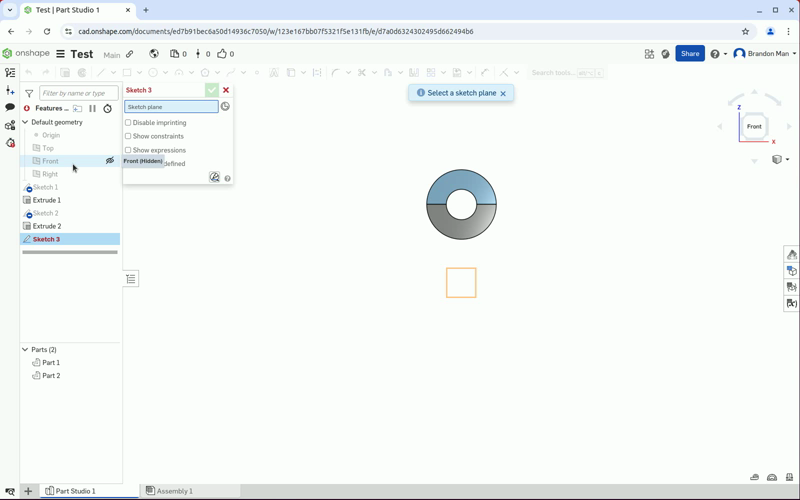
click(73, 163)
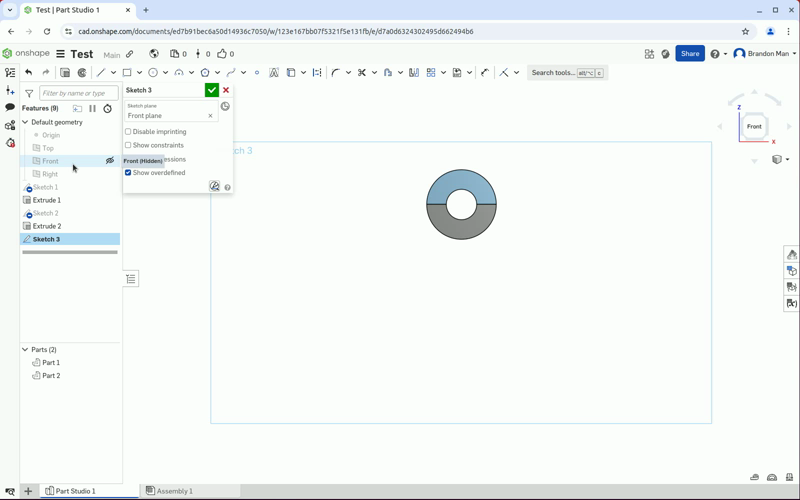
mouse_move(73, 352)
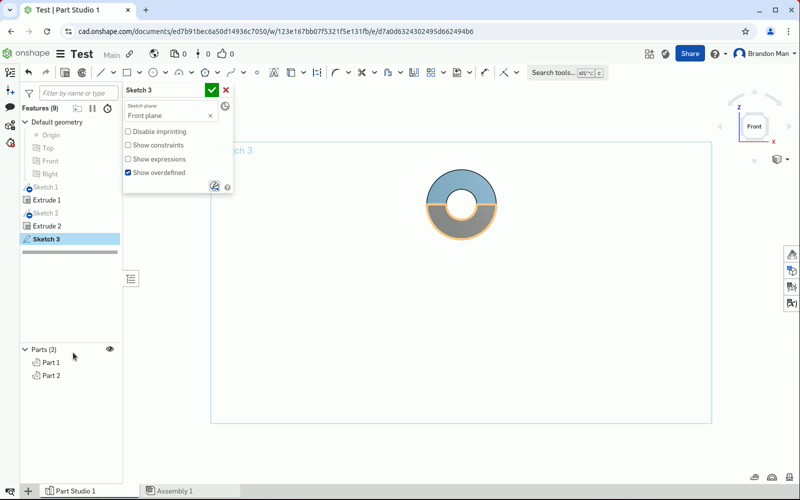
key(y)
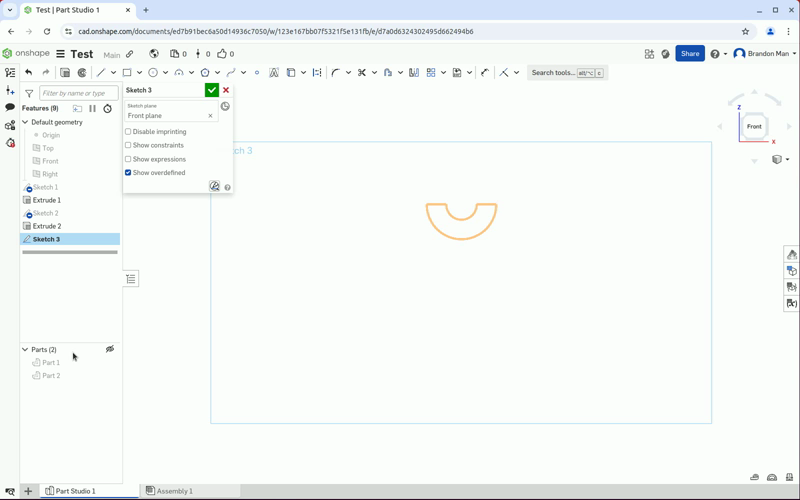
key(l)
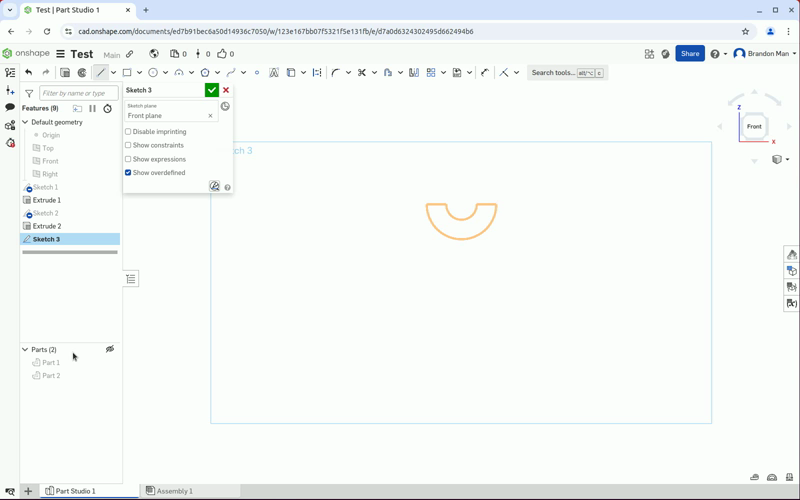
key_down(shift)
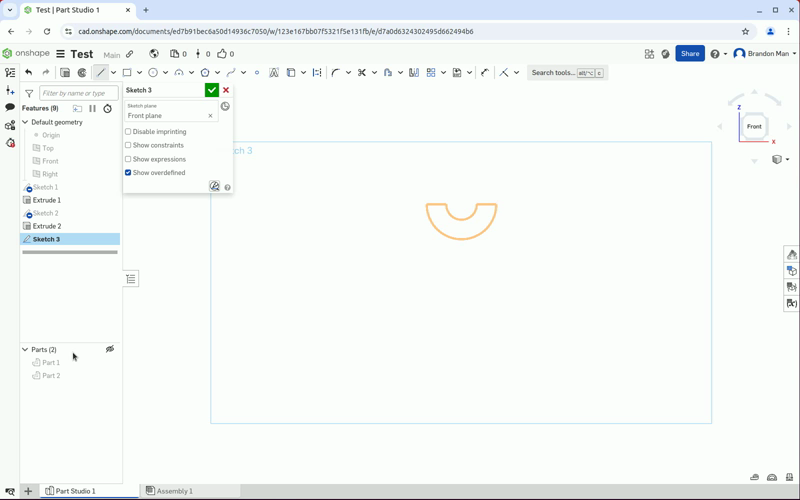
mouse_move(426, 361)
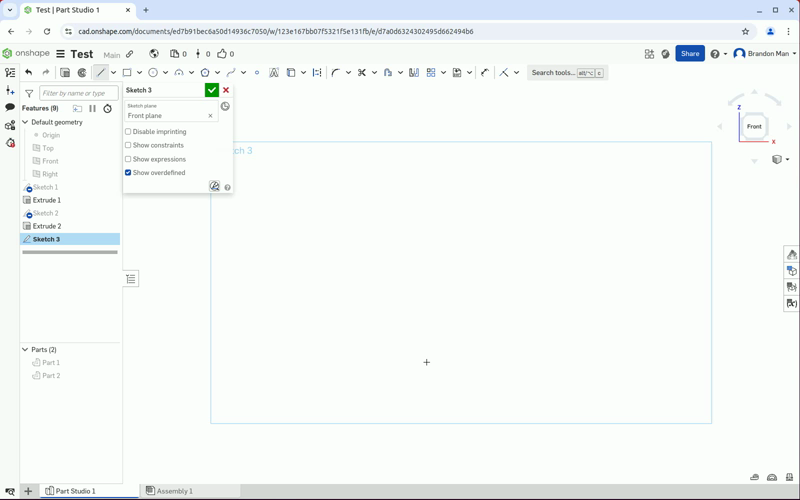
click(426, 361)
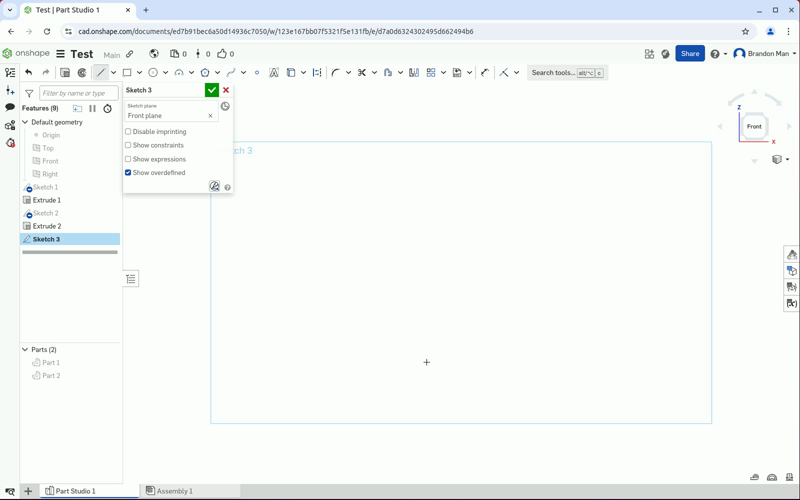
key_up(shift)
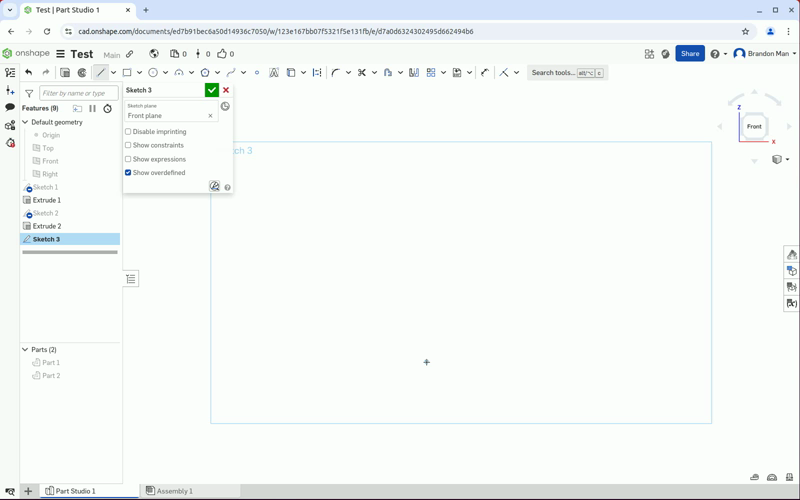
key_down(shift)
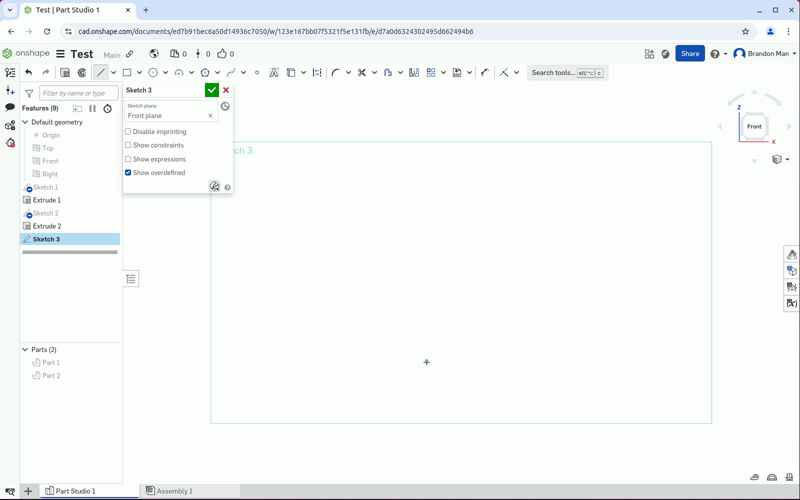
mouse_move(495, 361)
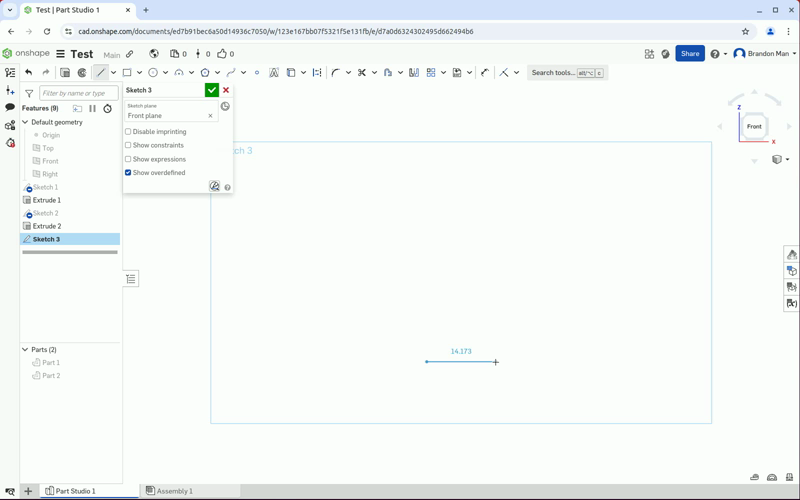
click(495, 361)
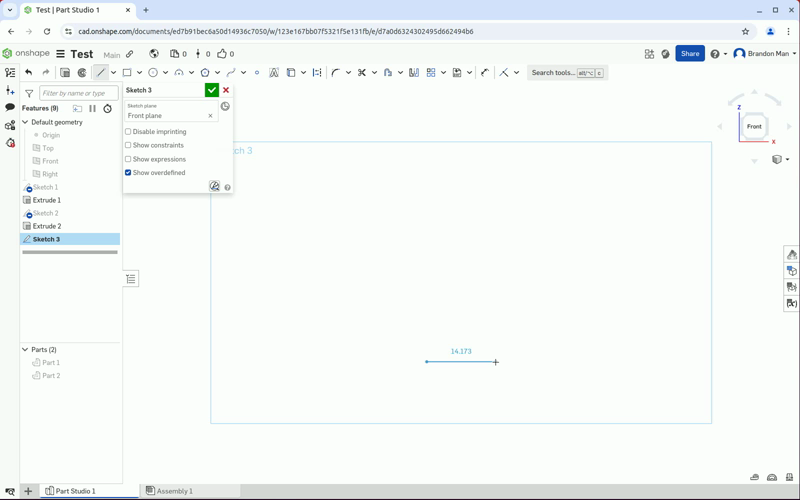
key_up(shift)
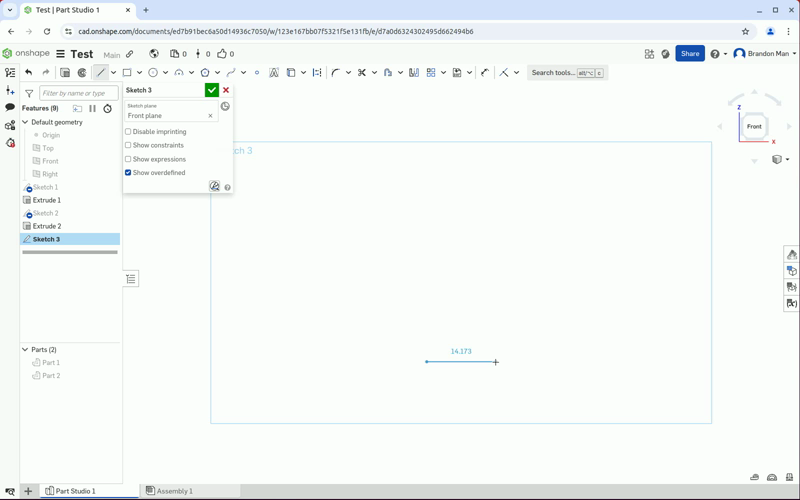
key_down(shift)
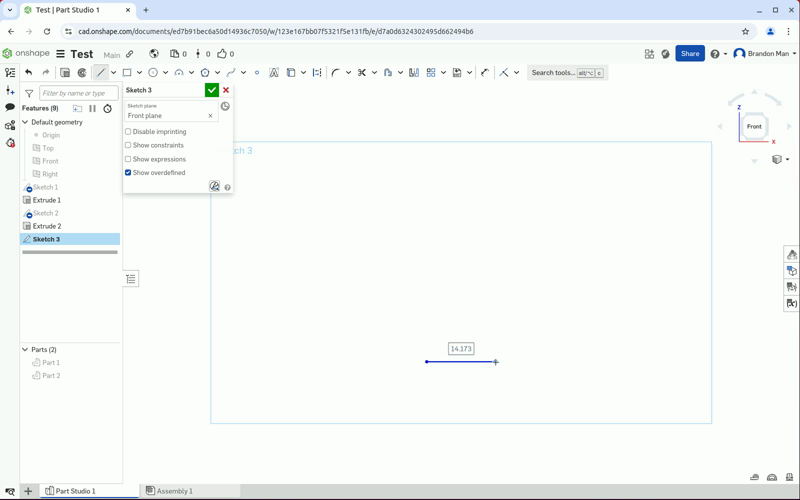
mouse_move(495, 206)
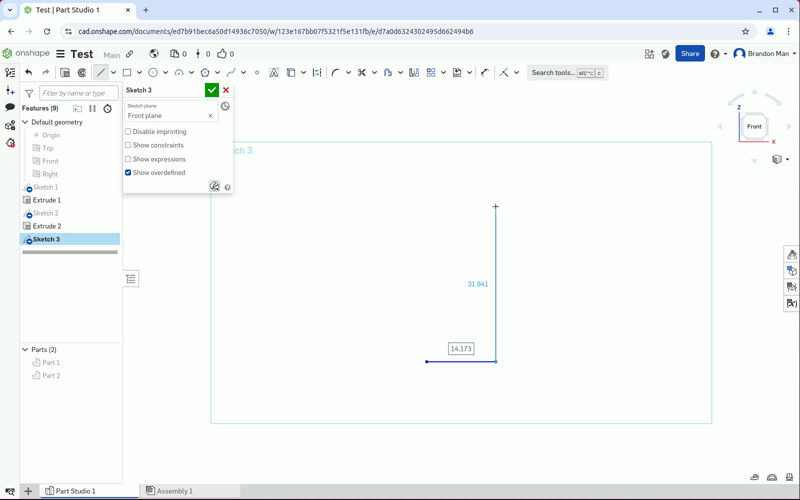
click(495, 206)
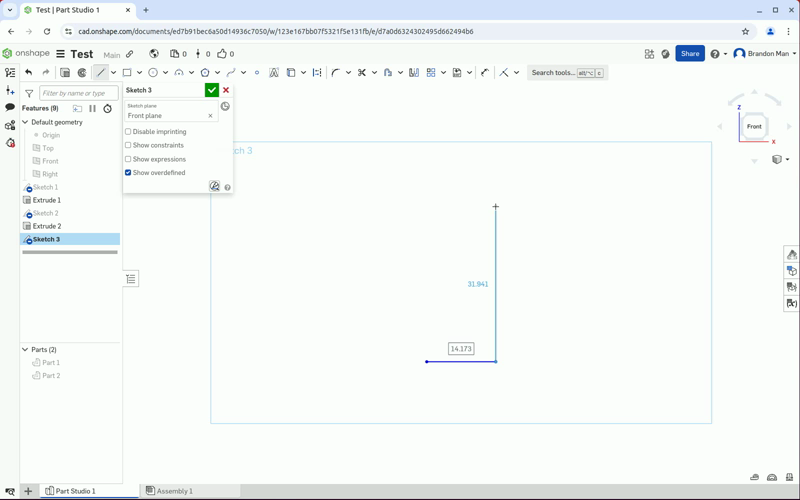
key_up(shift)
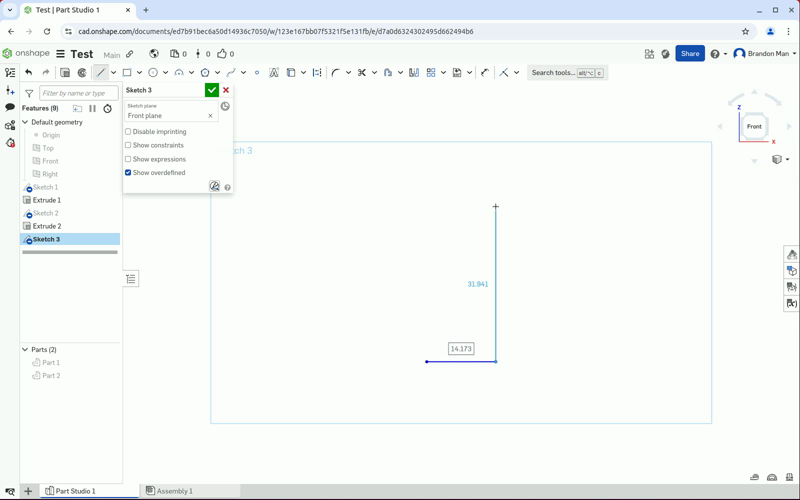
key(esc)
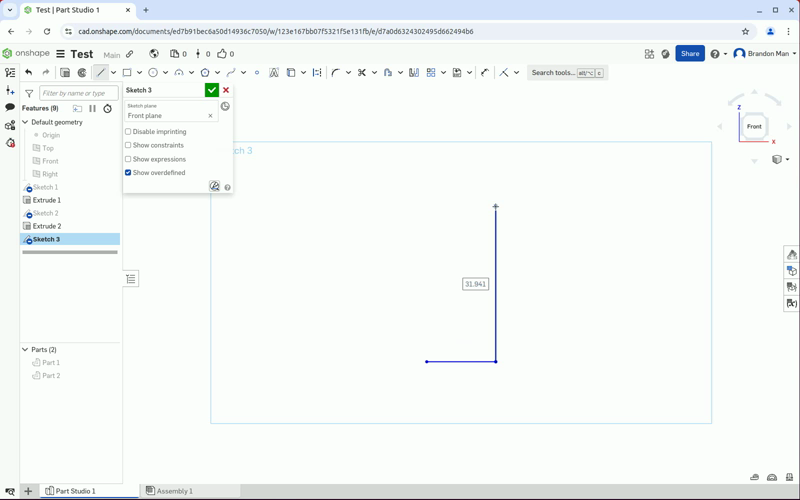
key(a)
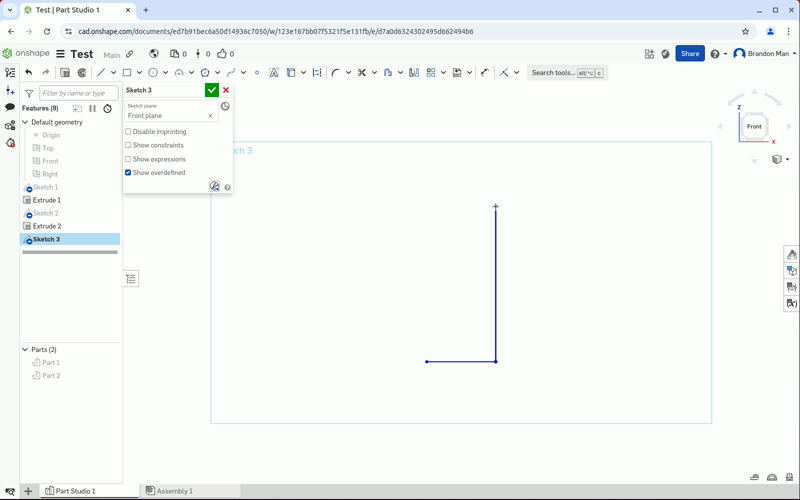
mouse_move(495, 206)
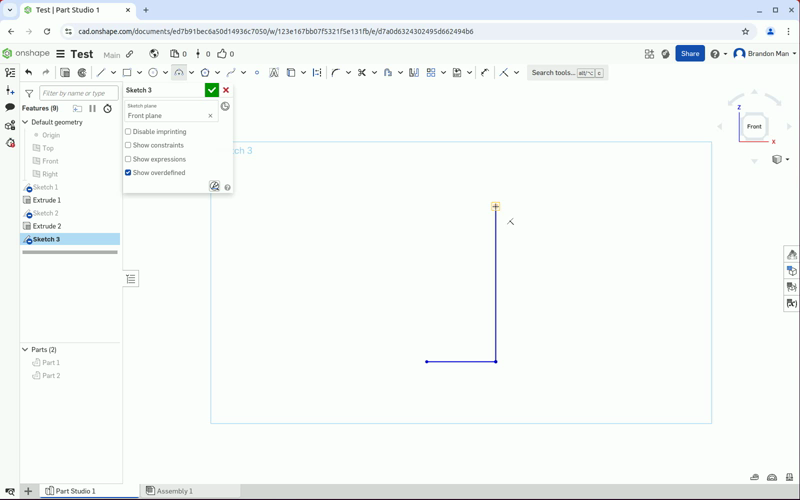
click(495, 206)
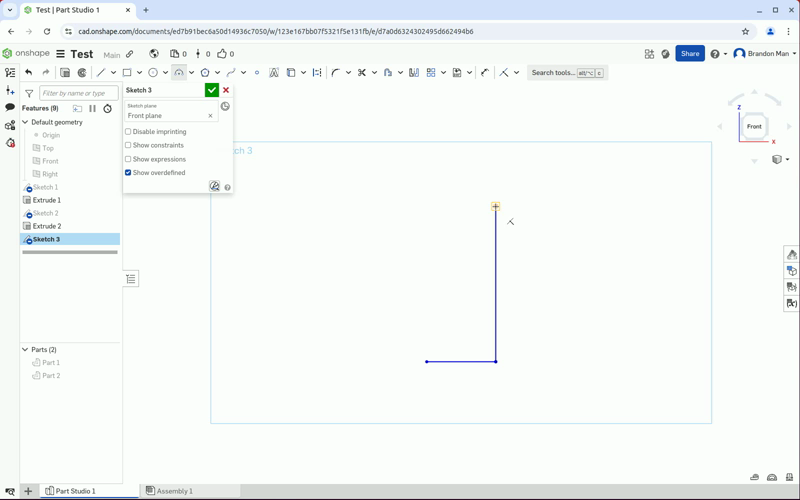
key_down(shift)
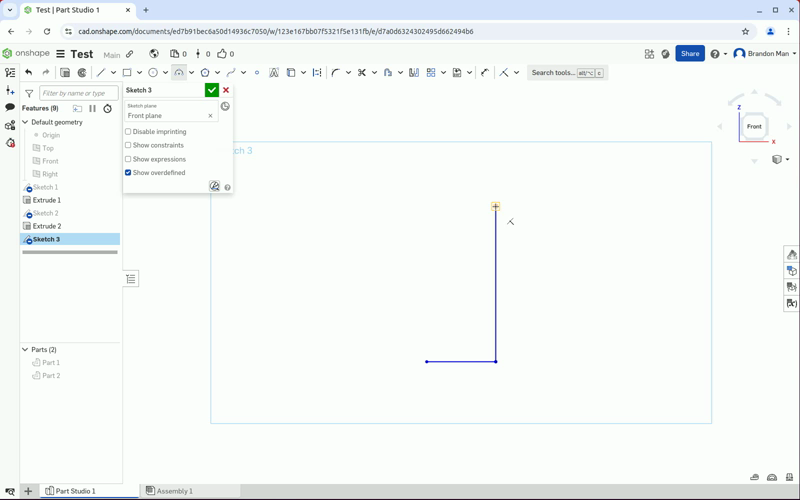
mouse_move(426, 206)
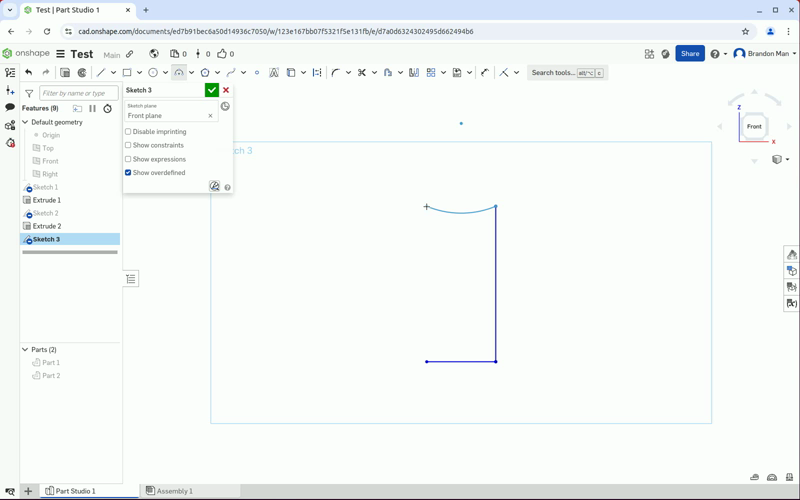
click(426, 206)
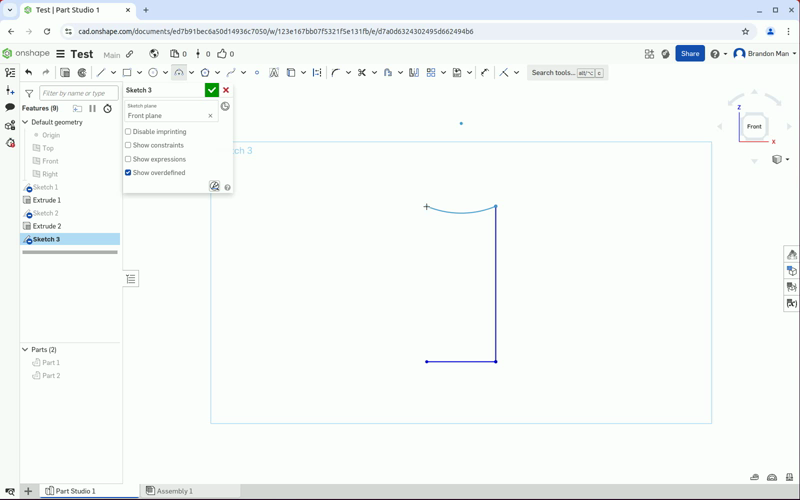
mouse_move(461, 240)
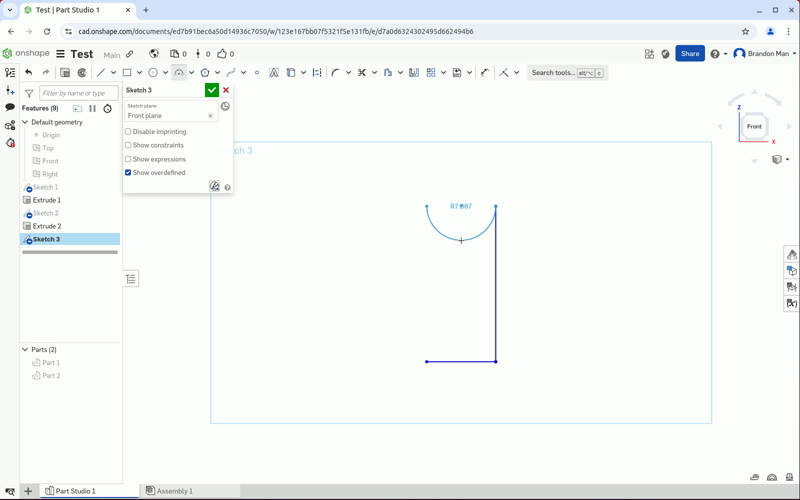
click(461, 240)
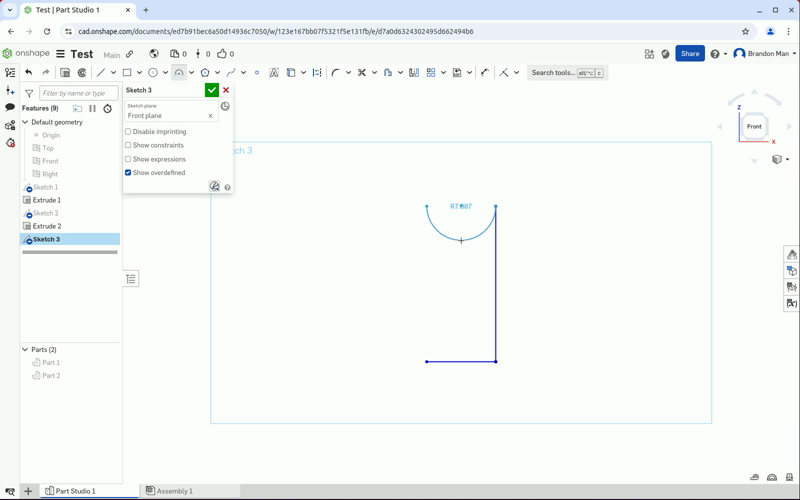
key_up(shift)
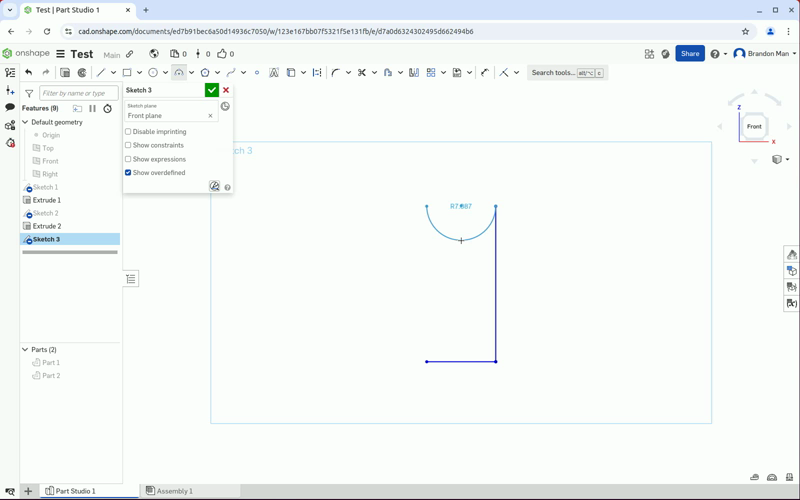
key(esc)
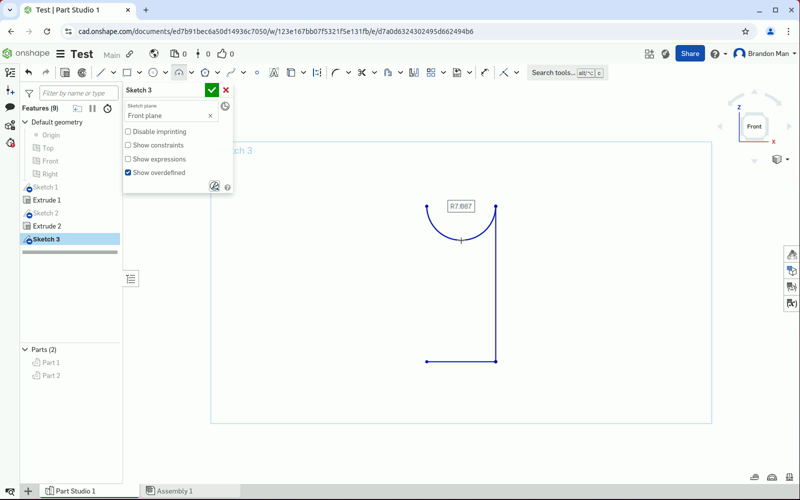
key(l)
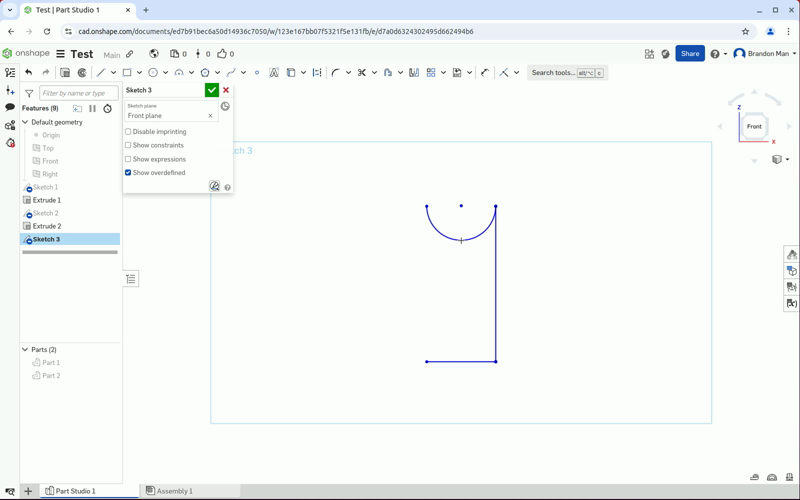
mouse_move(426, 206)
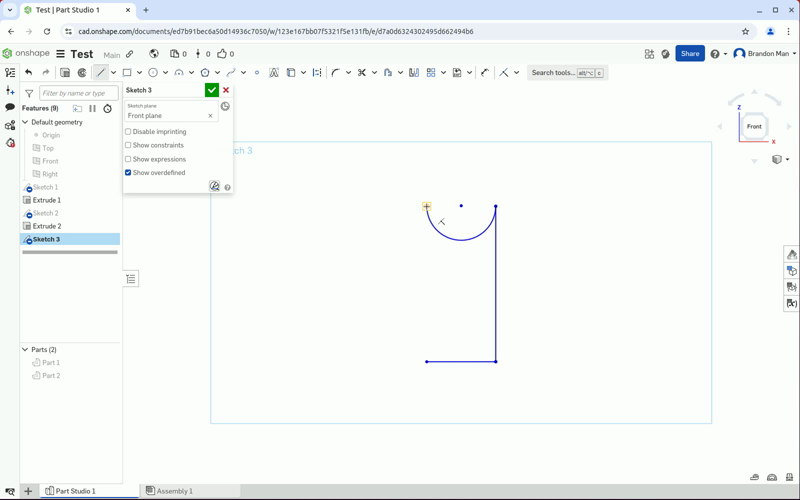
click(426, 206)
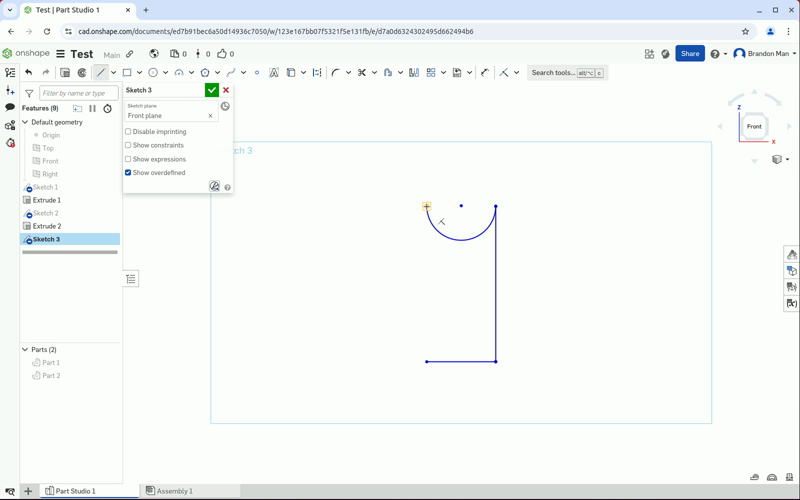
key_down(shift)
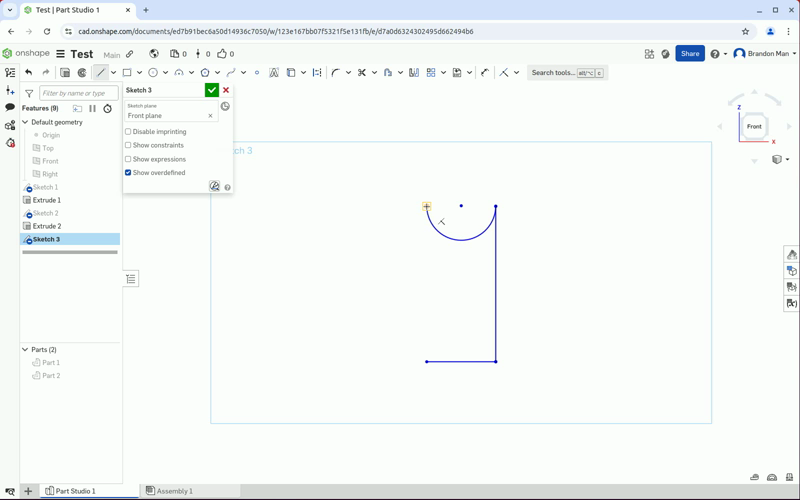
mouse_move(426, 361)
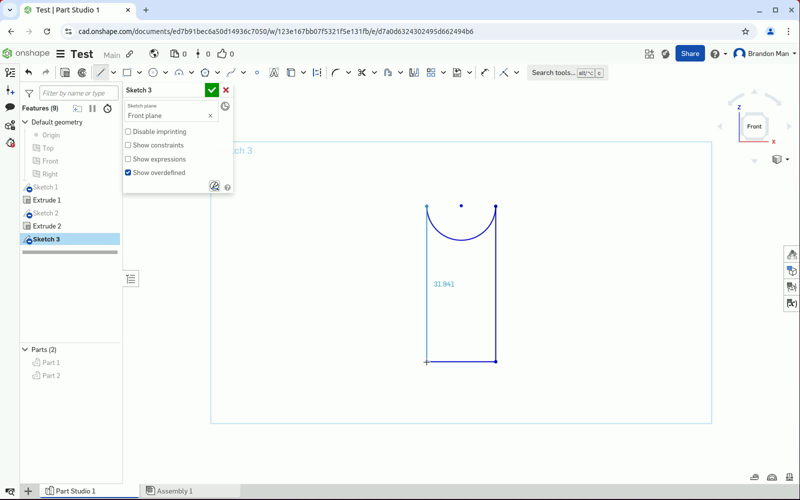
key_up(shift)
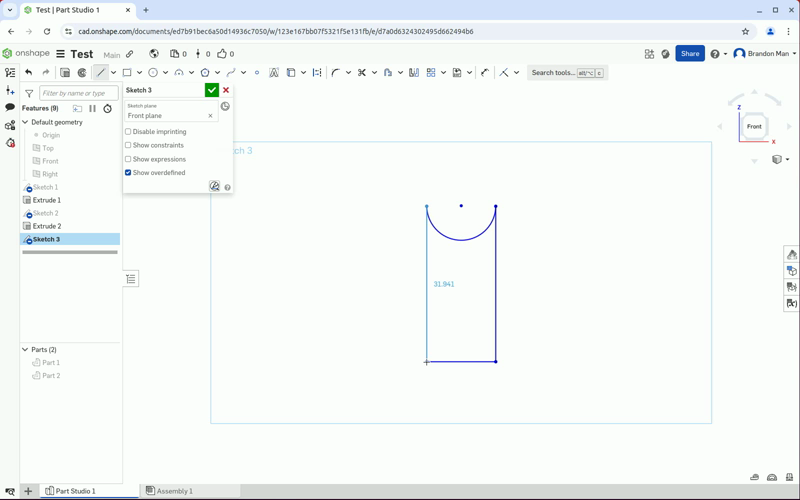
click(426, 361)
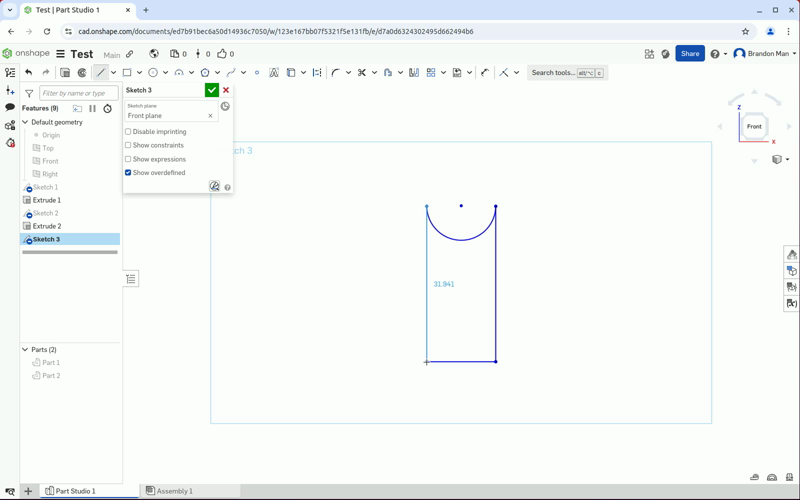
key(esc)
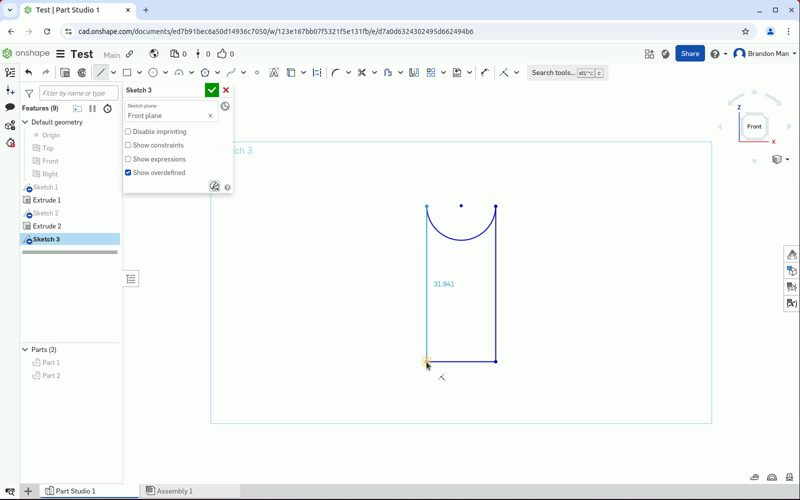
mouse_move(459, 260)
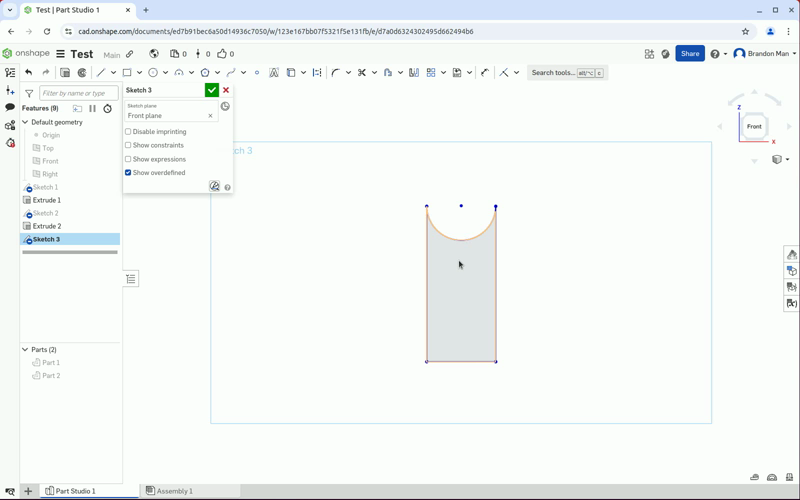
scroll(6)
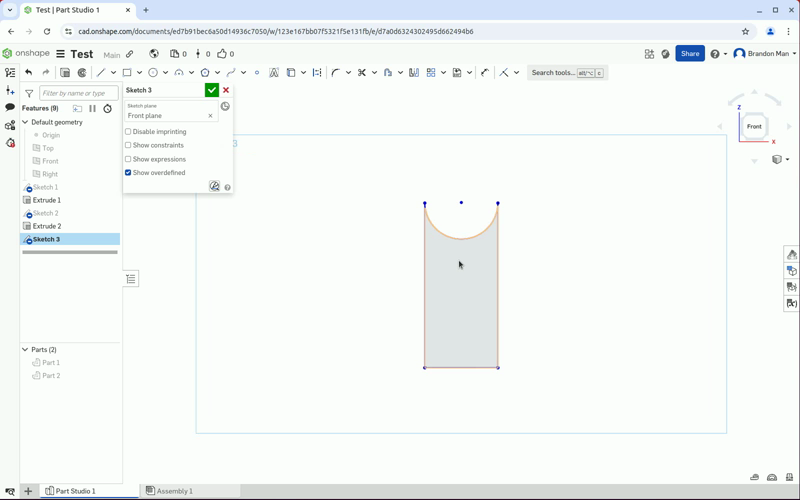
scroll(6)
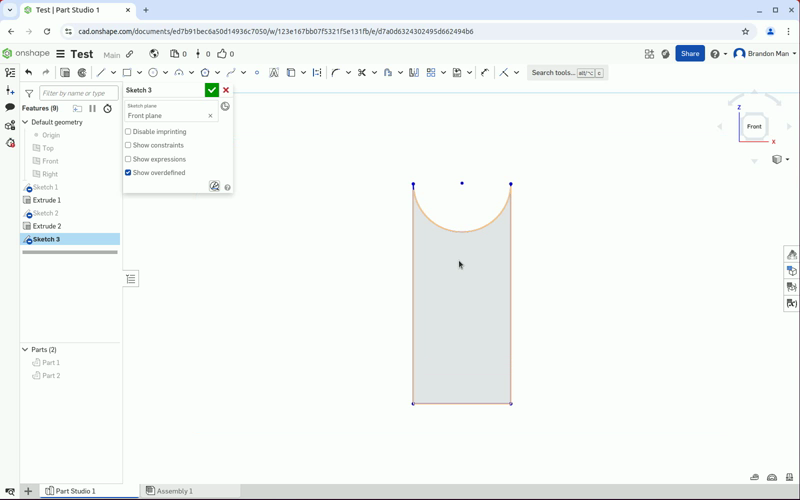
scroll(6)
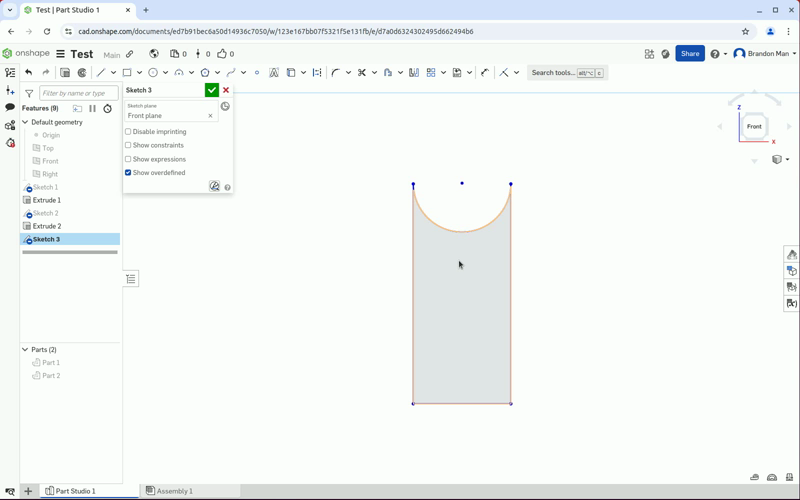
scroll(6)
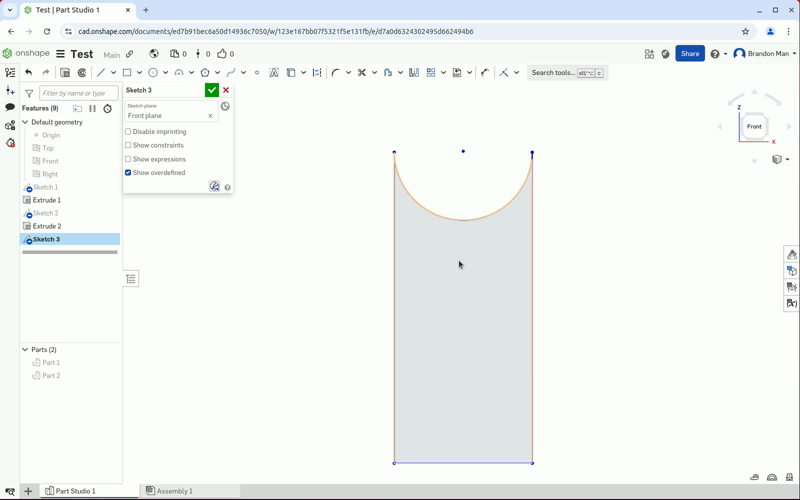
scroll(6)
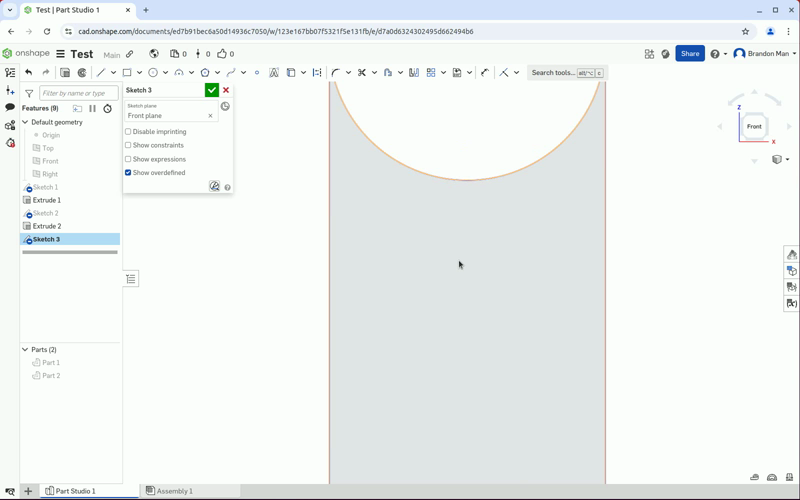
scroll(6)
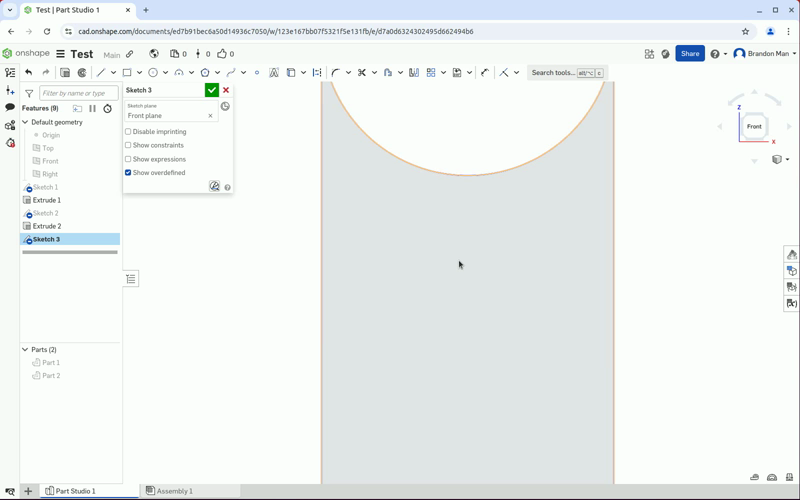
scroll(6)
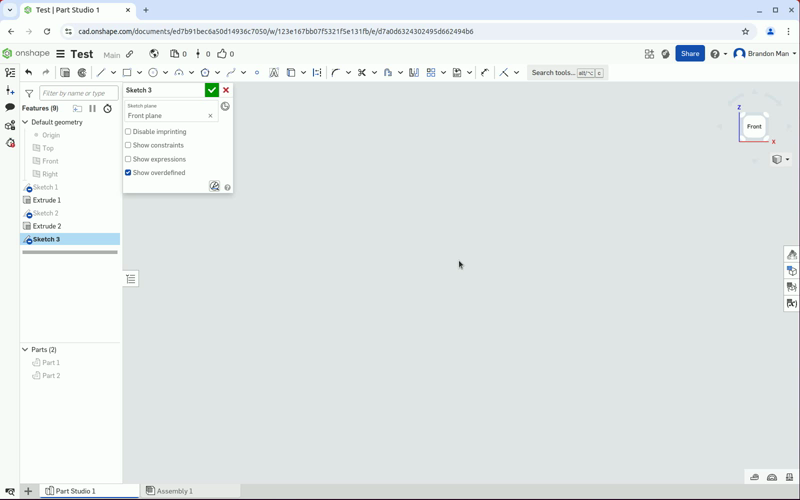
click(459, 260)
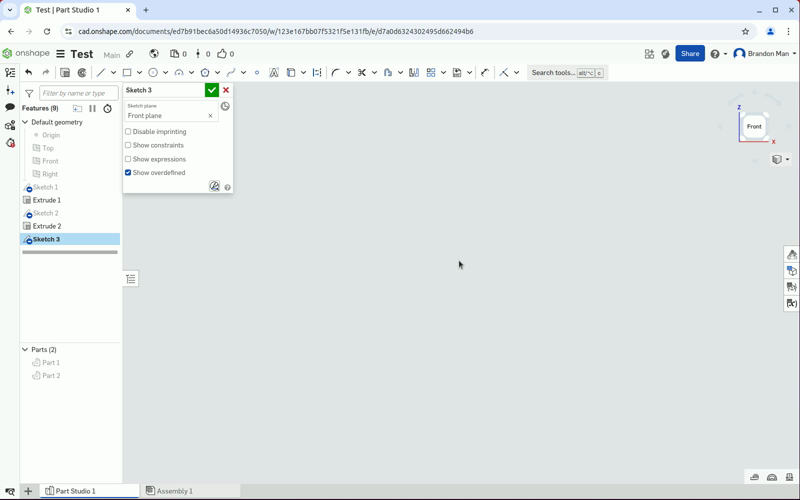
scroll(-6)
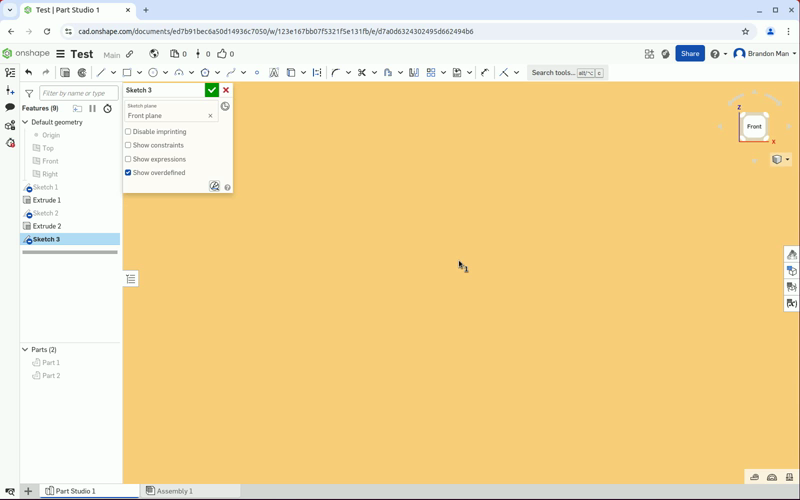
scroll(-6)
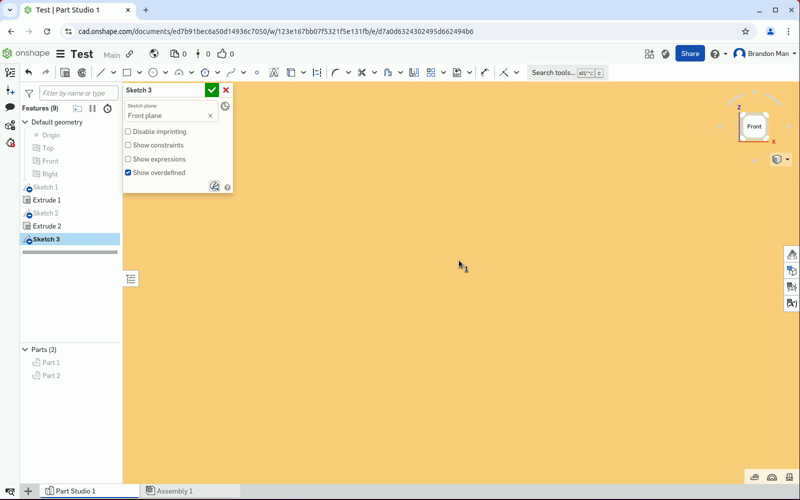
scroll(-6)
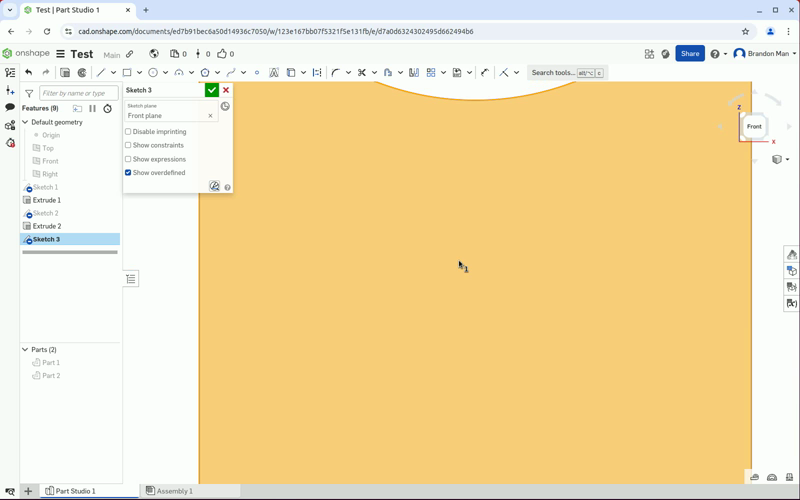
scroll(-6)
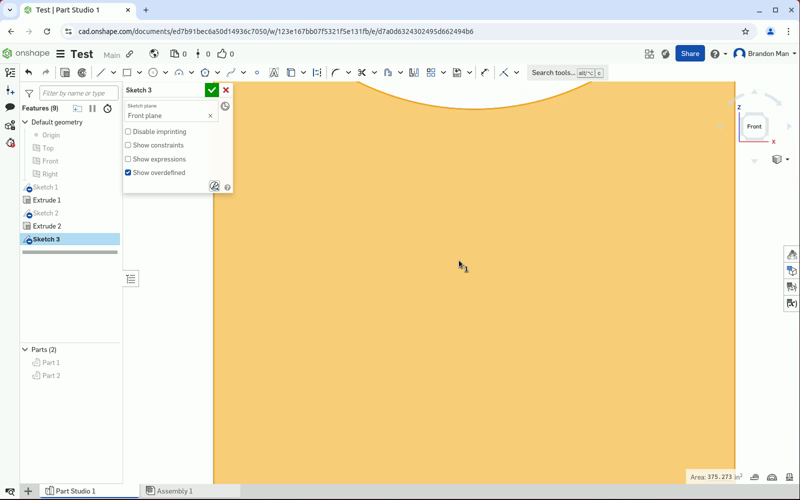
scroll(-6)
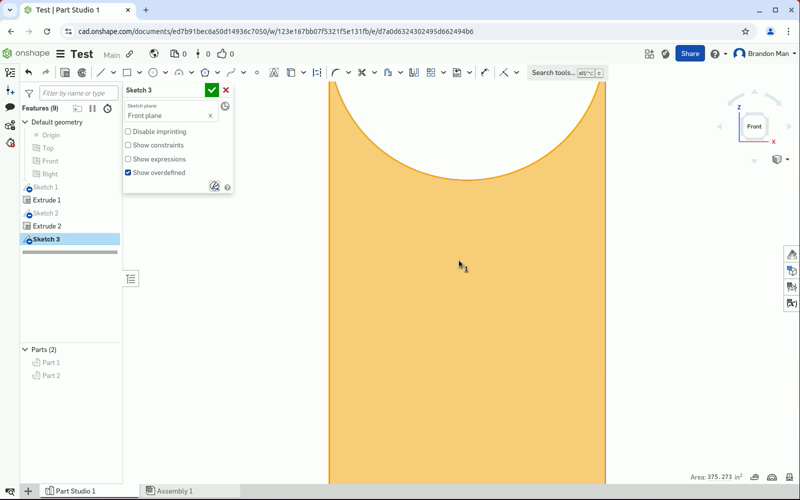
scroll(-6)
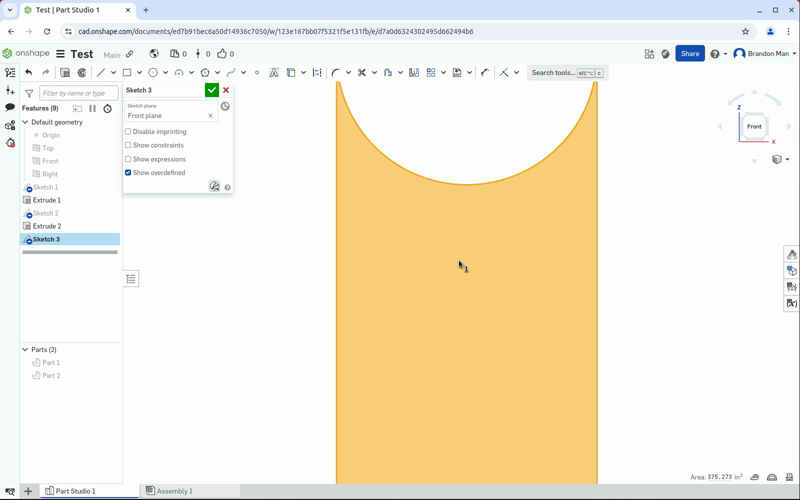
scroll(-6)
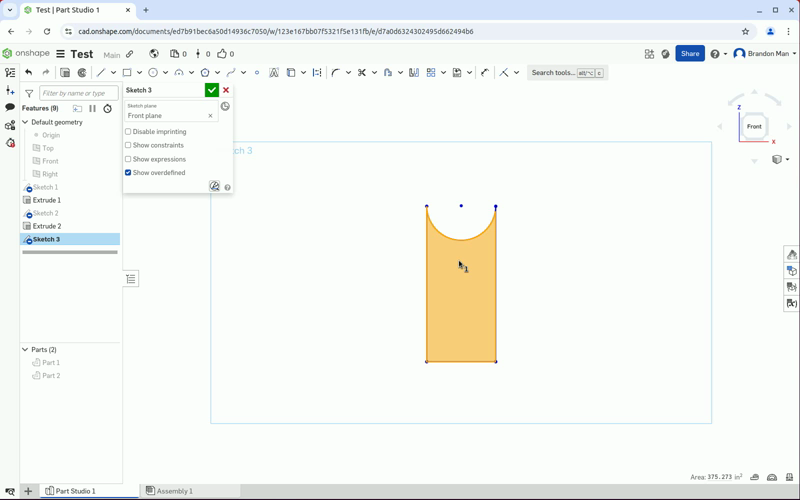
mouse_move(73, 352)
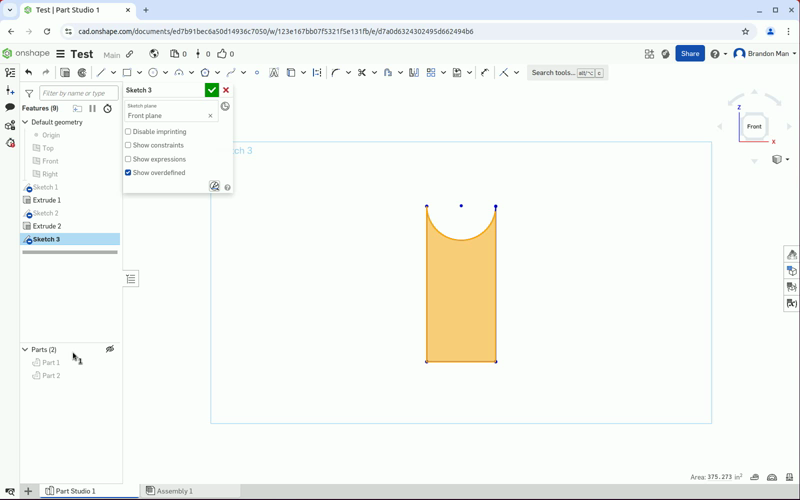
key(shift+y)
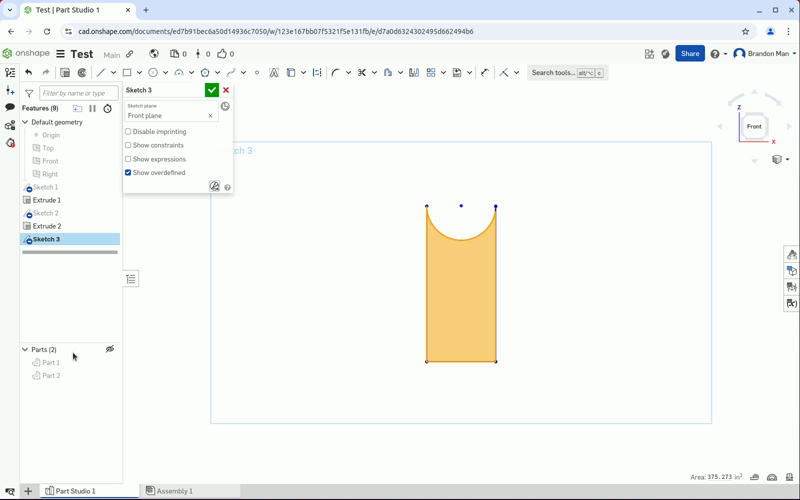
key(shift+e)
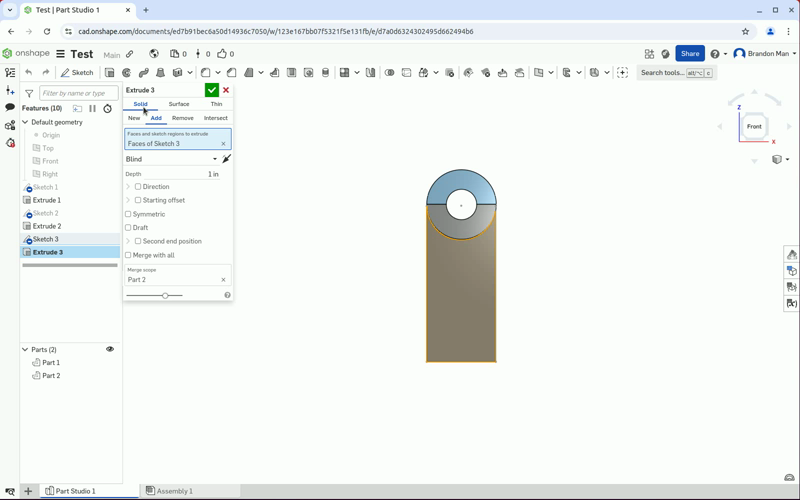
mouse_move(143, 106)
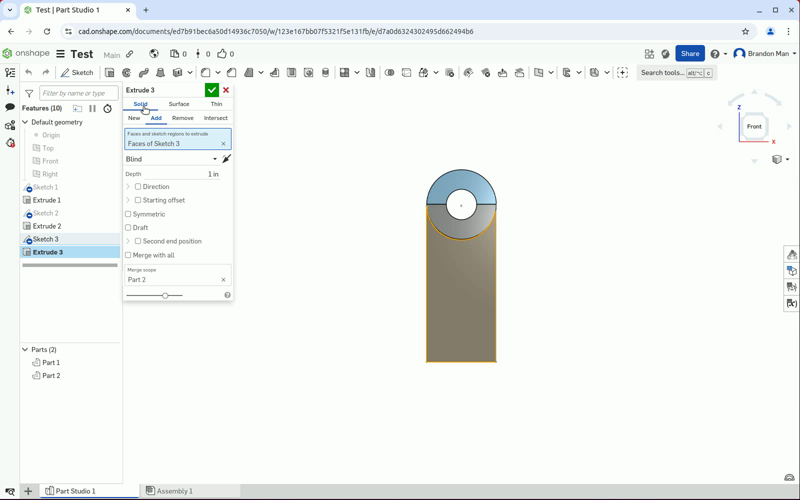
click(143, 106)
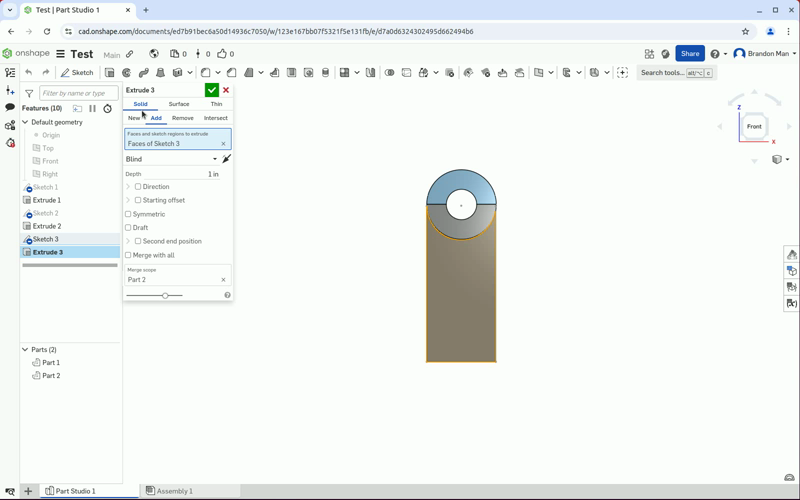
mouse_move(137, 120)
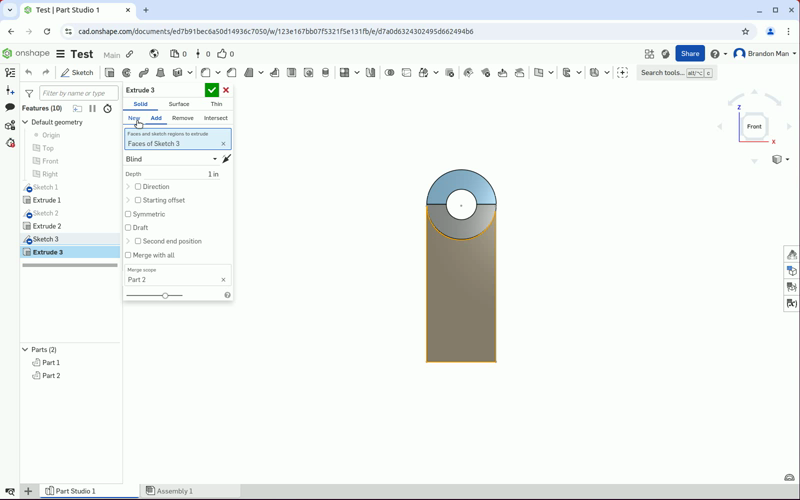
click(137, 120)
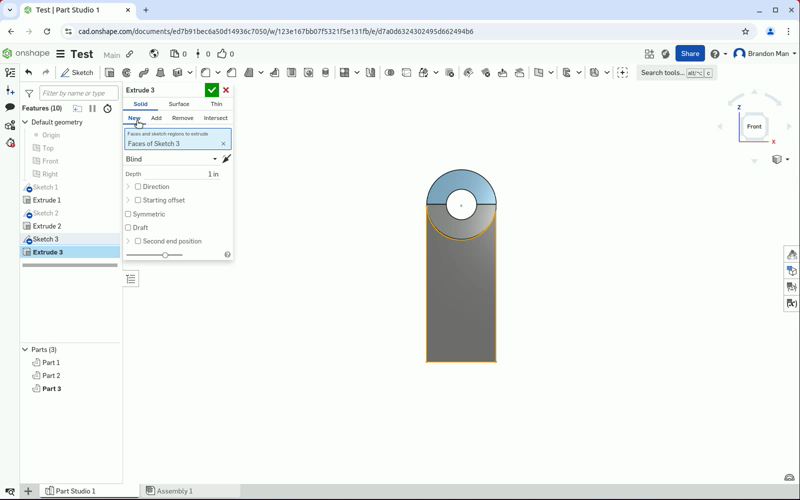
key(tab, 4)
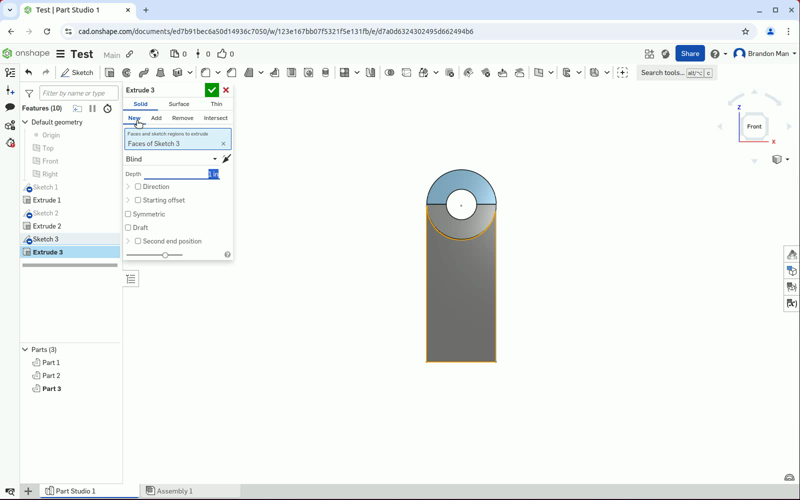
text(9.628)
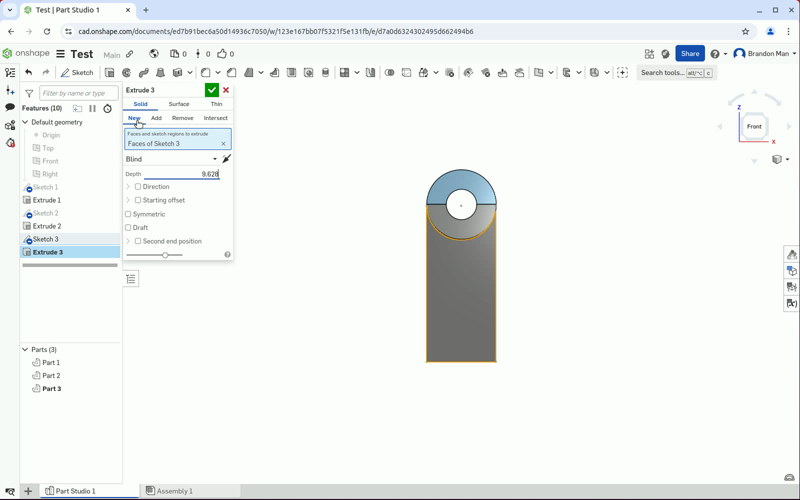
key(enter)
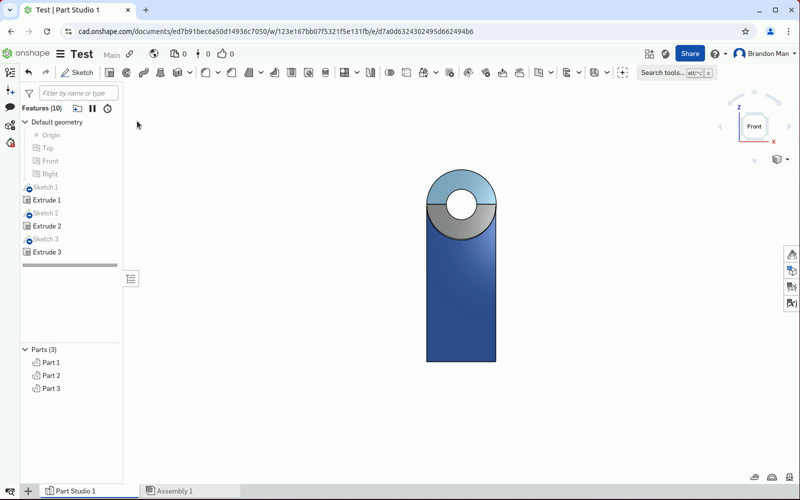
key(shift+h)
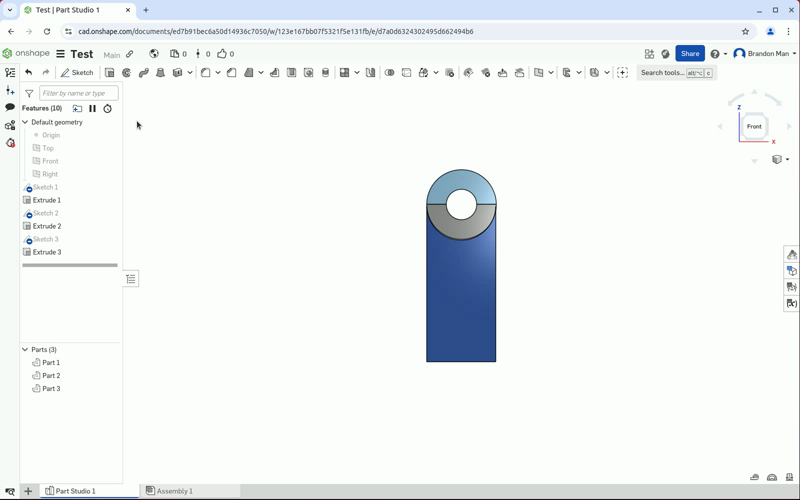
key(shift+h)
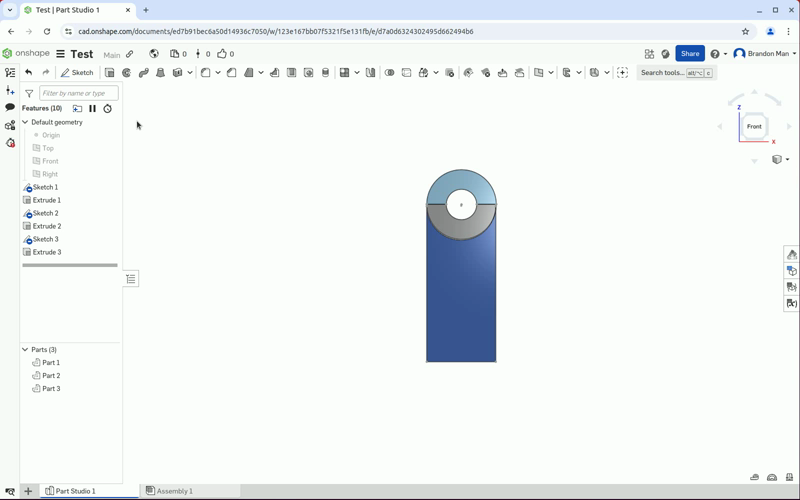
key(shift+7)
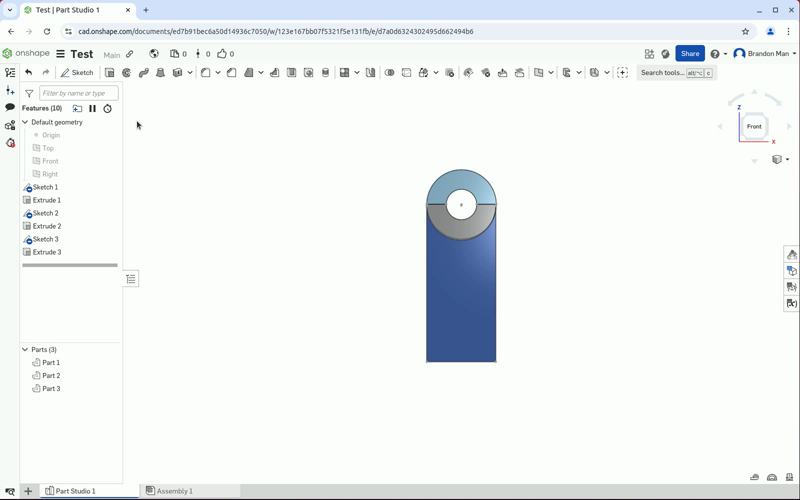
key(left, 2)
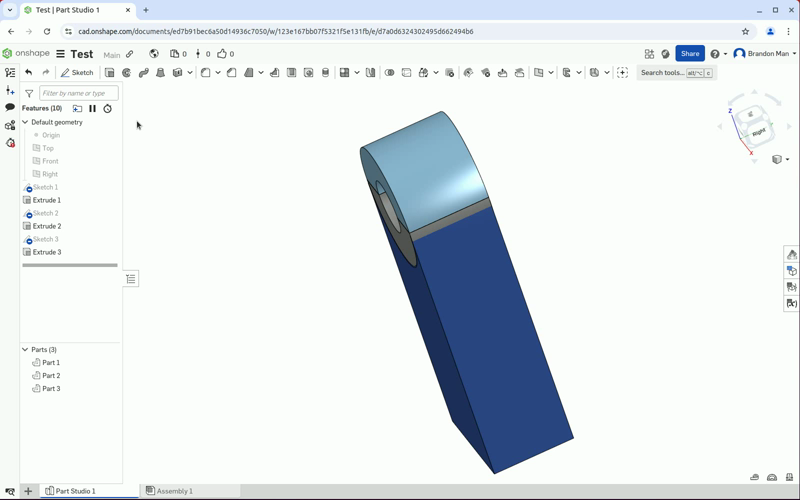
key(down, 2)
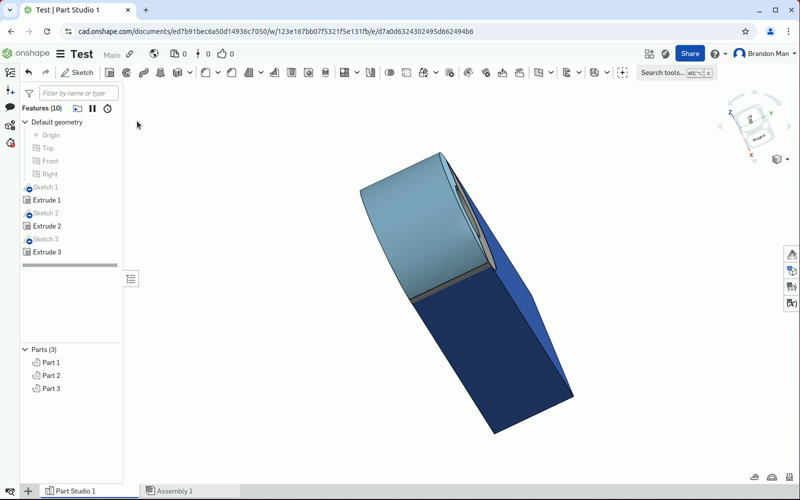
key(up, 2)
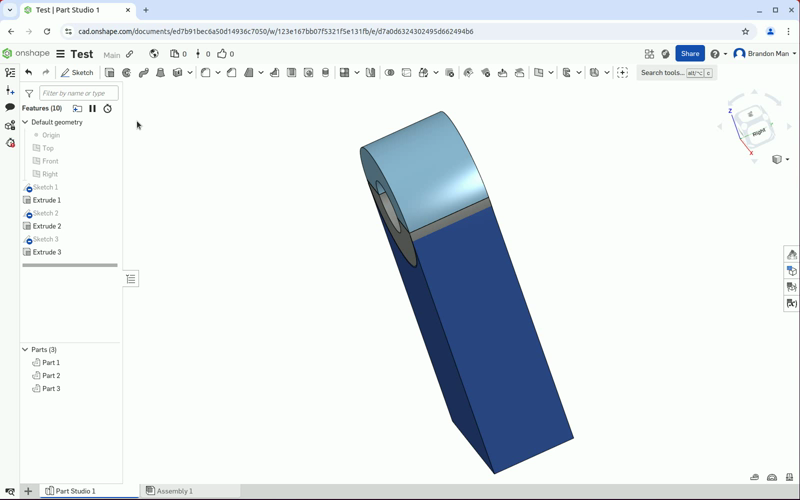
key(right, 2)
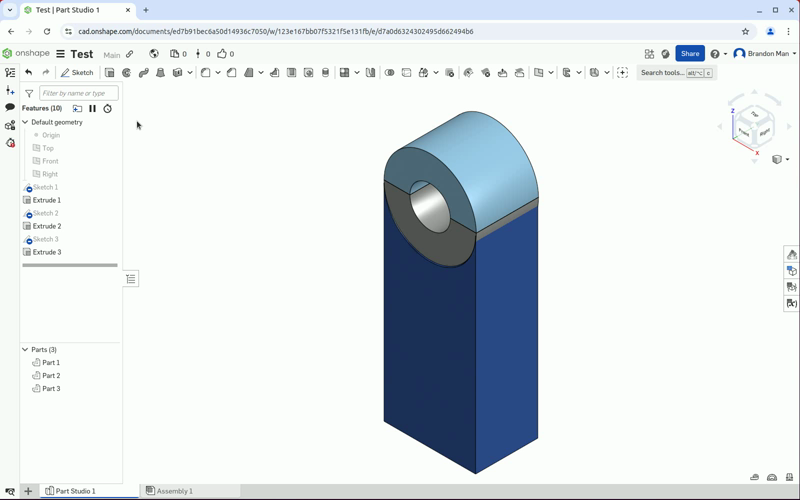
mouse_move(73, 189)
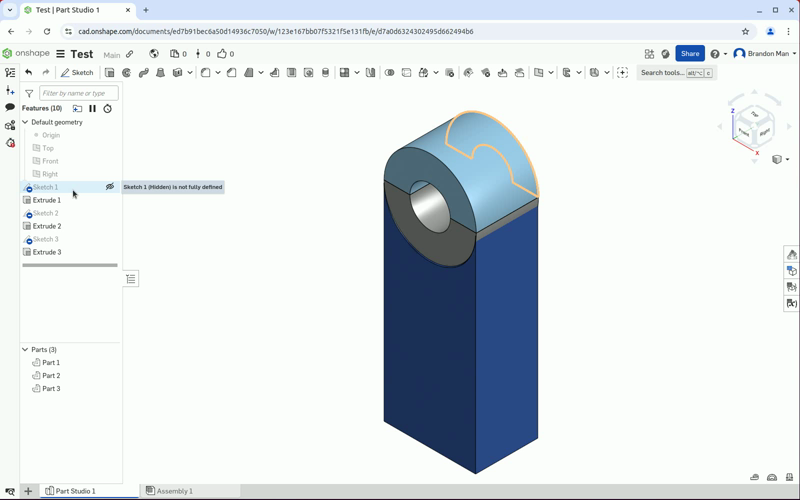
click(73, 189)